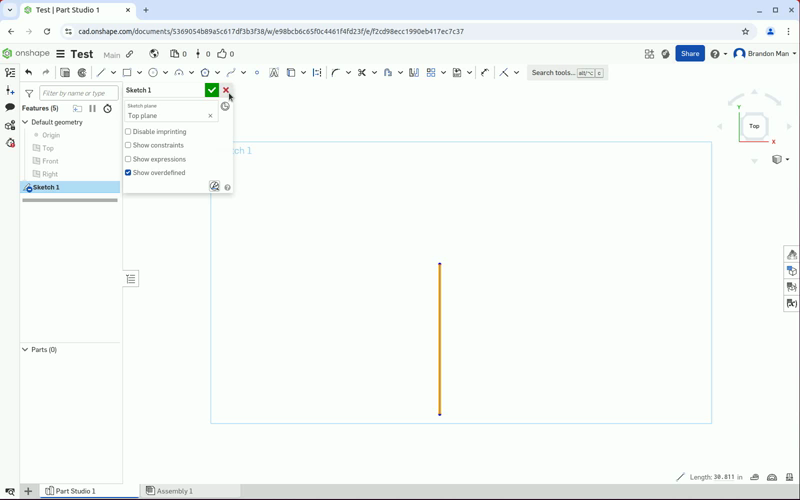
key(shift+h)
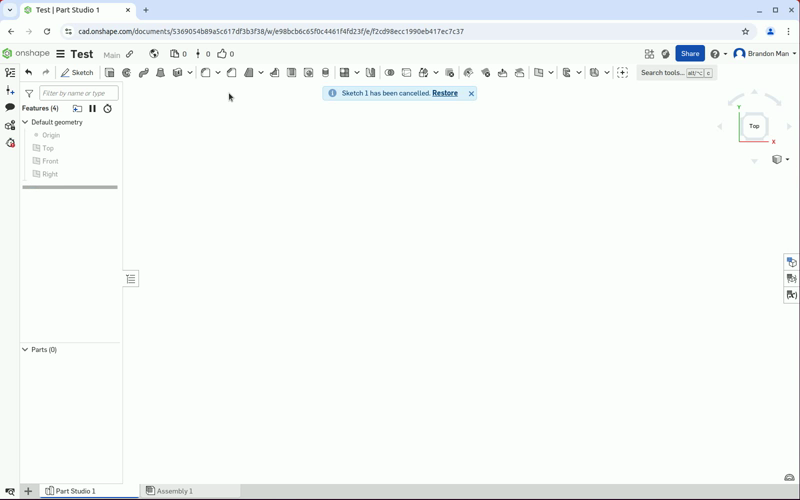
mouse_move(73, 352)
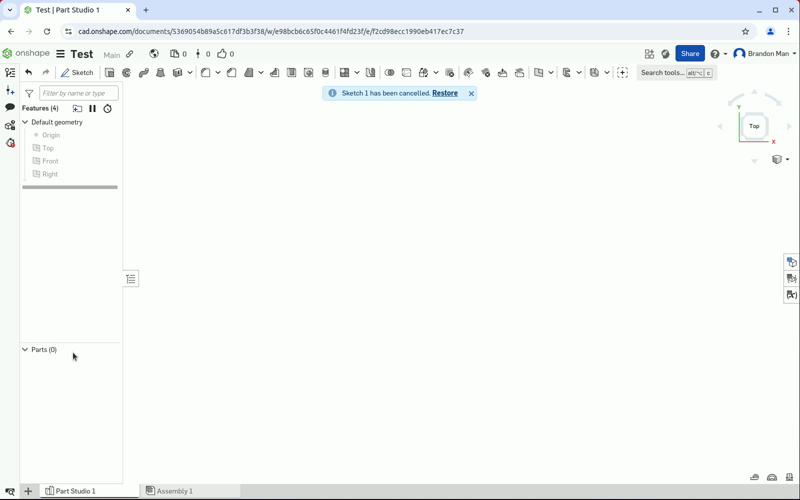
key(y)
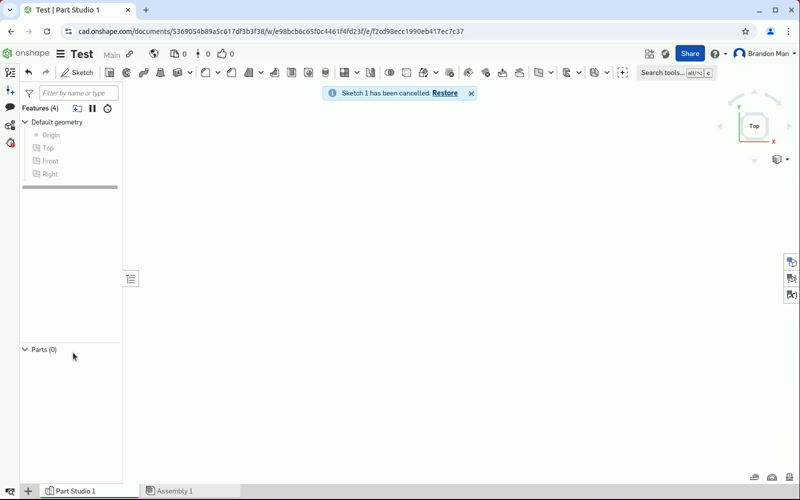
key(shift+p)
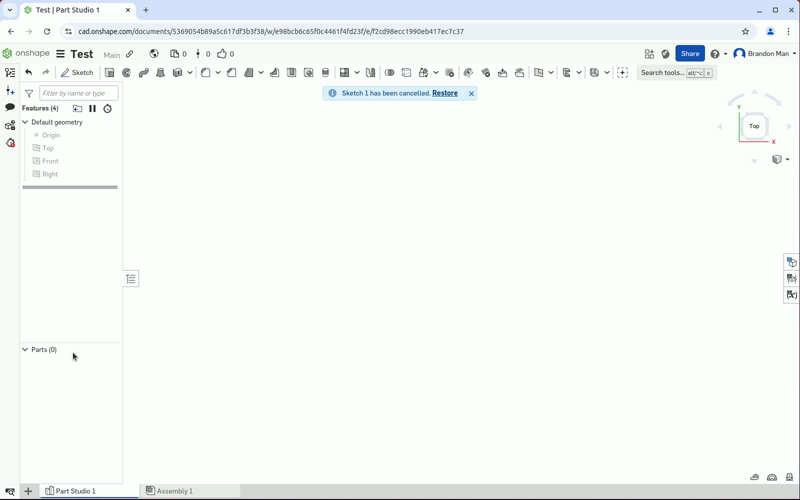
key(space)
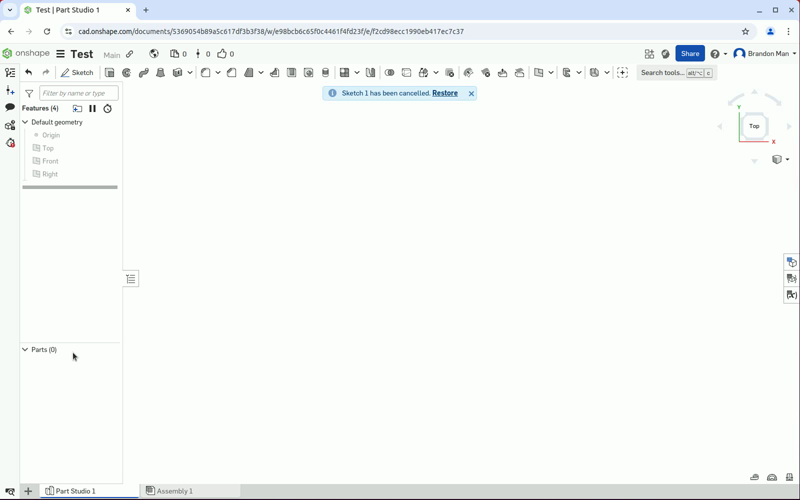
key_down(shift)
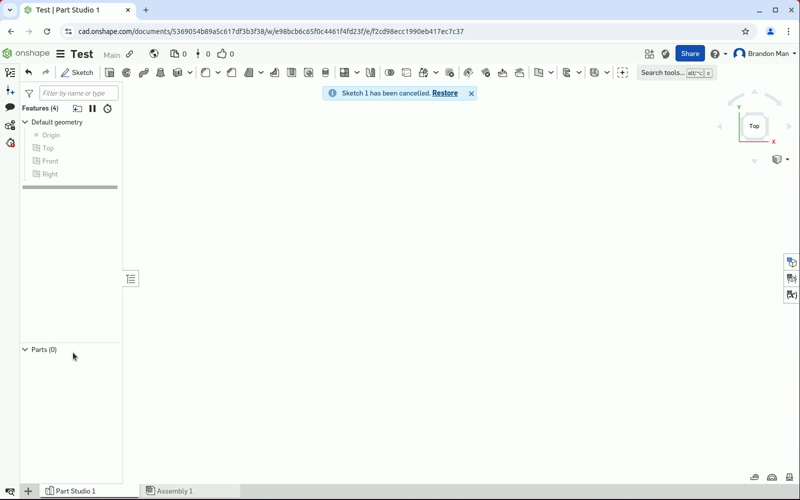
key(up)
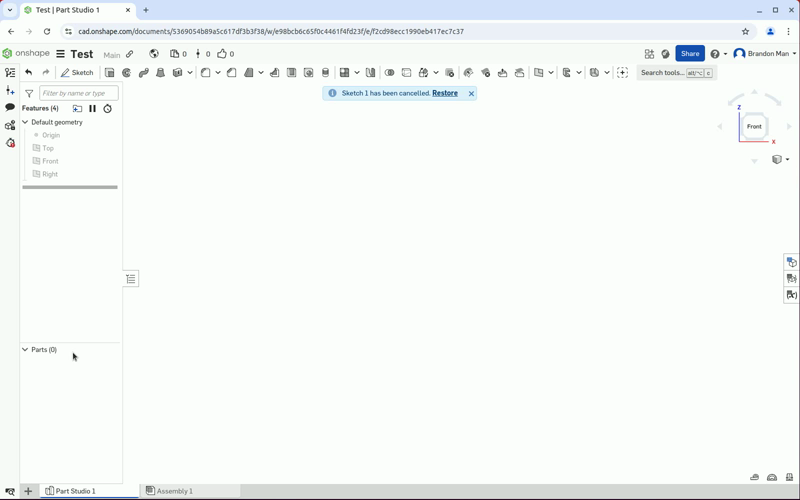
key_up(shift)
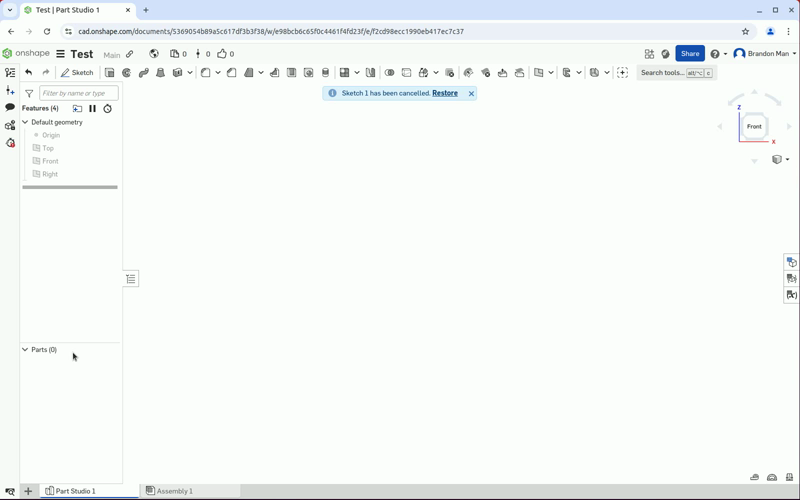
mouse_move(73, 352)
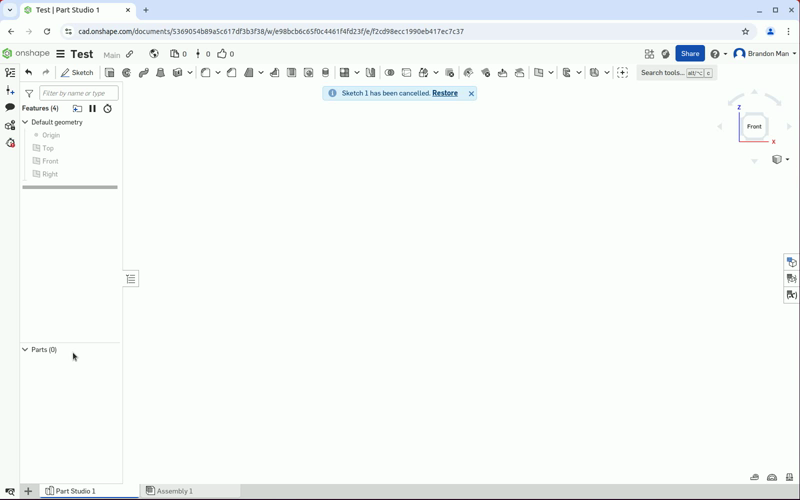
key(shift+y)
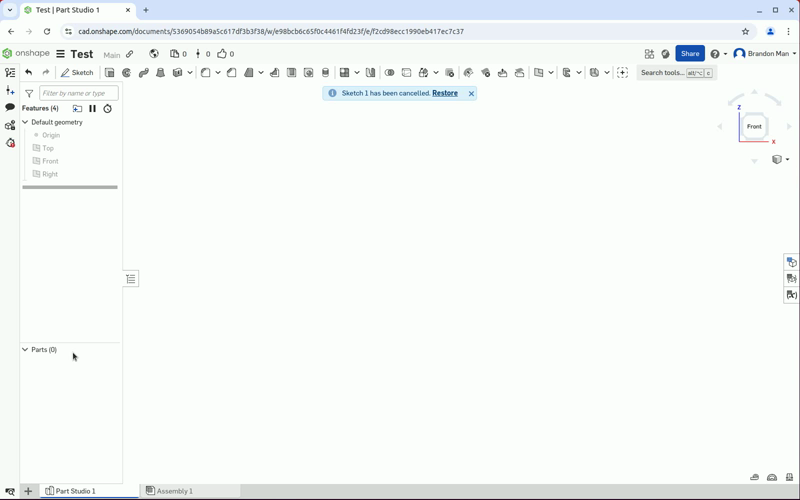
key(shift+s)
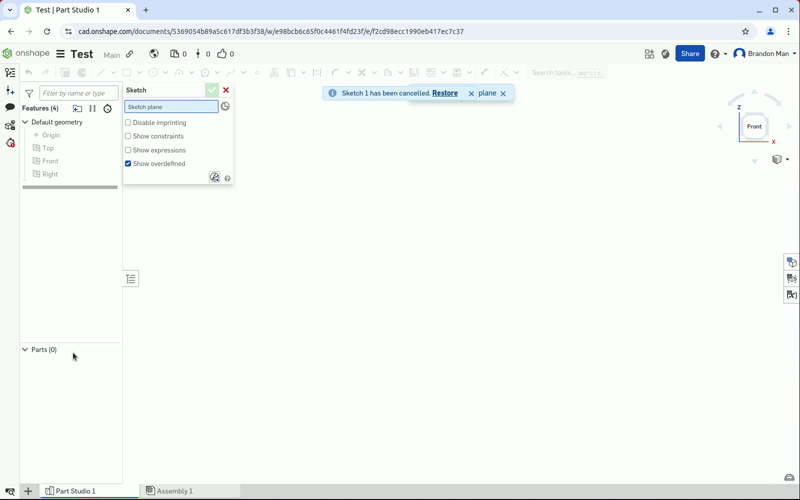
mouse_move(73, 163)
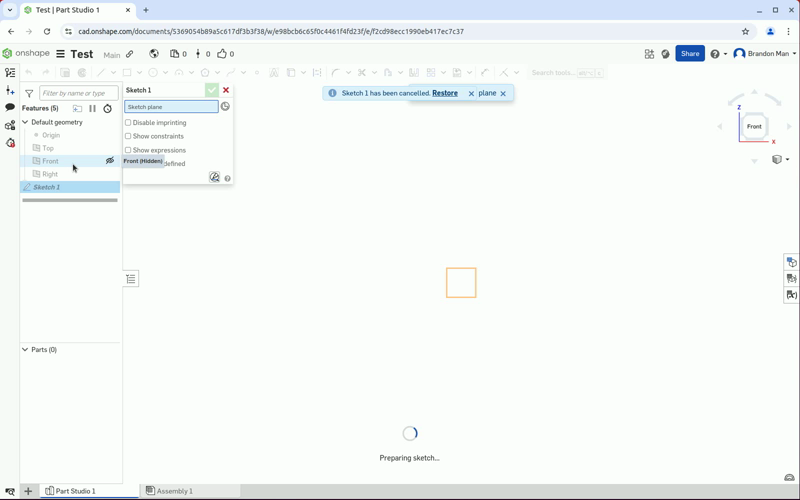
click(73, 163)
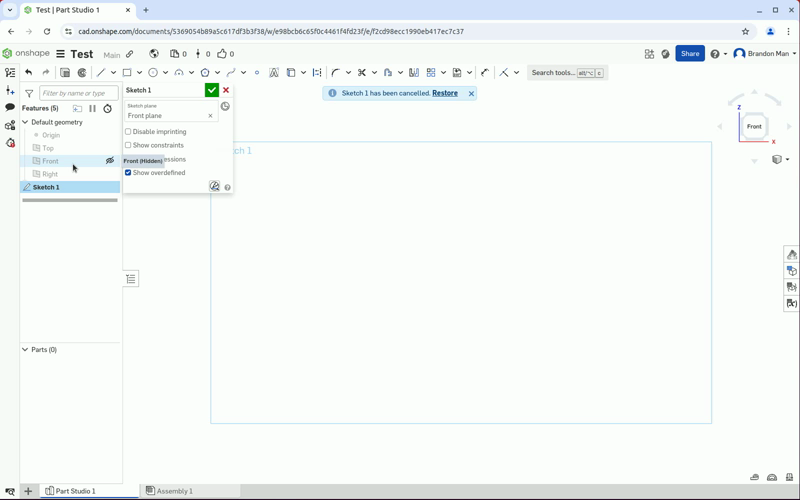
mouse_move(73, 352)
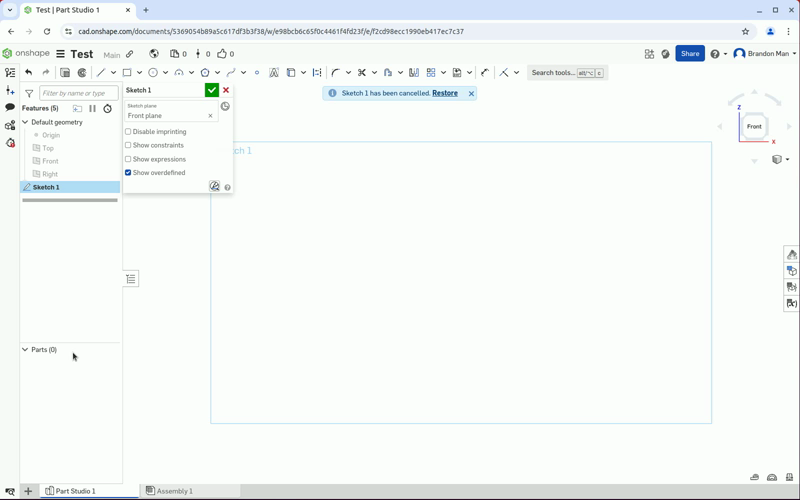
key(y)
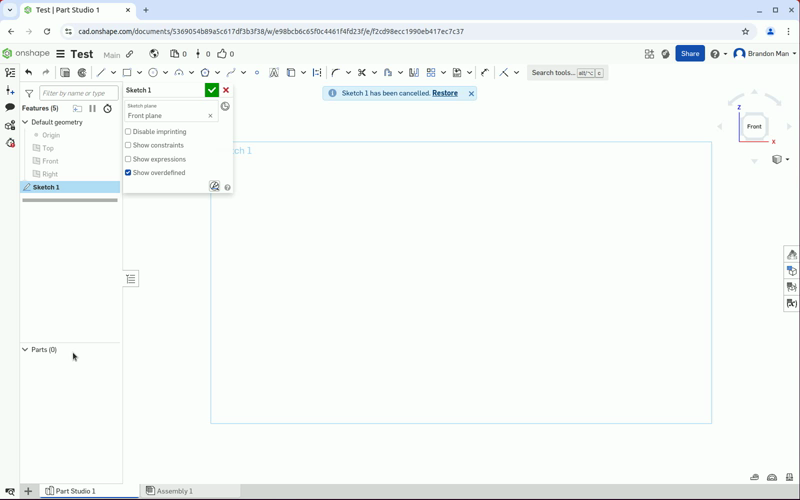
key(c)
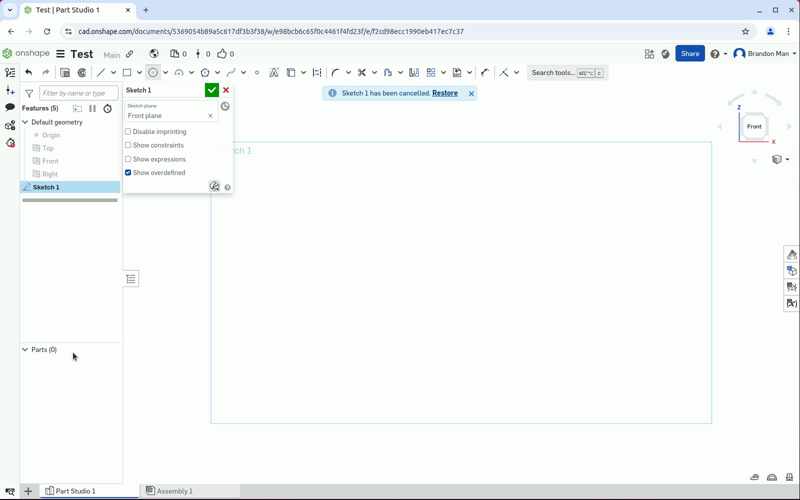
key_down(shift)
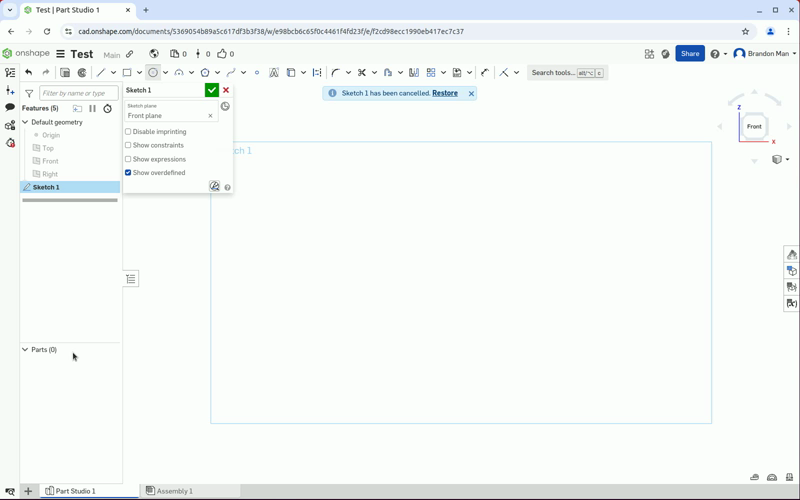
mouse_move(351, 203)
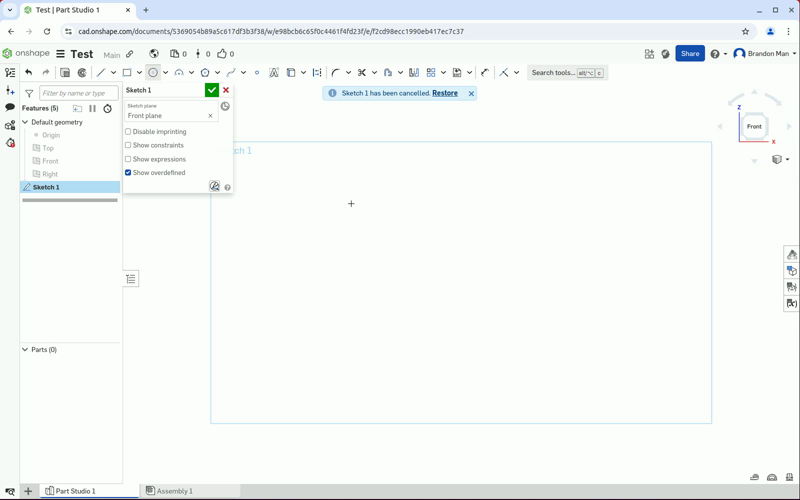
click(351, 203)
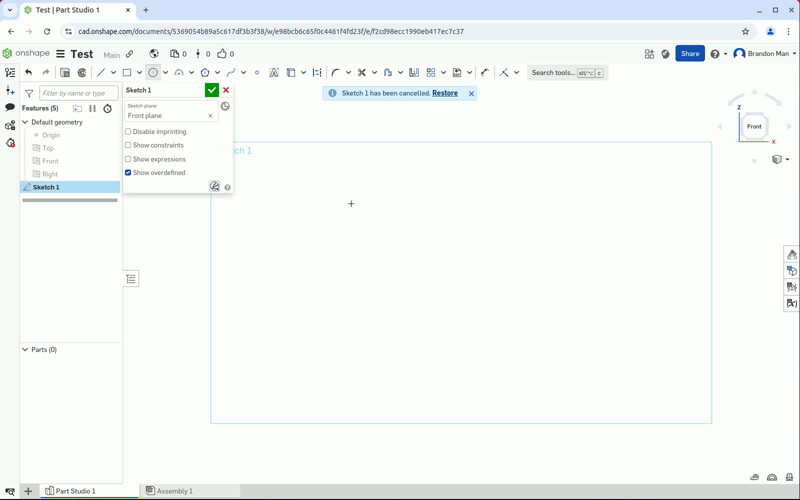
key_up(shift)
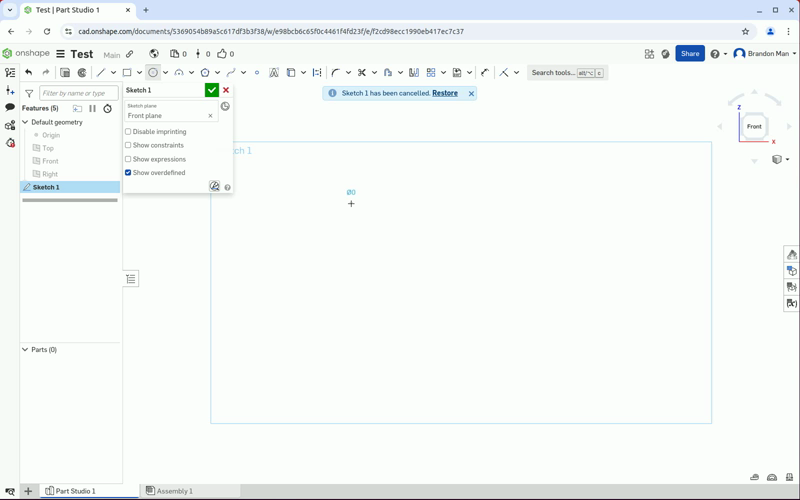
mouse_move(354, 203)
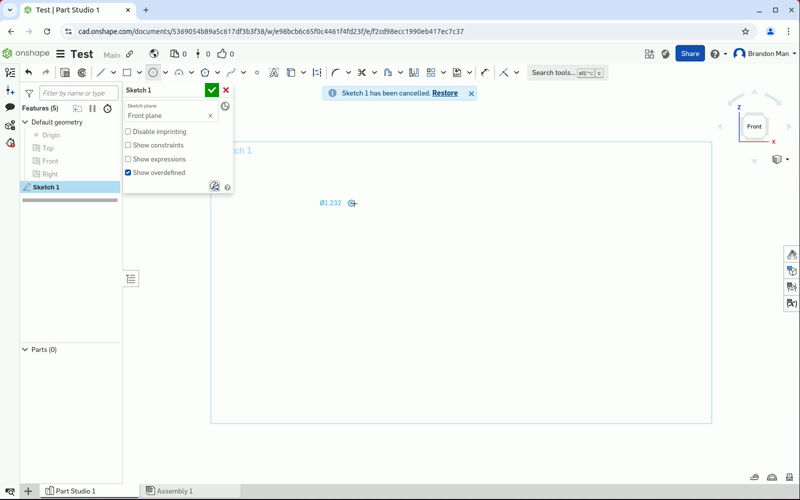
click(354, 203)
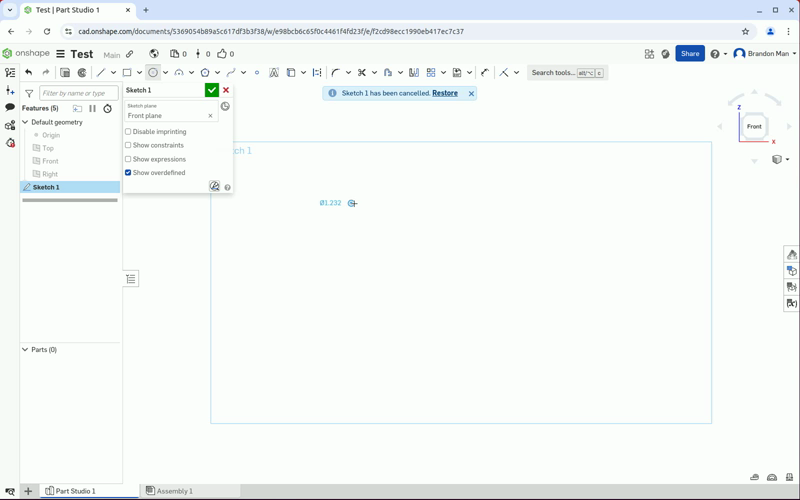
key(esc)
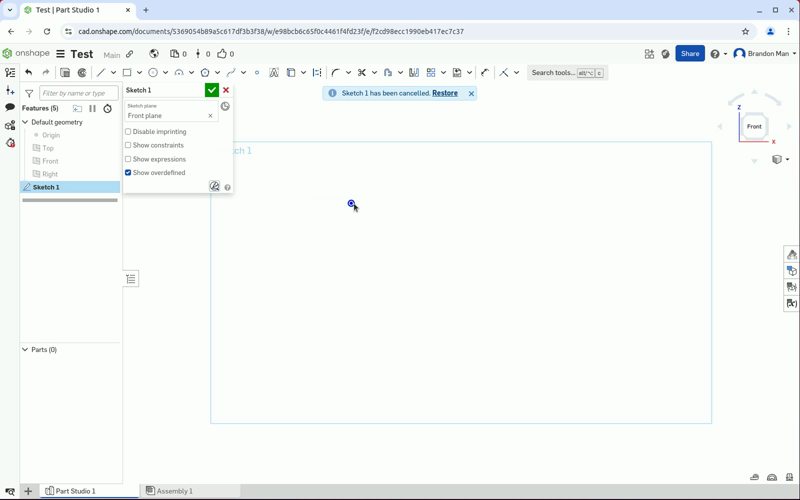
mouse_move(351, 203)
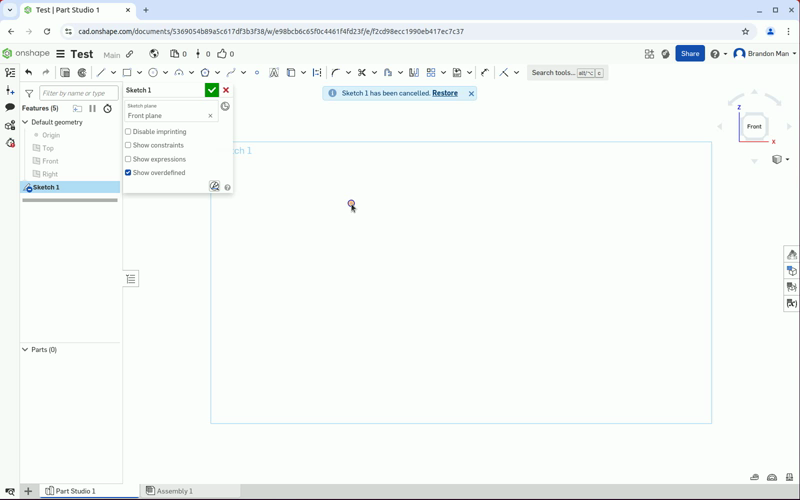
scroll(6)
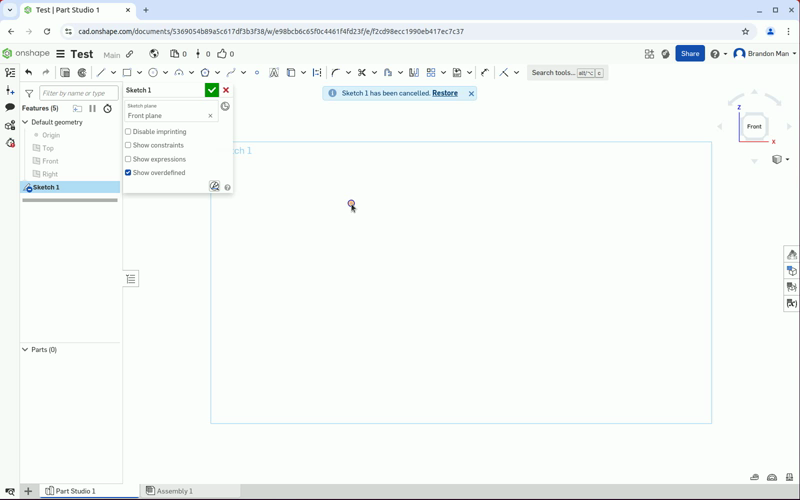
scroll(6)
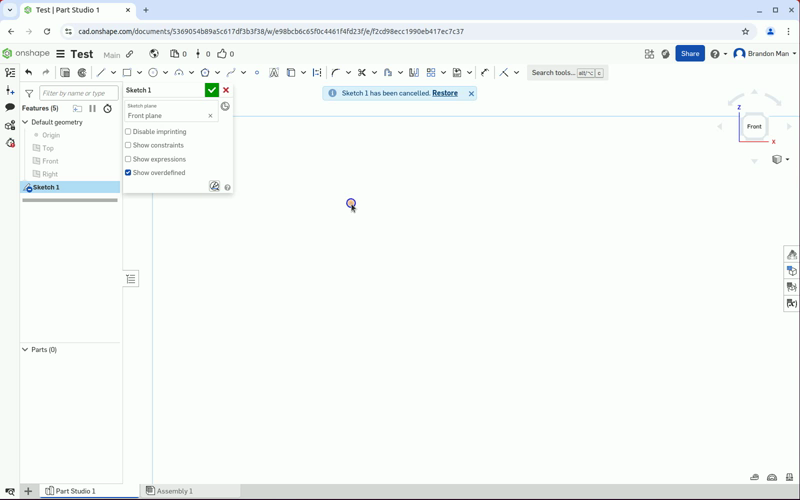
scroll(6)
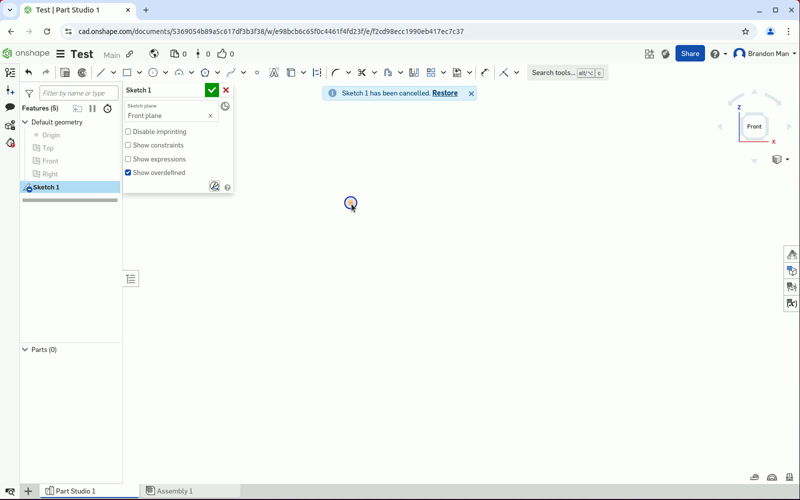
scroll(6)
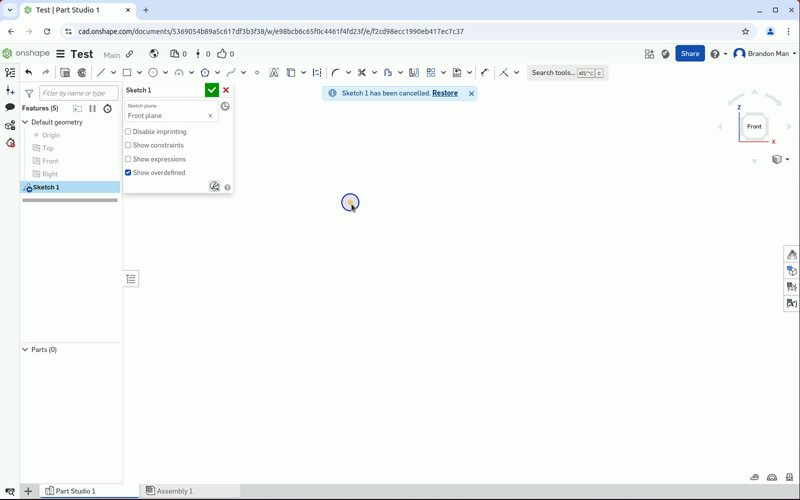
scroll(6)
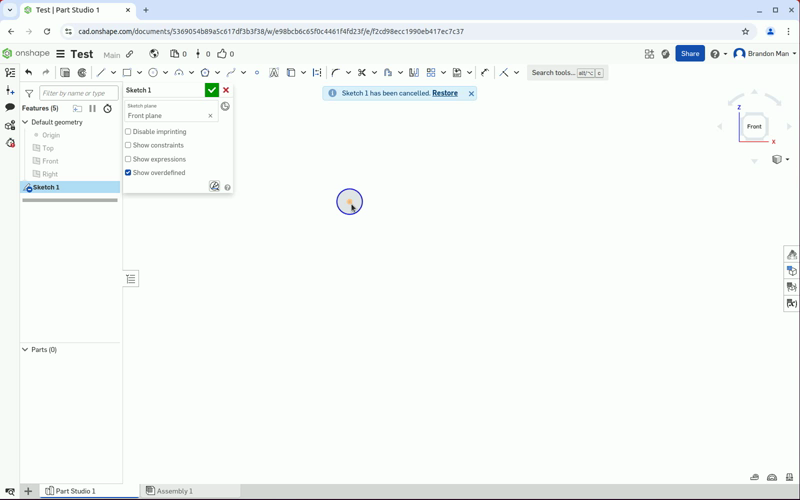
scroll(6)
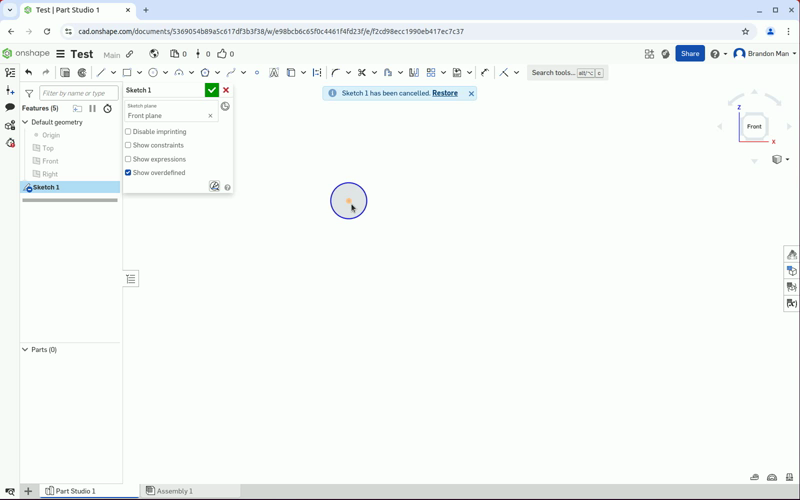
scroll(6)
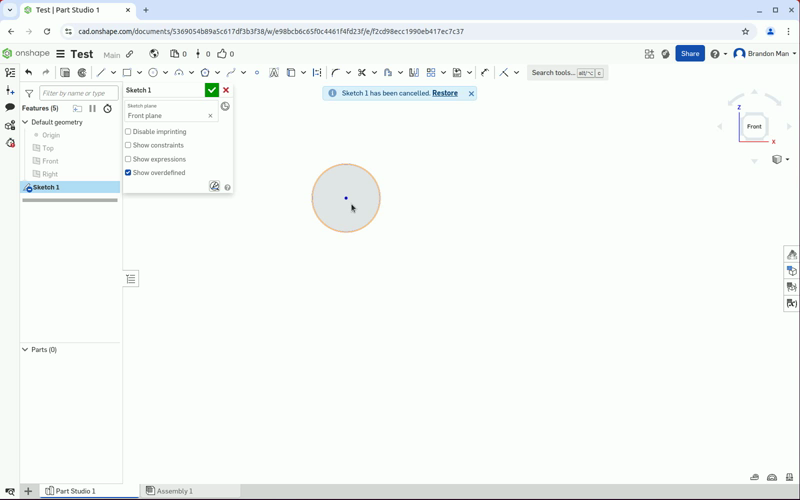
click(351, 203)
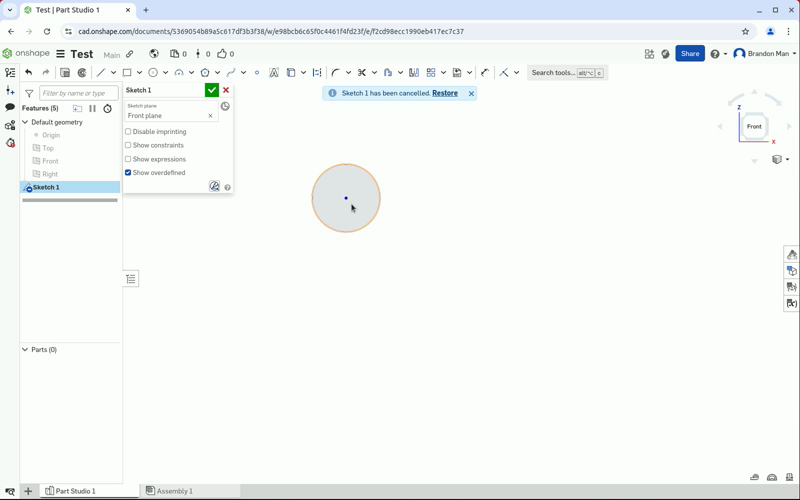
scroll(-6)
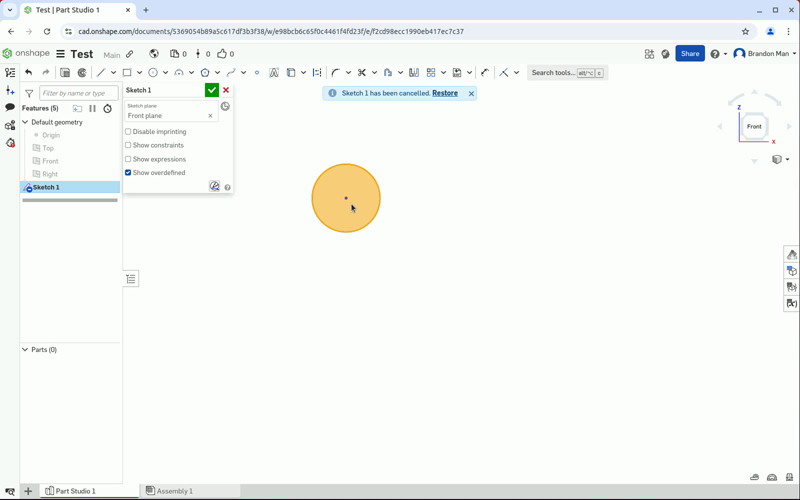
scroll(-6)
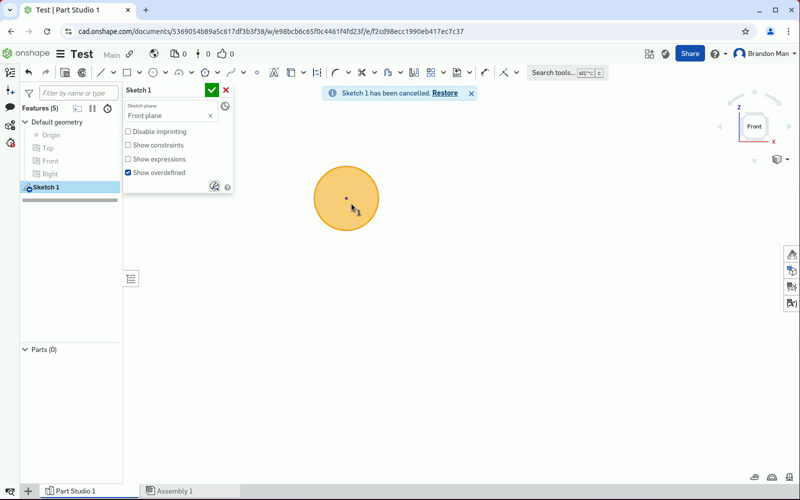
scroll(-6)
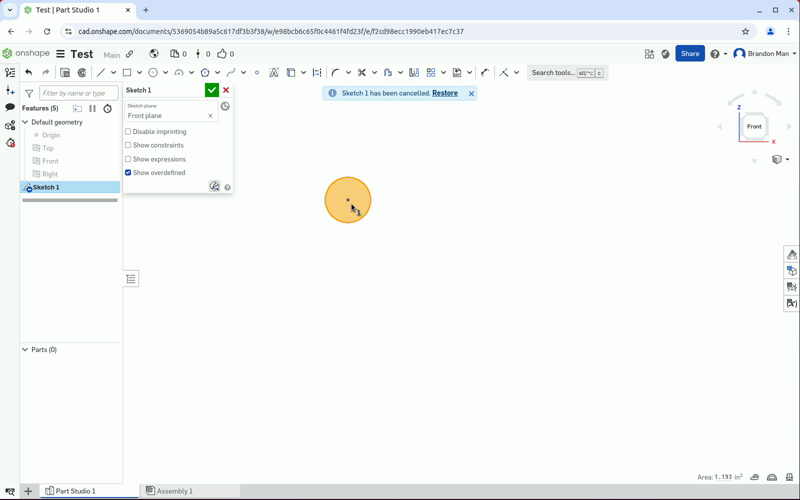
scroll(-6)
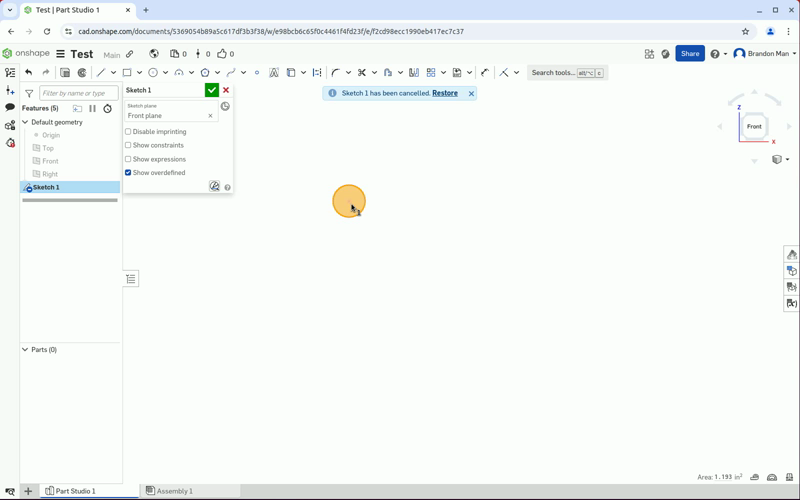
scroll(-6)
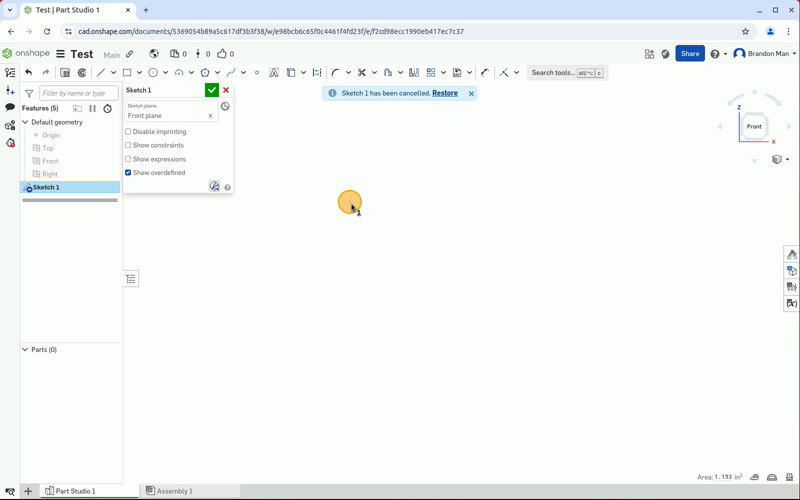
scroll(-6)
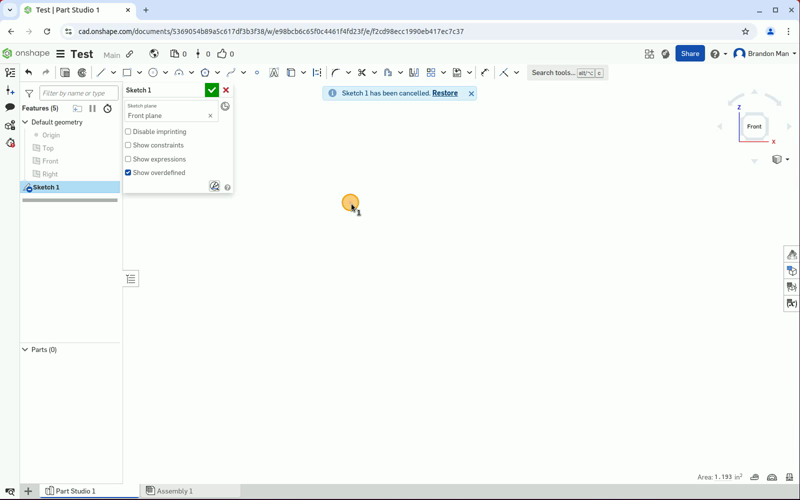
scroll(-6)
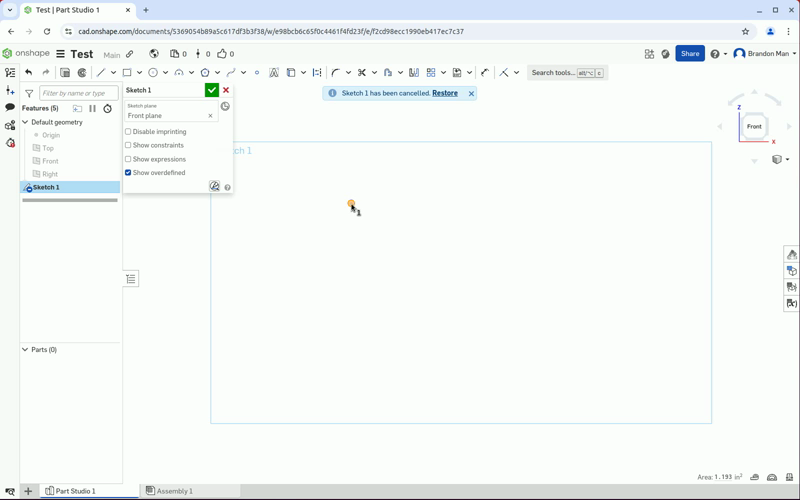
mouse_move(73, 352)
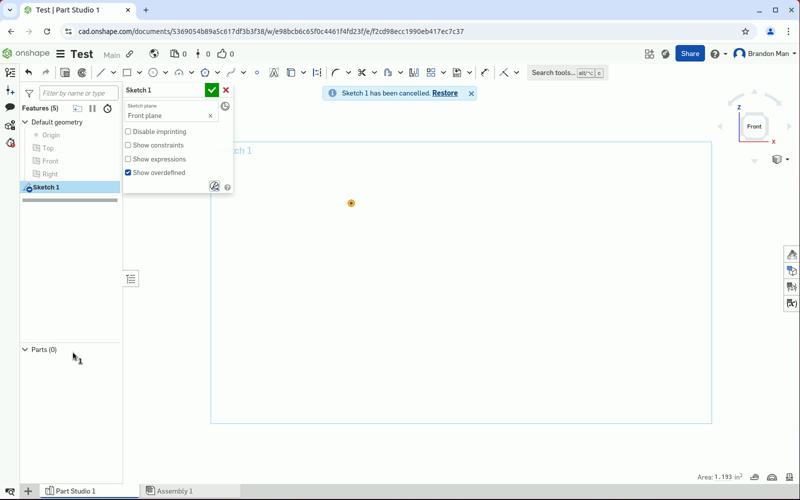
key(shift+y)
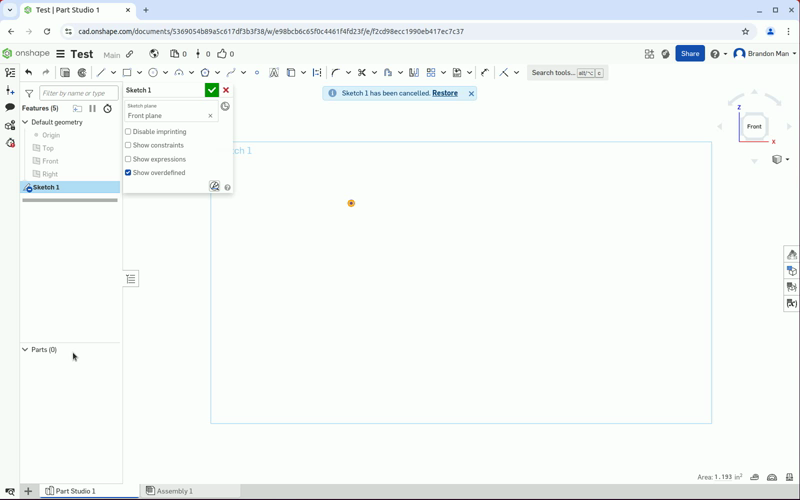
key(shift+e)
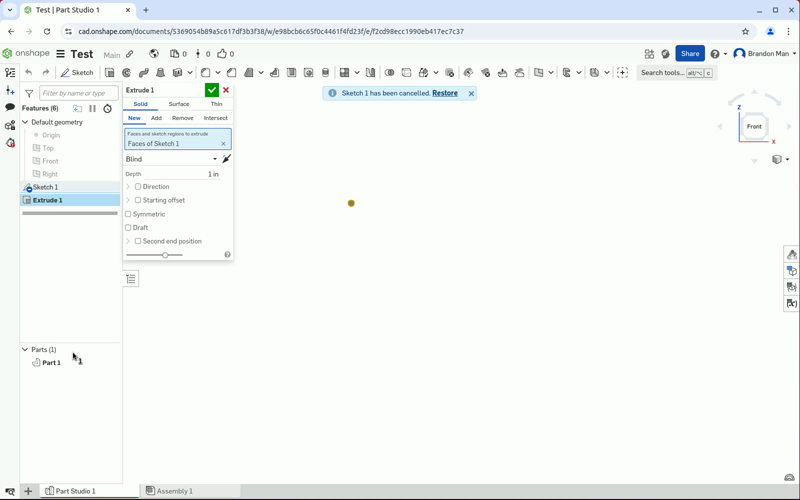
mouse_move(143, 106)
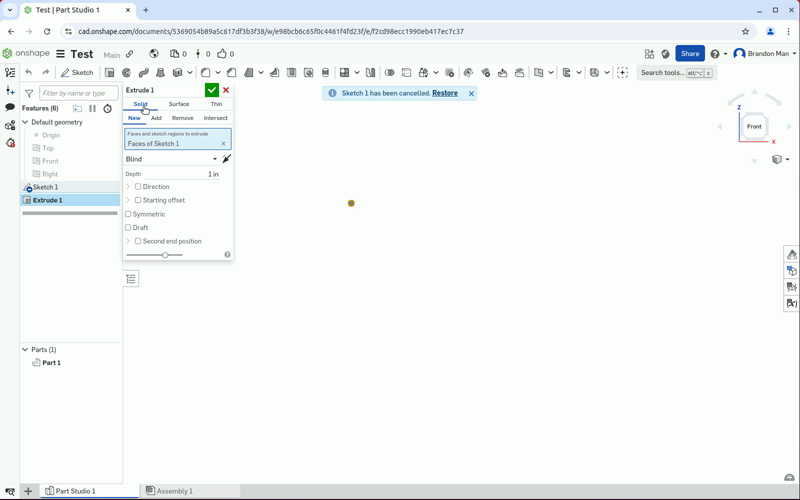
click(143, 106)
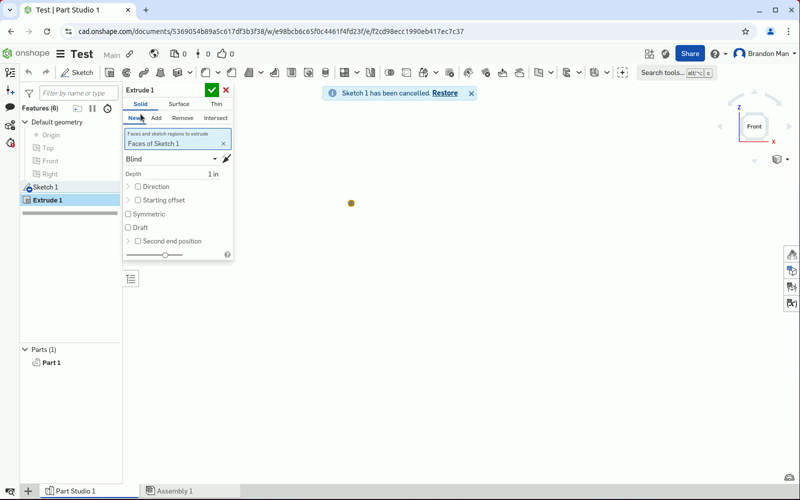
mouse_move(137, 120)
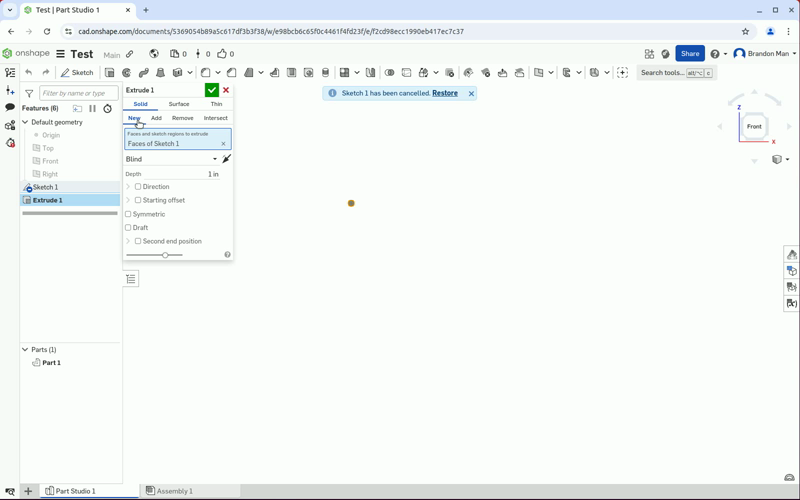
click(137, 120)
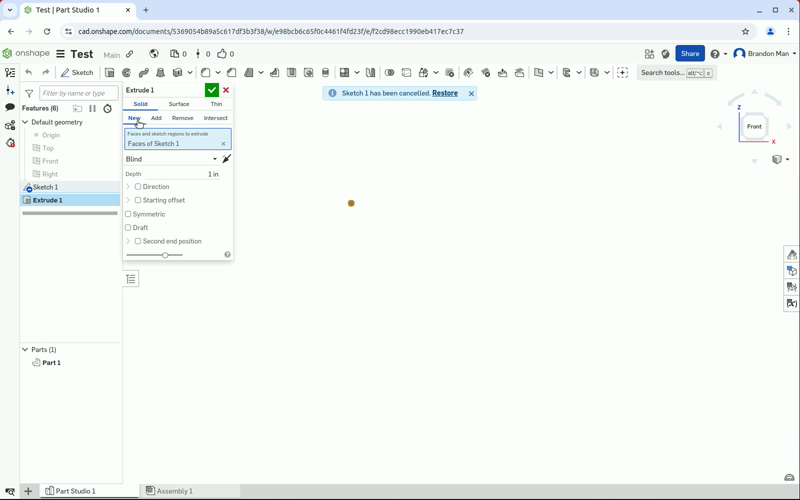
key(tab, 4)
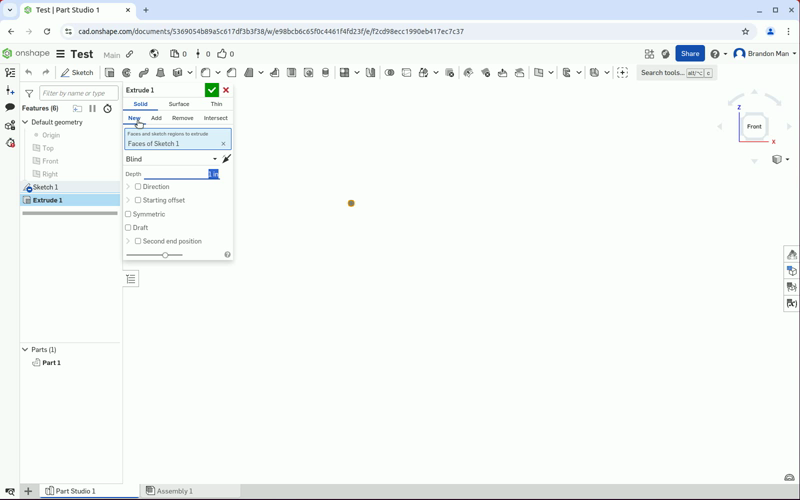
text(4.333)
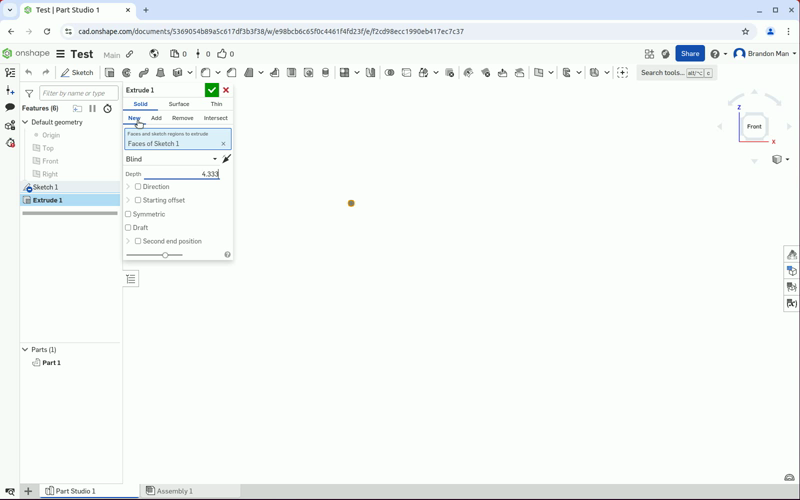
key(enter)
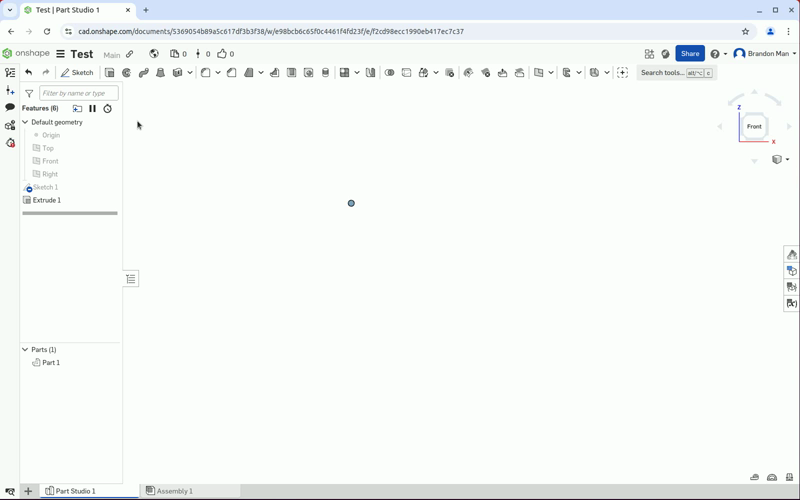
key(shift+h)
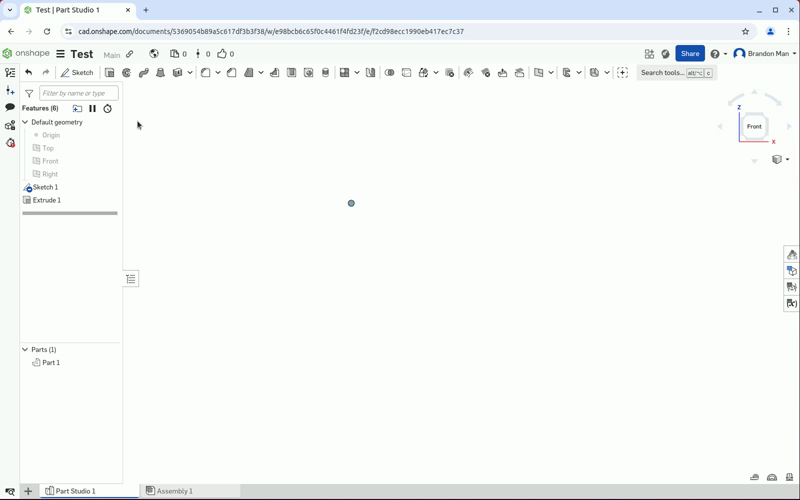
key(shift+h)
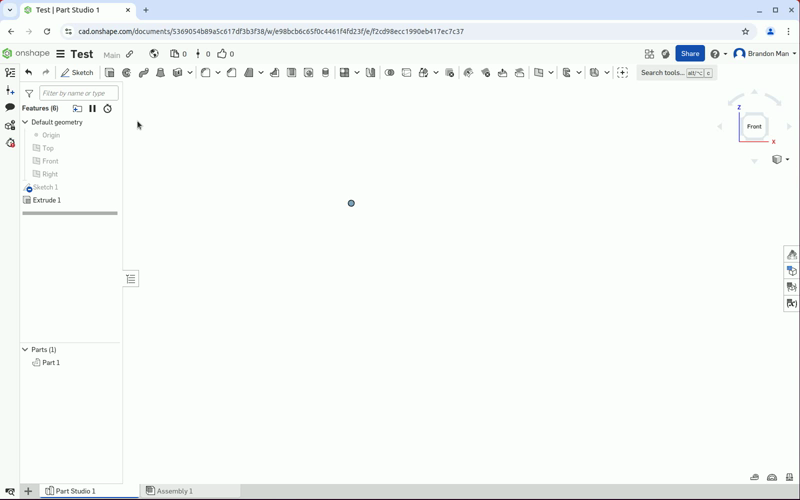
mouse_move(73, 189)
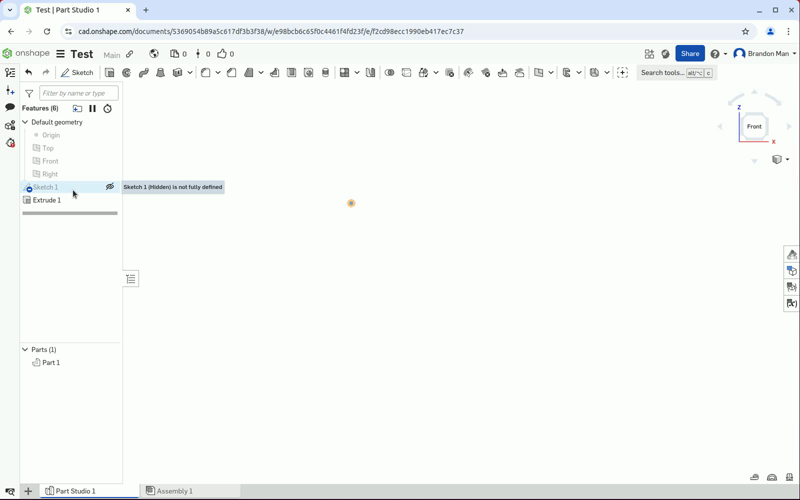
click(73, 189)
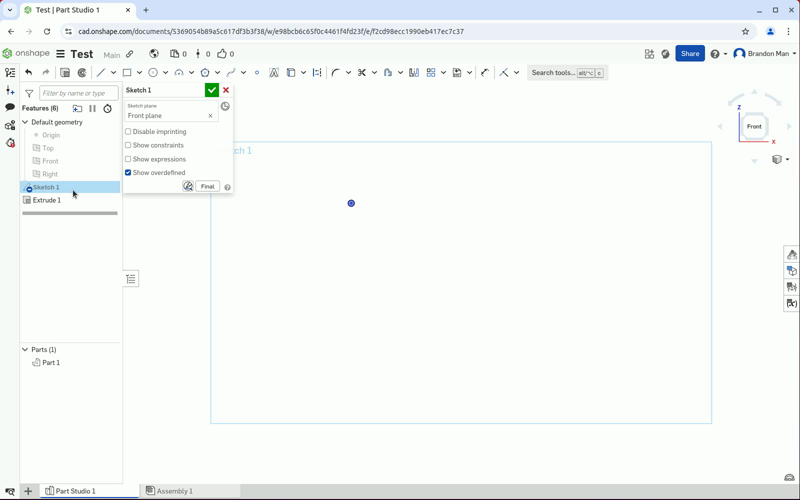
mouse_move(229, 92)
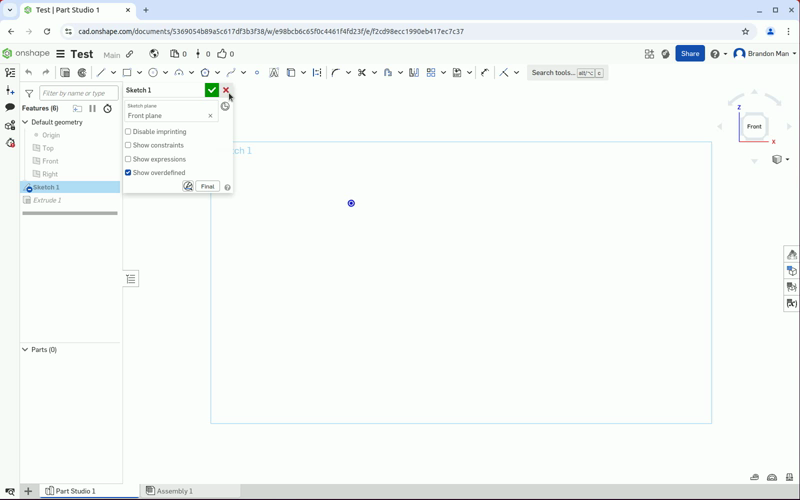
click(229, 92)
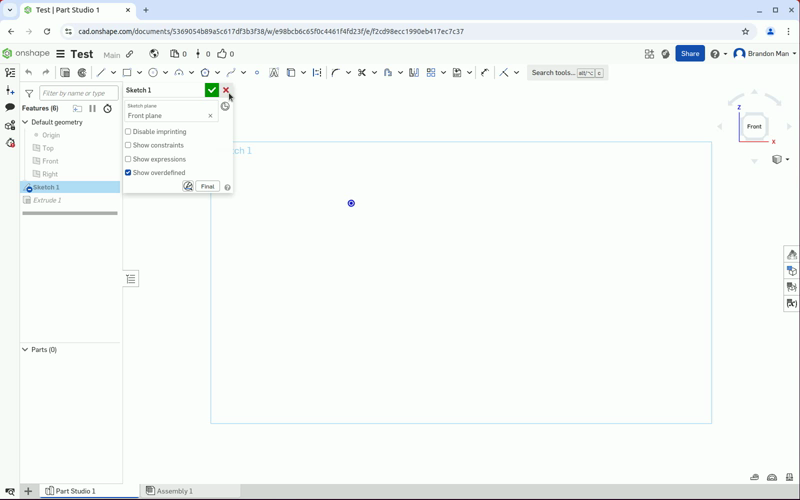
key(shift+s)
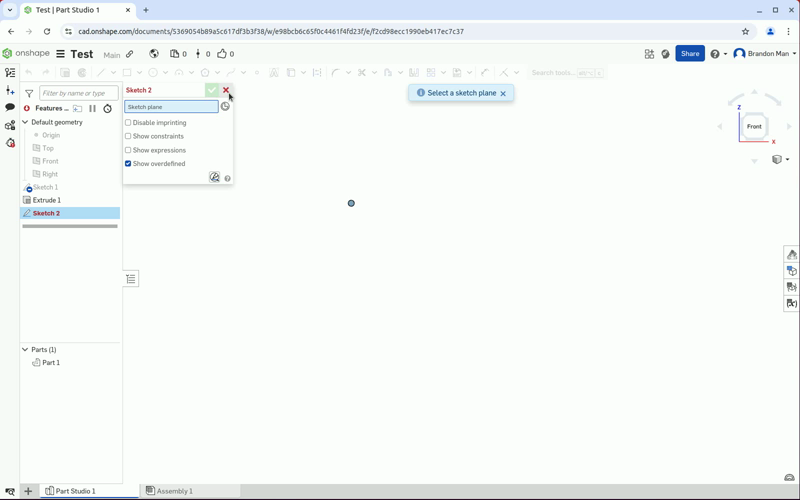
mouse_move(73, 163)
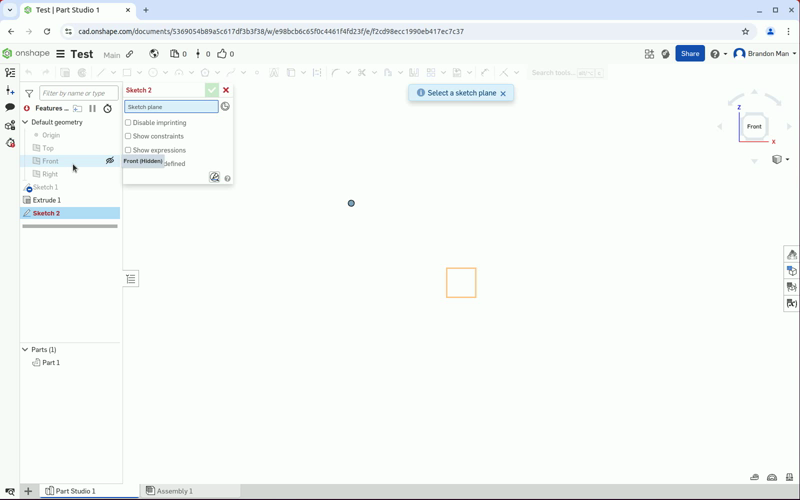
click(73, 163)
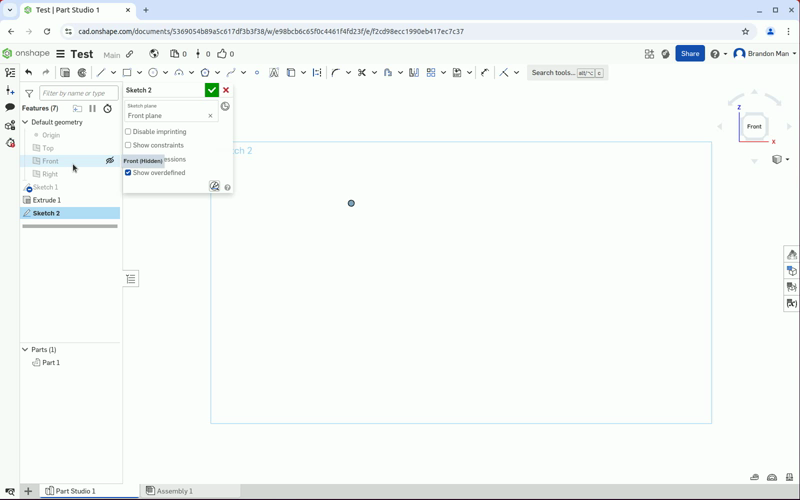
mouse_move(73, 352)
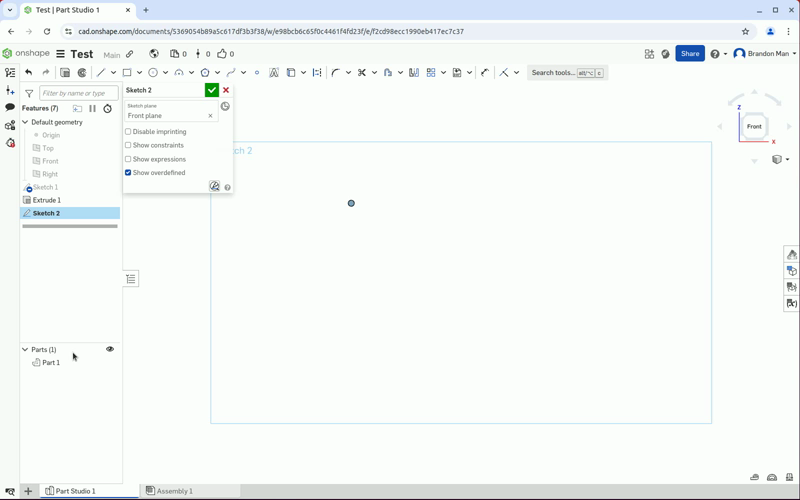
key(y)
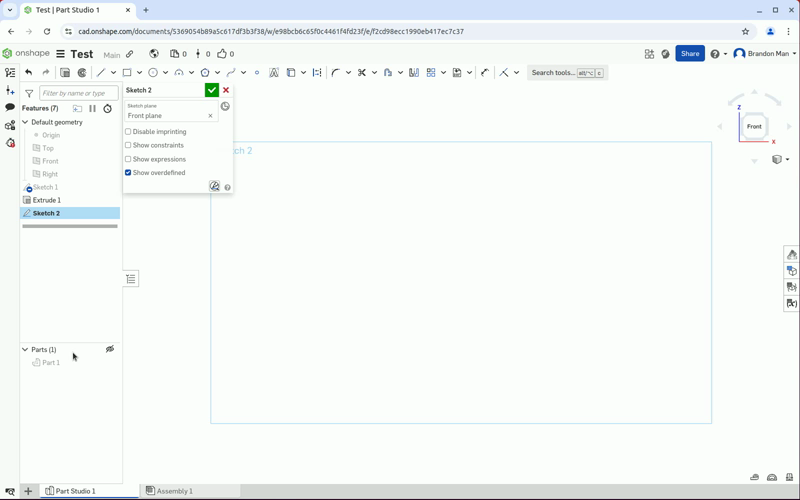
key(c)
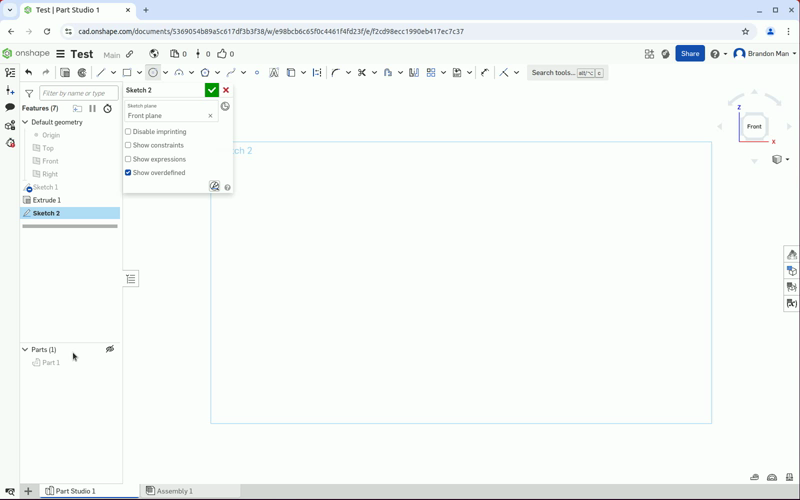
key_down(shift)
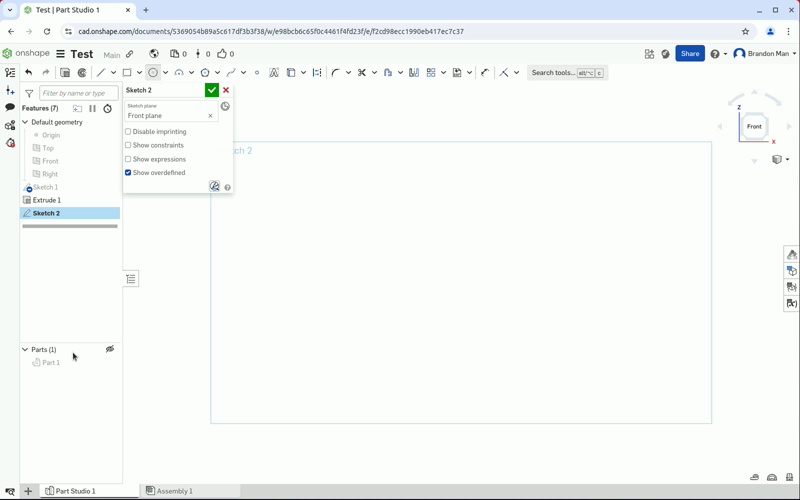
mouse_move(351, 362)
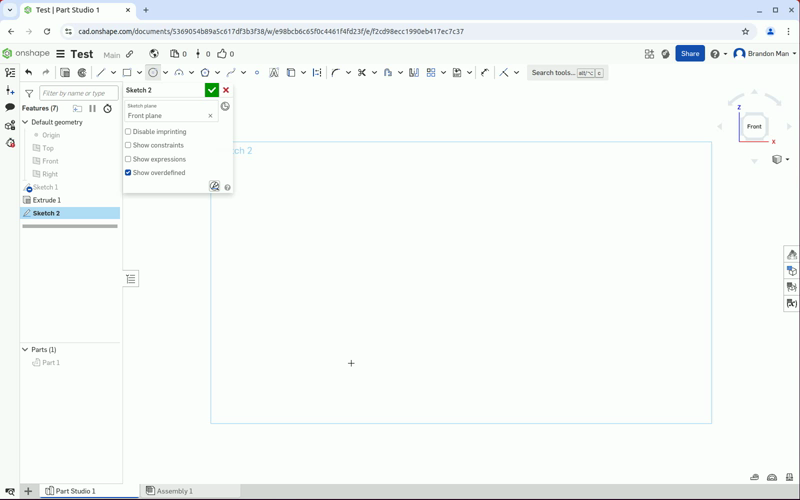
click(351, 362)
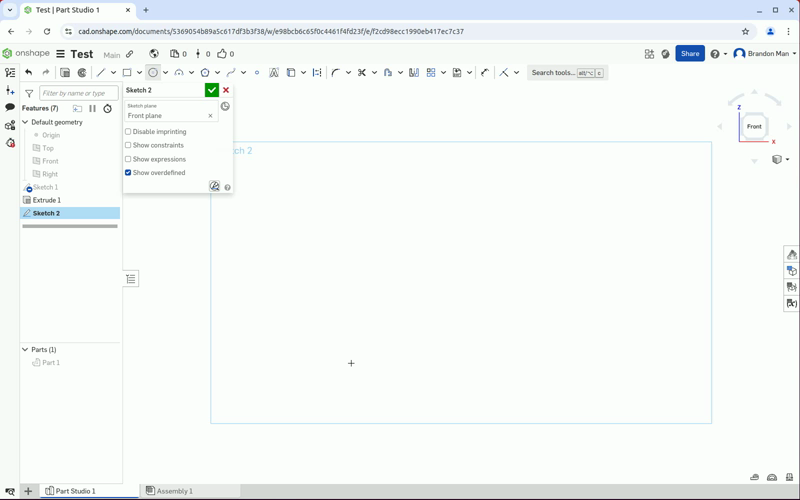
key_up(shift)
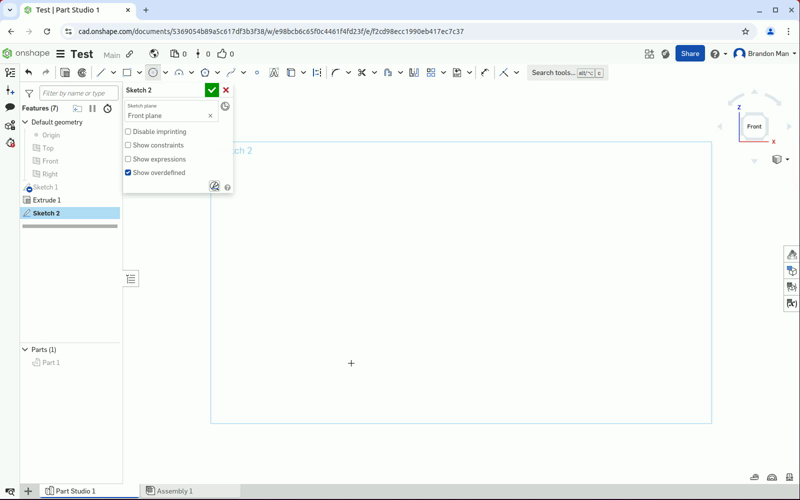
mouse_move(354, 362)
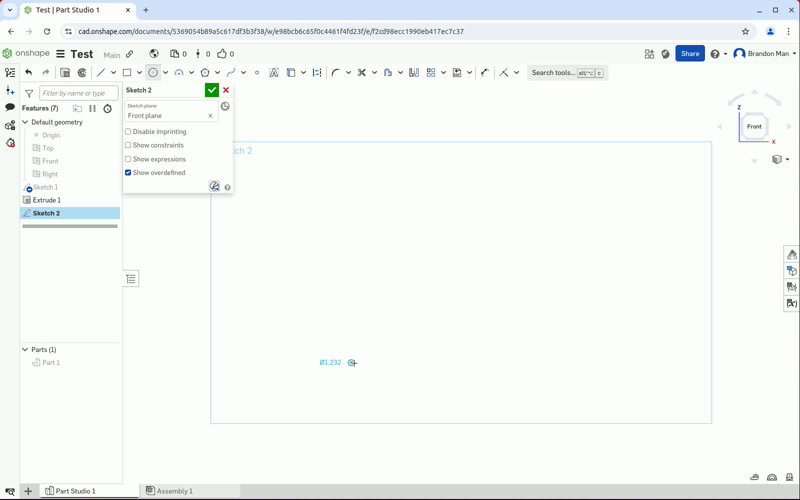
click(354, 362)
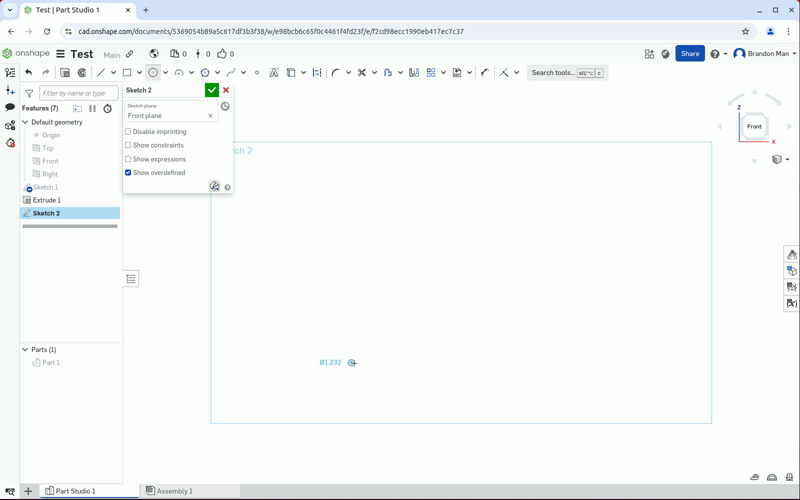
key(esc)
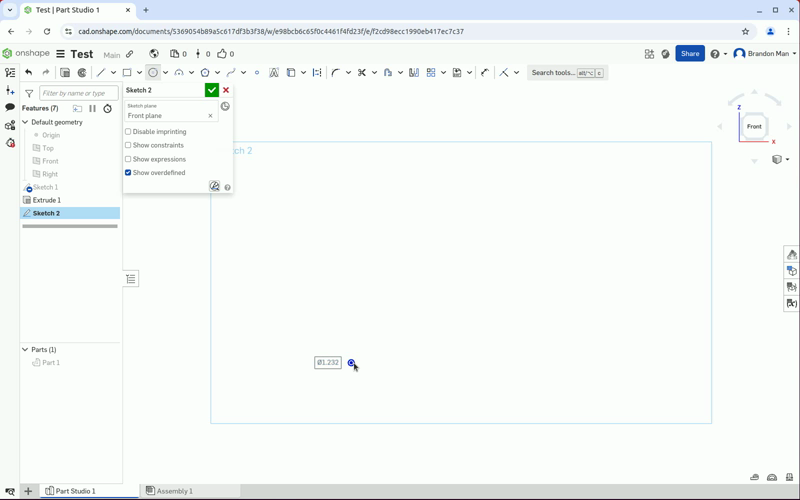
mouse_move(353, 363)
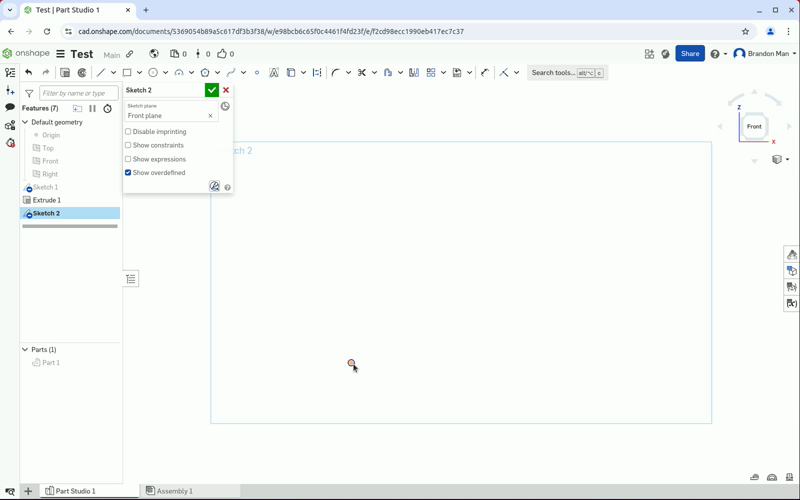
scroll(6)
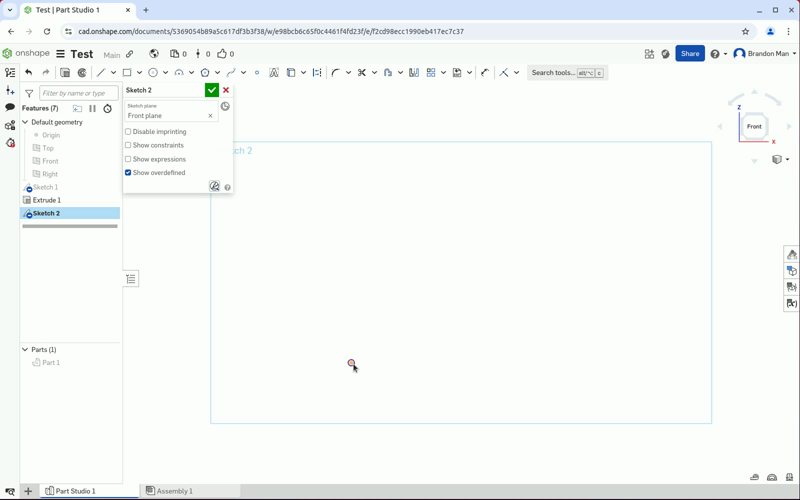
scroll(6)
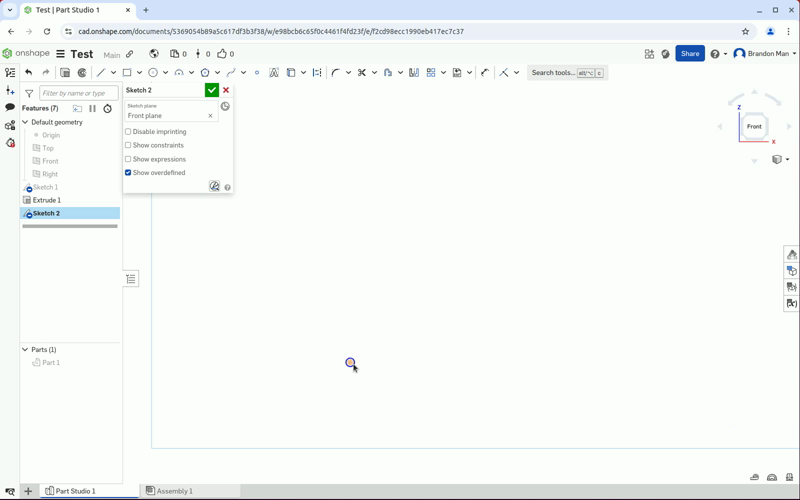
scroll(6)
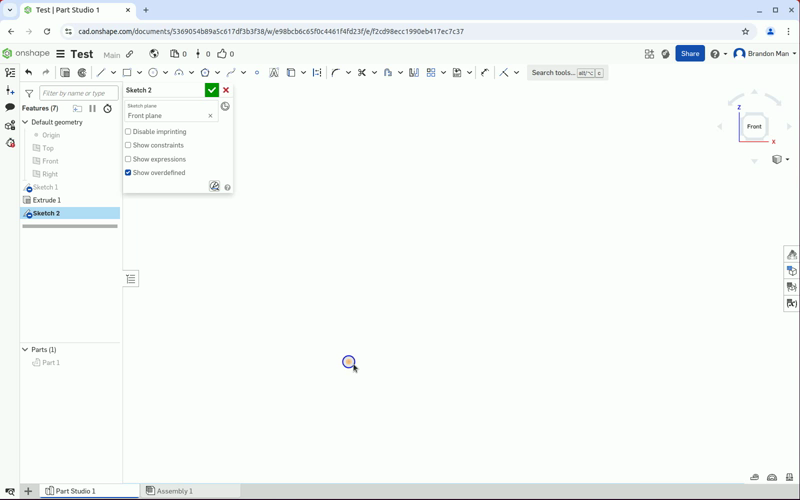
scroll(6)
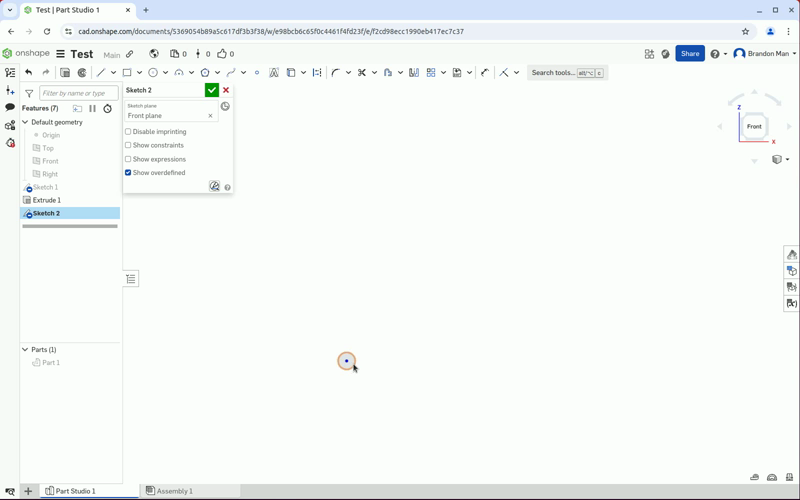
scroll(6)
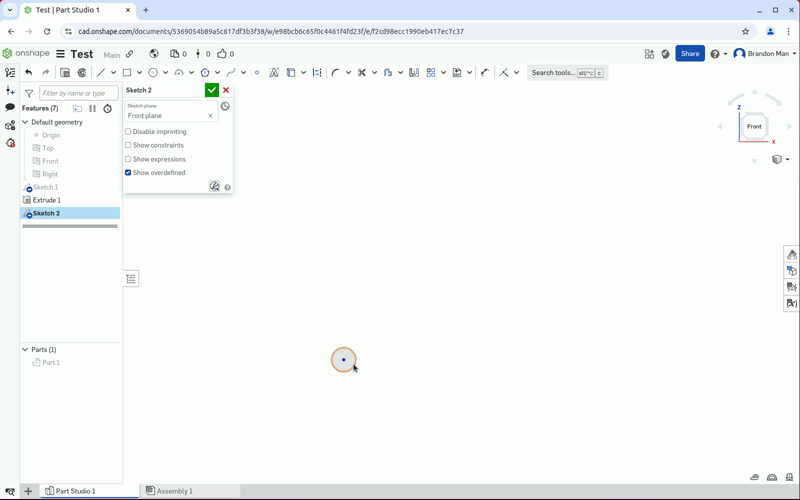
scroll(6)
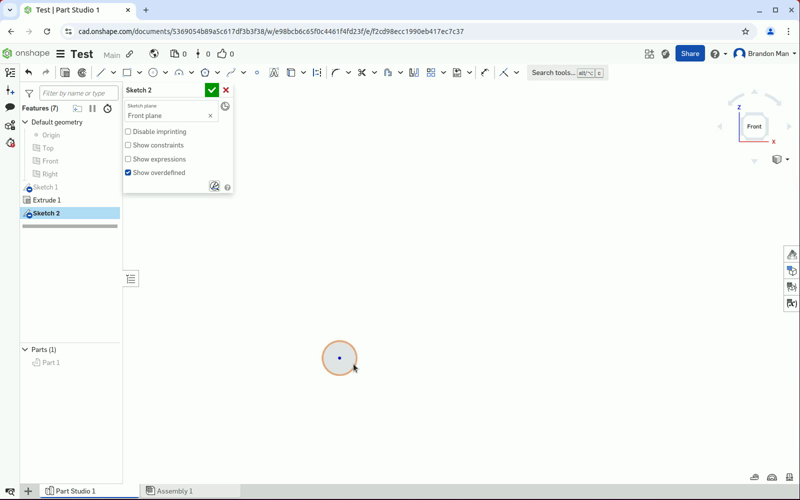
scroll(6)
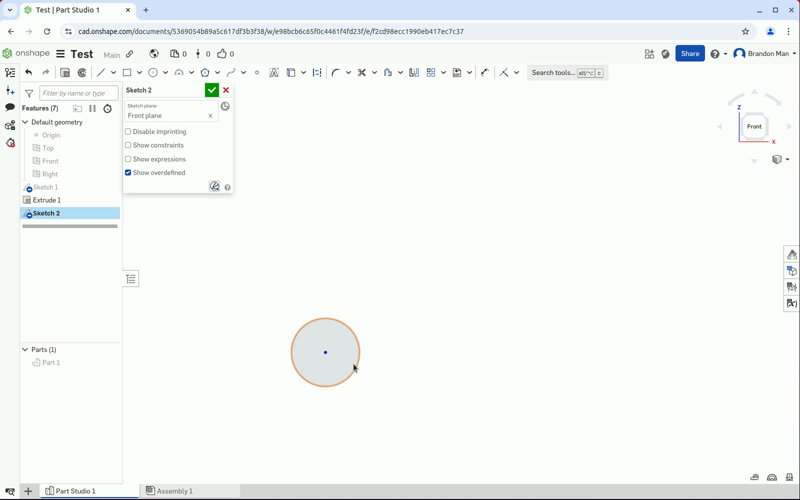
click(353, 363)
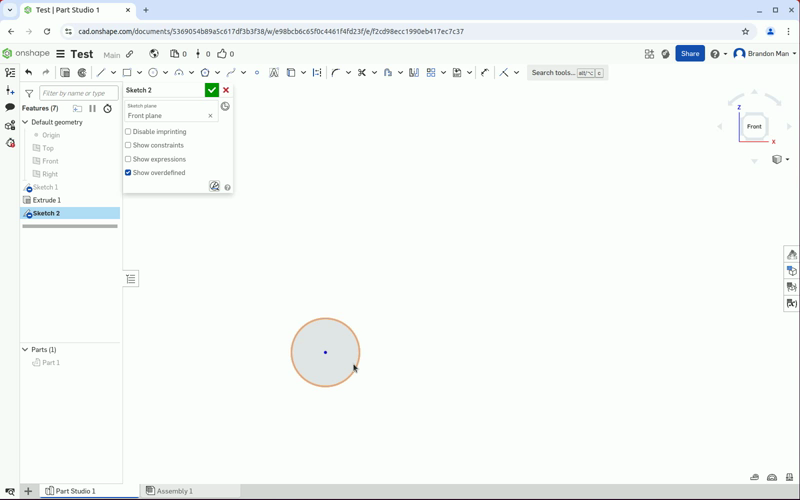
scroll(-6)
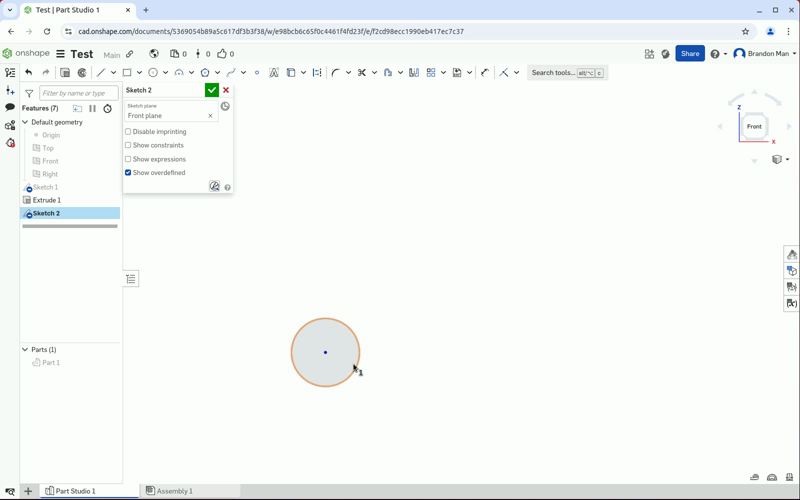
scroll(-6)
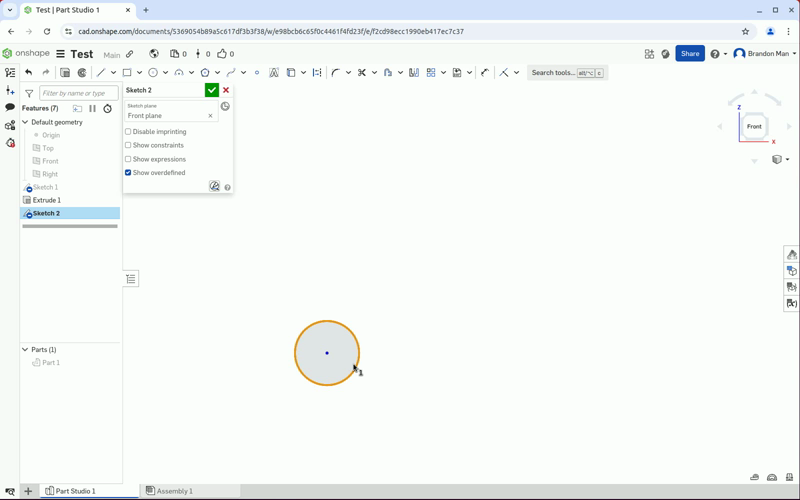
scroll(-6)
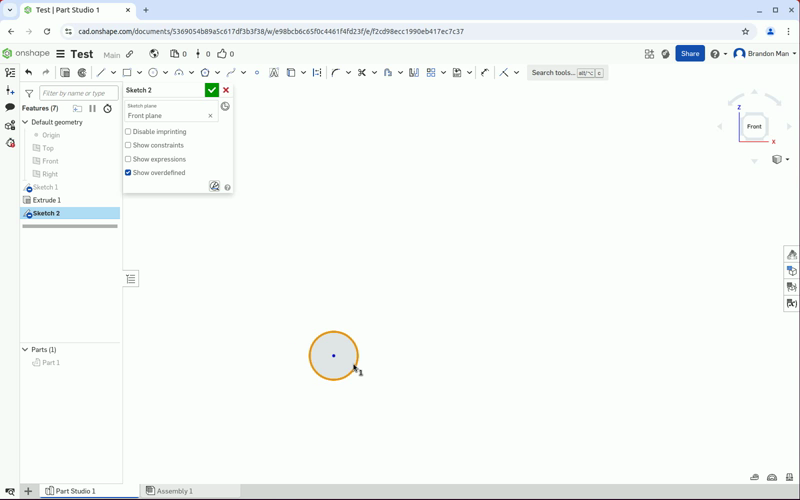
scroll(-6)
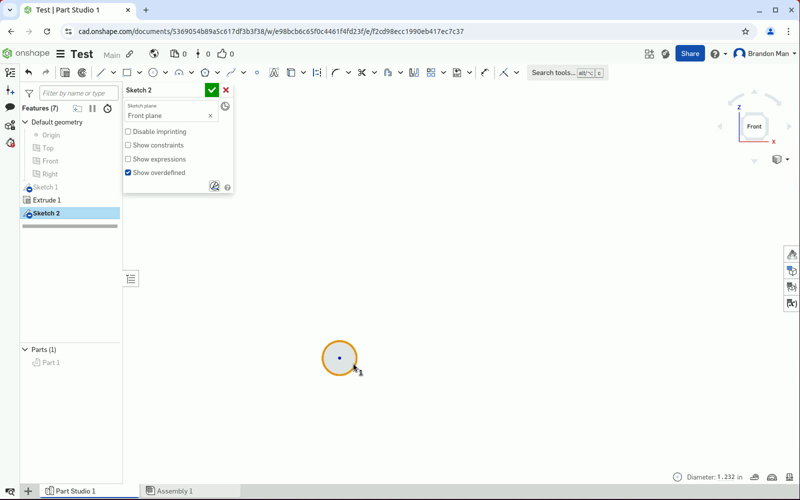
scroll(-6)
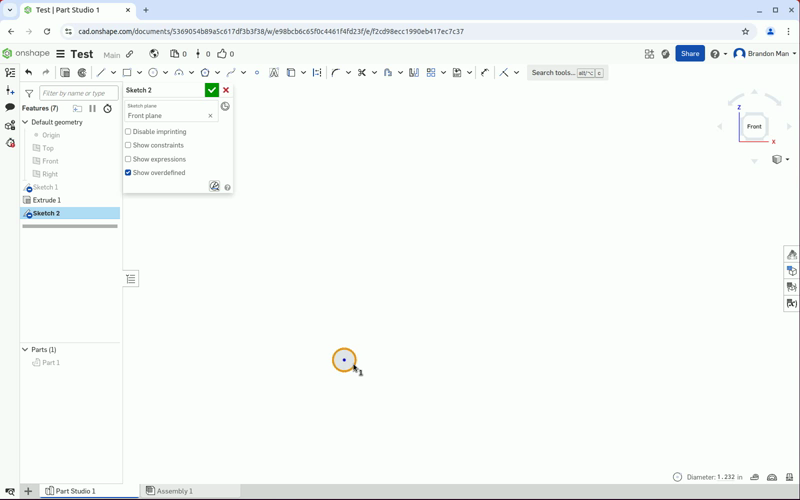
scroll(-6)
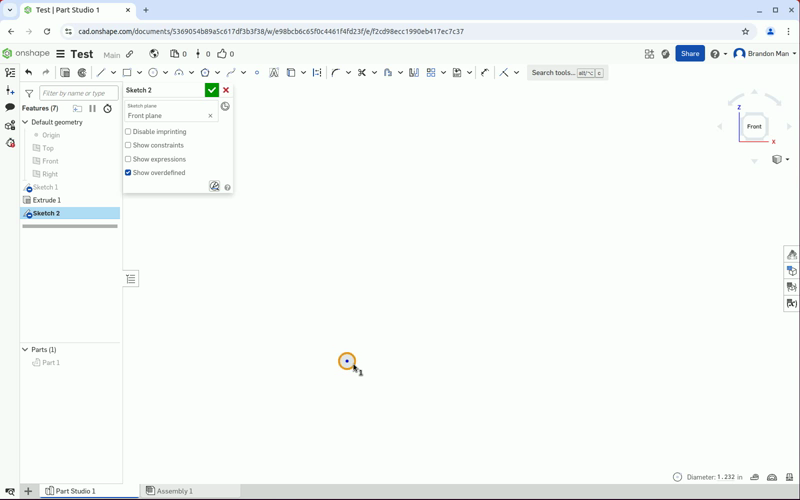
scroll(-6)
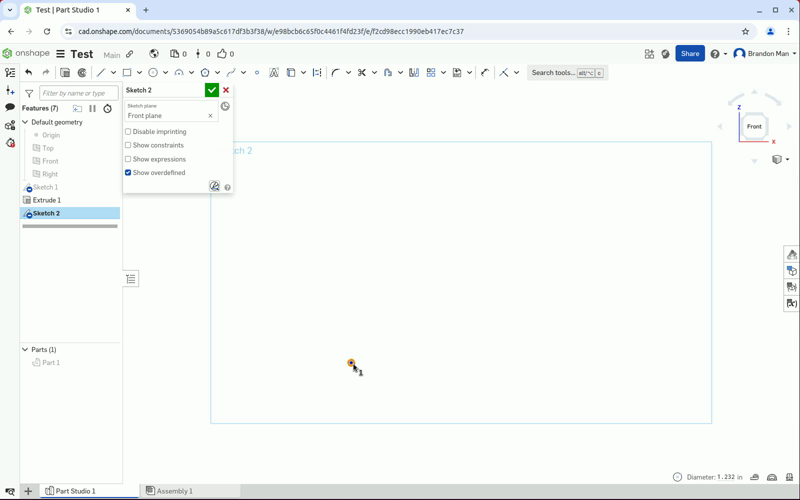
mouse_move(73, 352)
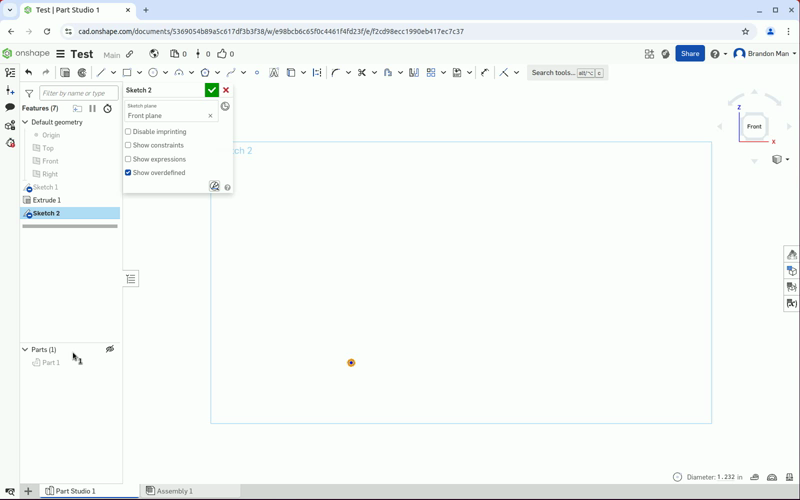
key(shift+y)
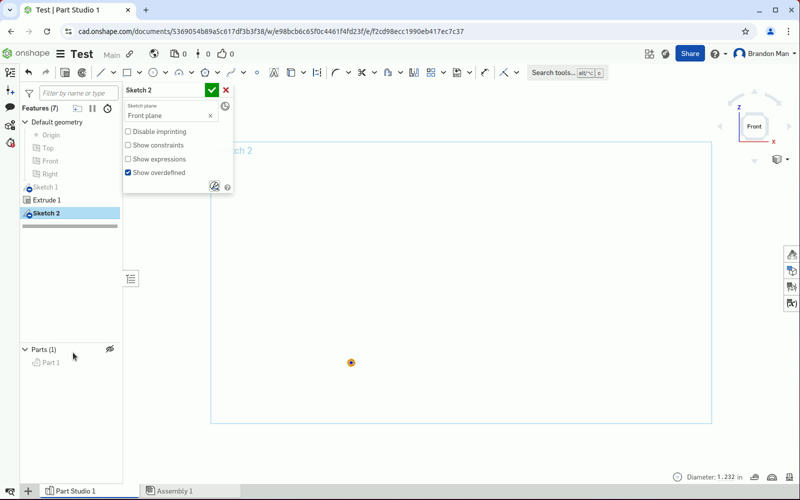
key(shift+e)
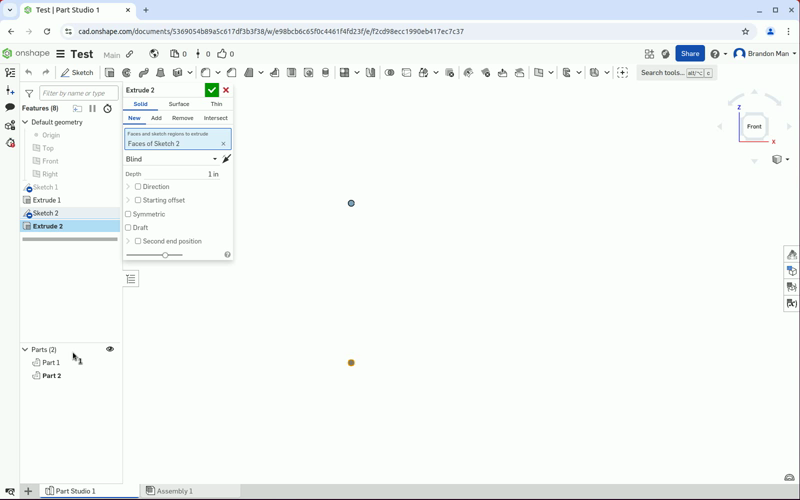
mouse_move(143, 106)
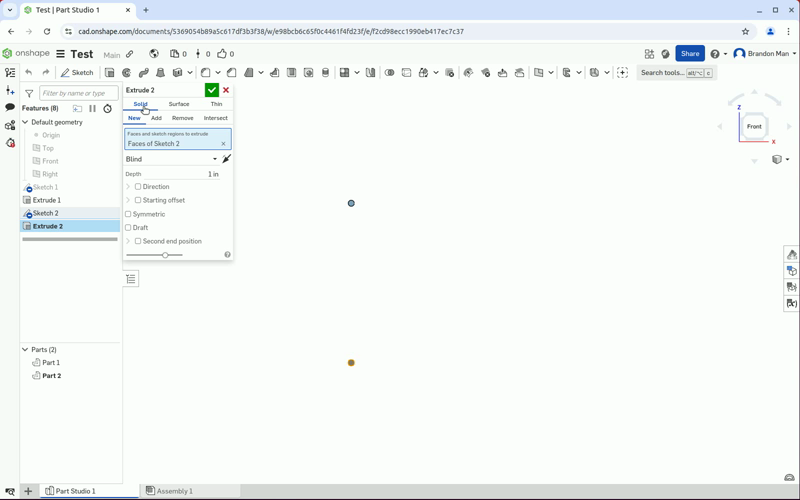
click(143, 106)
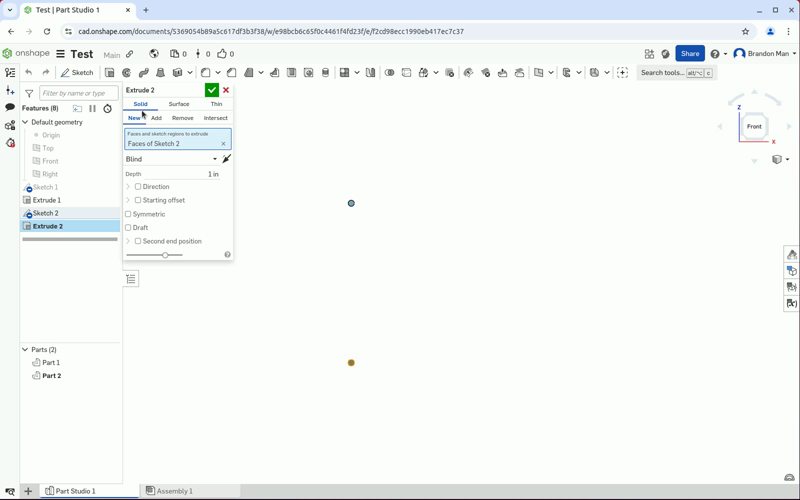
mouse_move(137, 120)
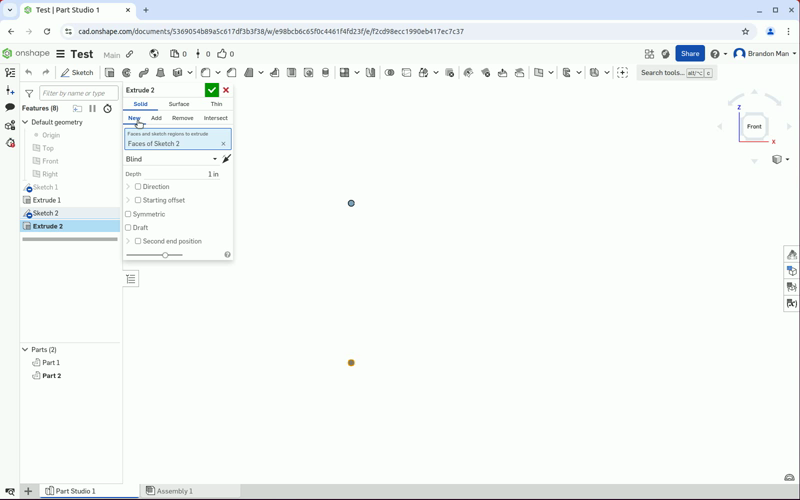
click(137, 120)
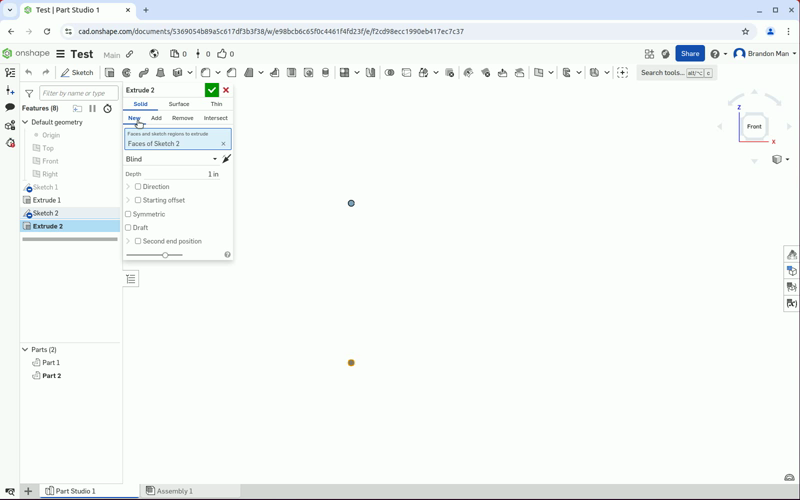
key(tab, 4)
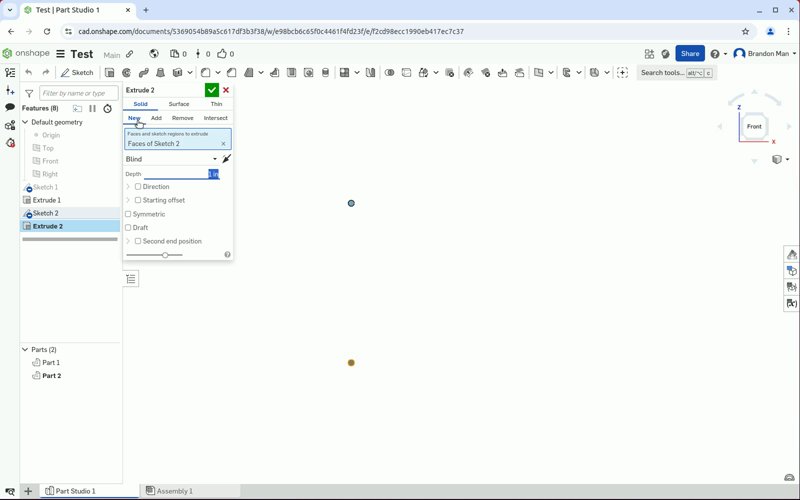
text(4.333)
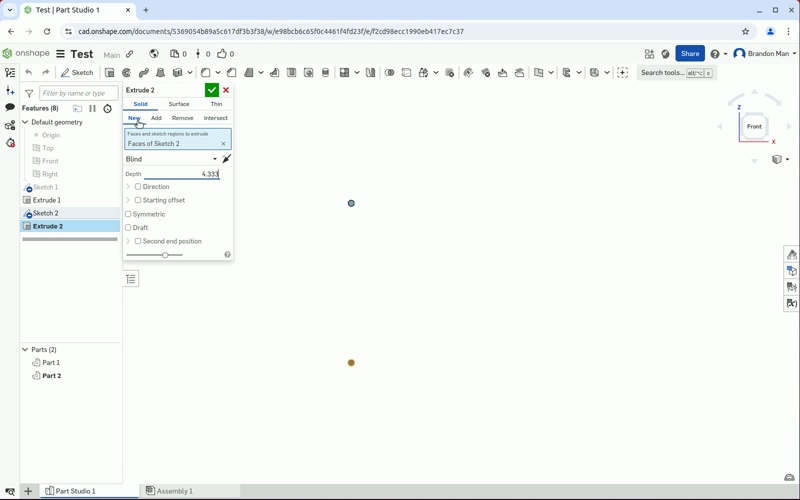
key(enter)
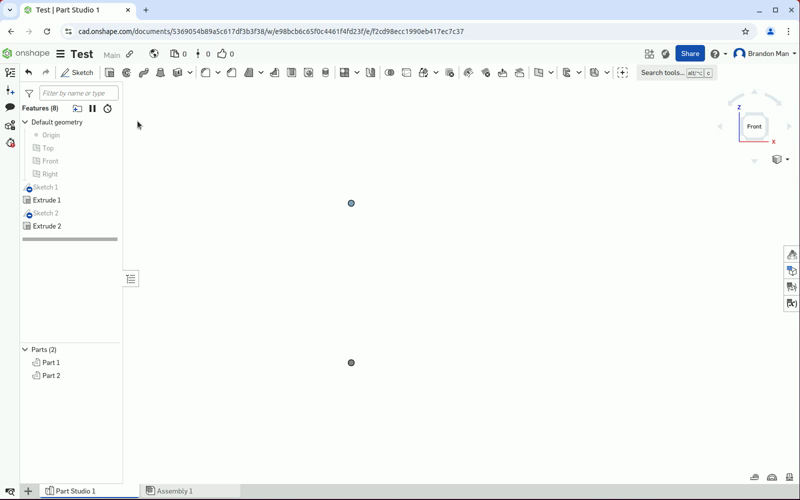
key(shift+h)
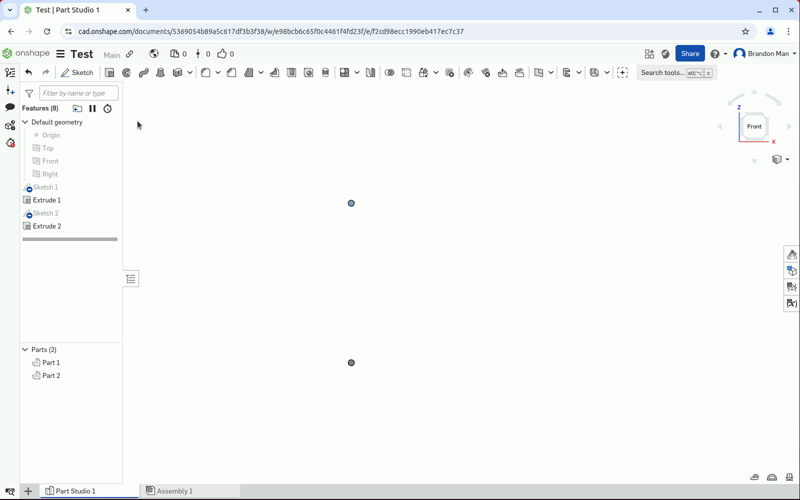
key(shift+h)
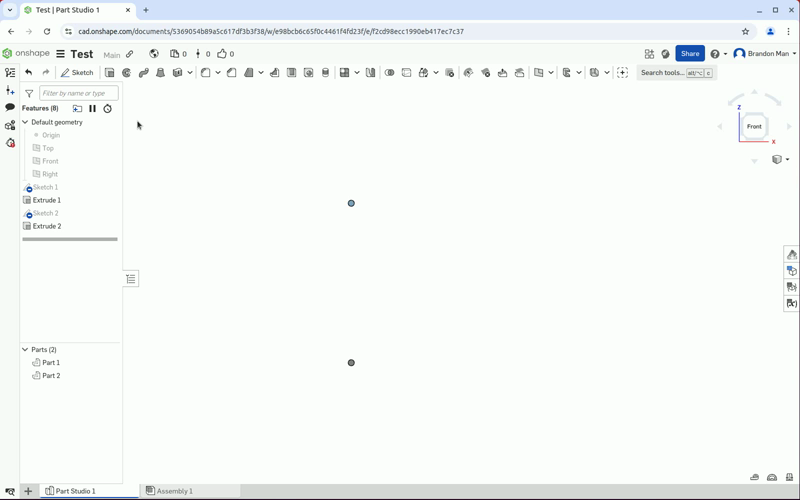
mouse_move(73, 189)
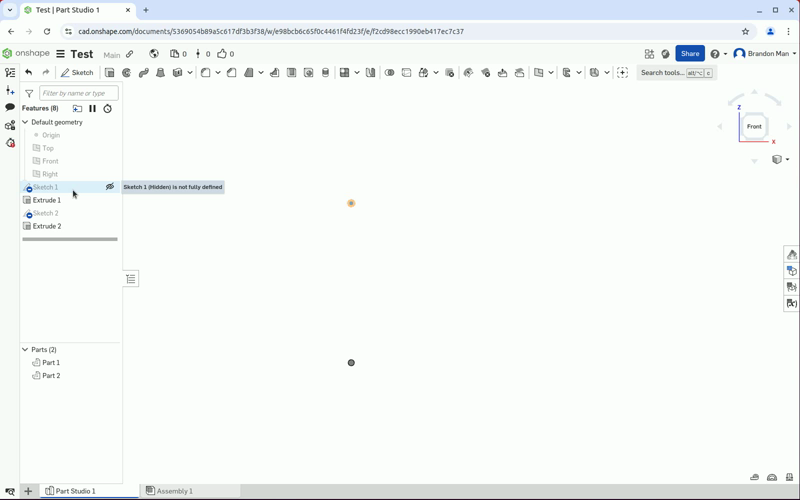
click(73, 189)
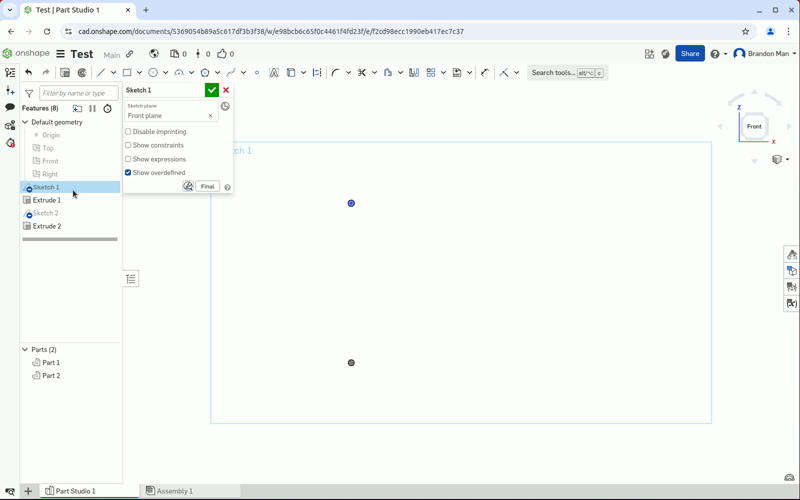
mouse_move(229, 92)
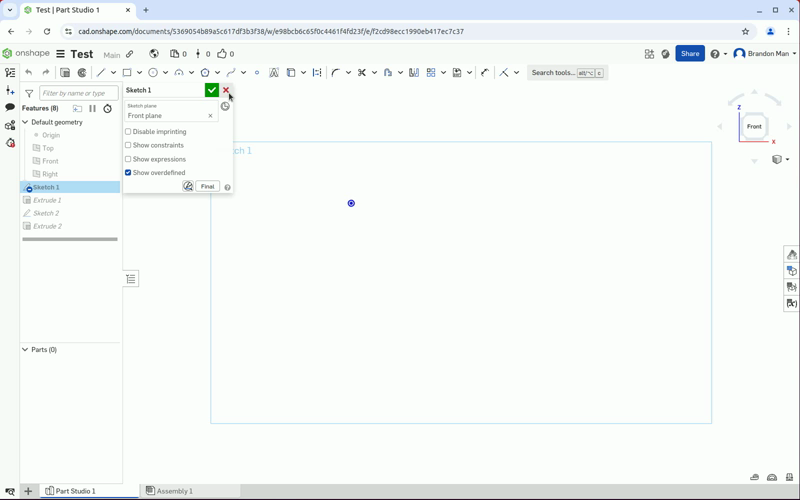
click(229, 92)
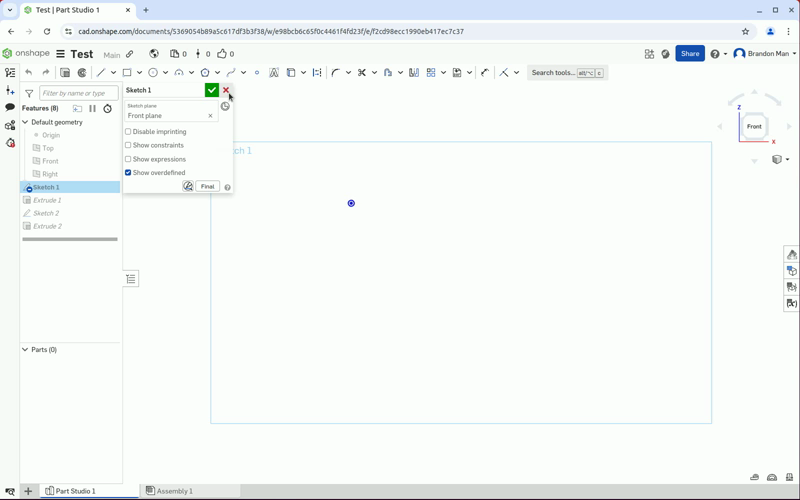
key(shift+s)
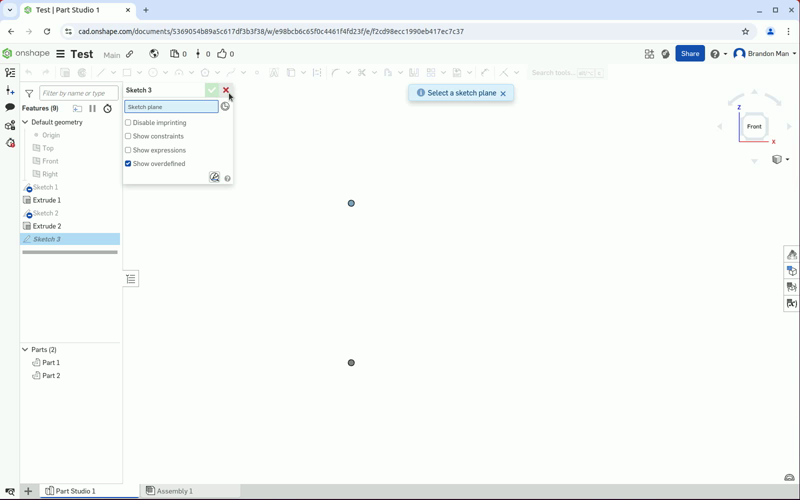
mouse_move(73, 163)
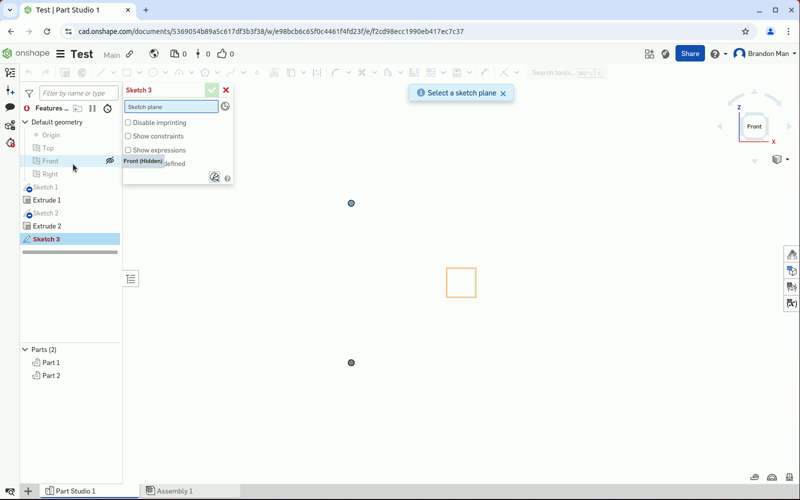
click(73, 163)
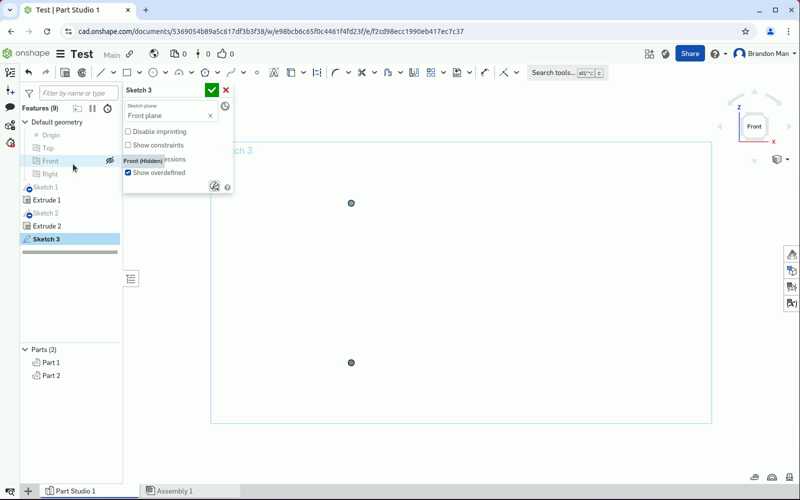
mouse_move(73, 352)
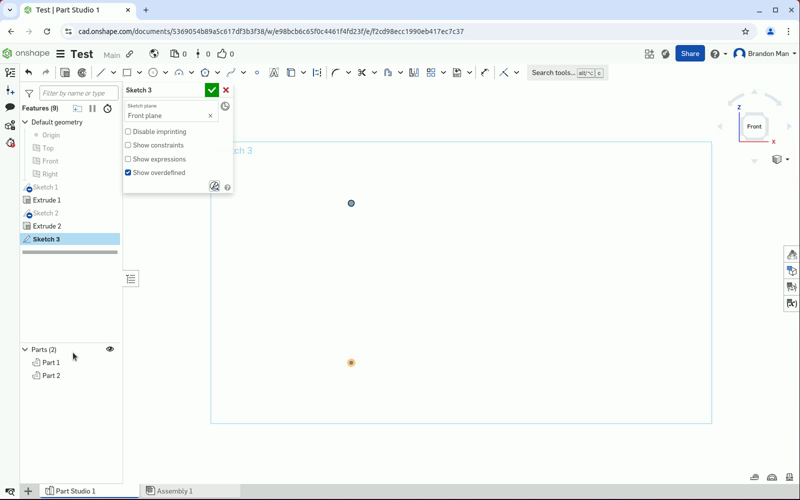
key(y)
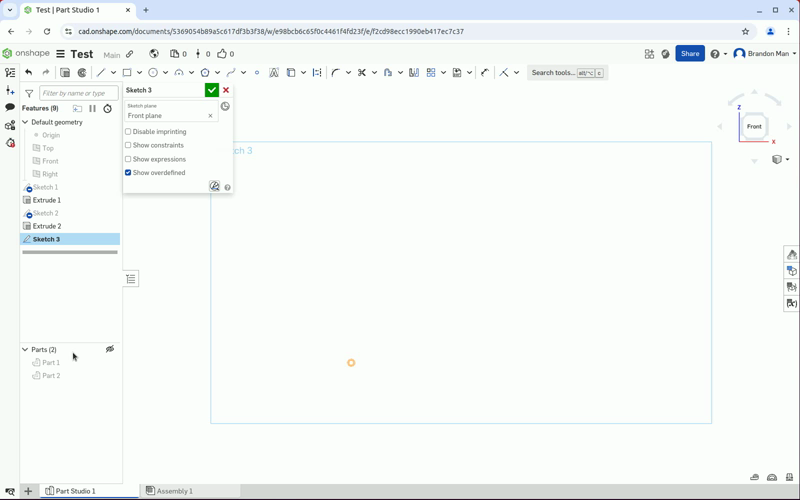
key(c)
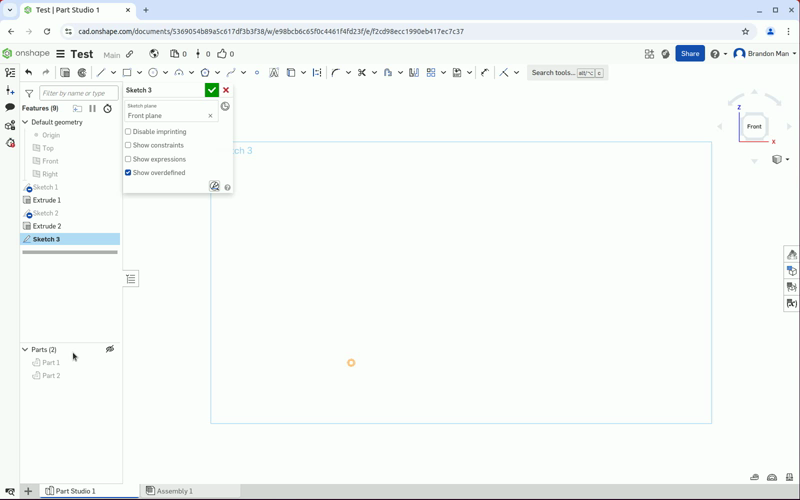
key_down(shift)
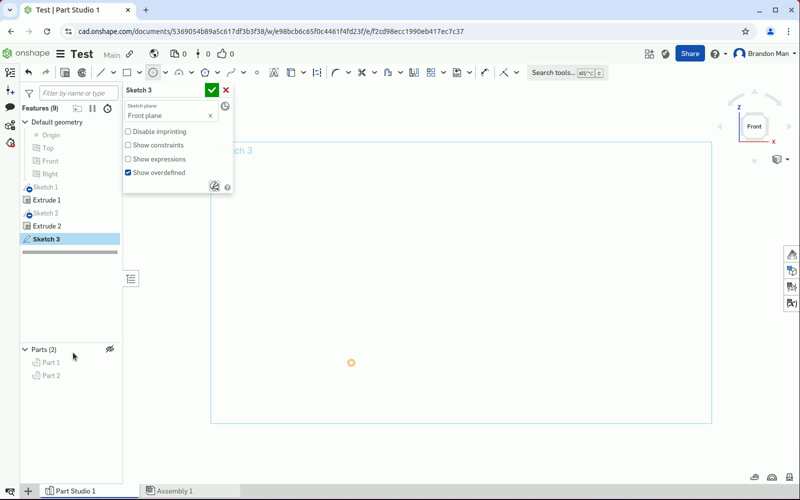
mouse_move(571, 362)
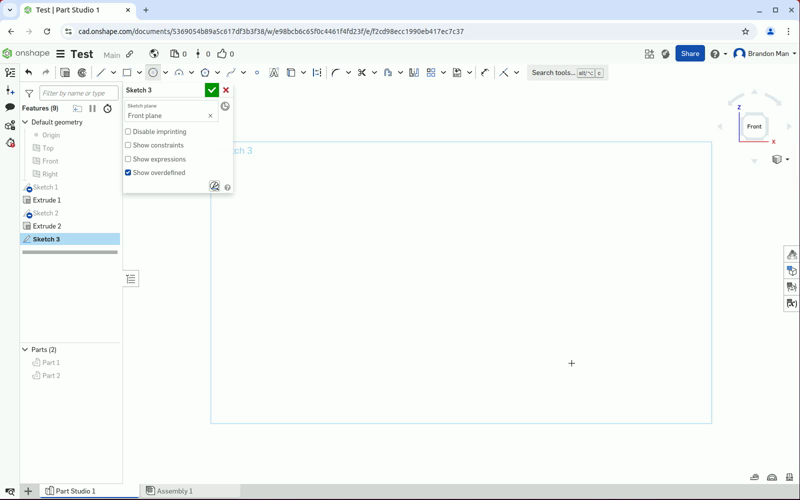
click(571, 362)
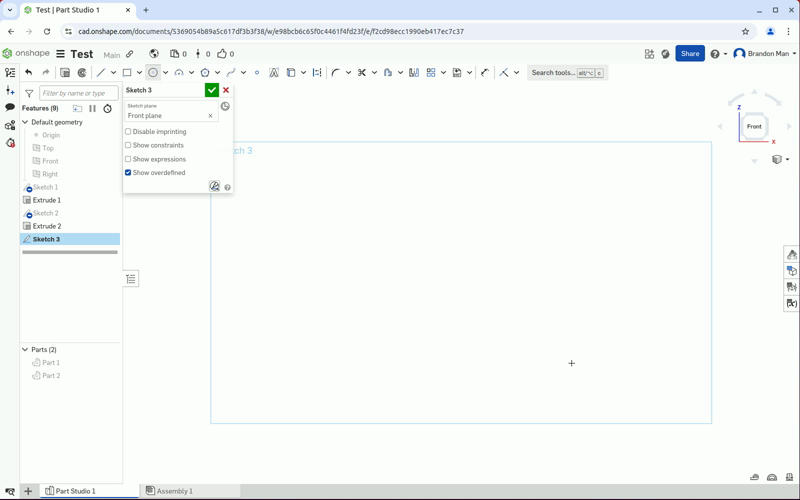
key_up(shift)
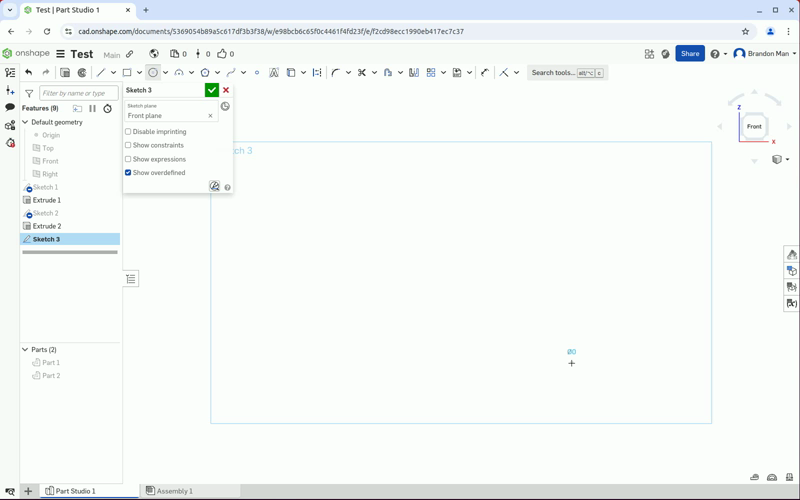
mouse_move(574, 362)
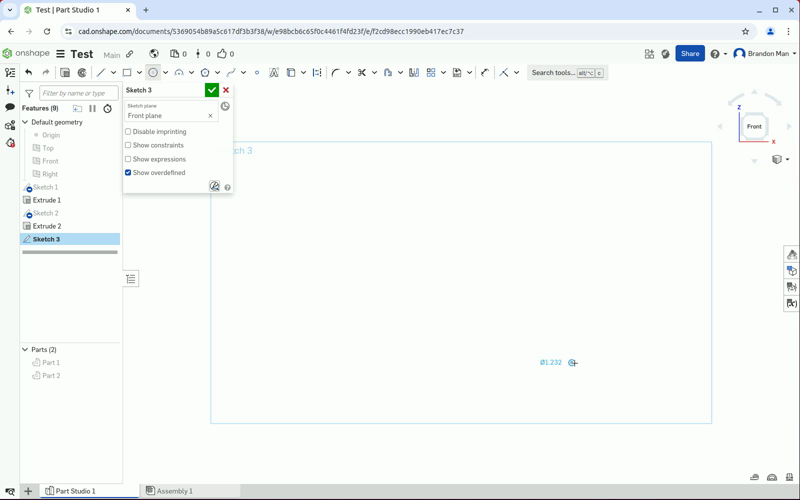
click(574, 362)
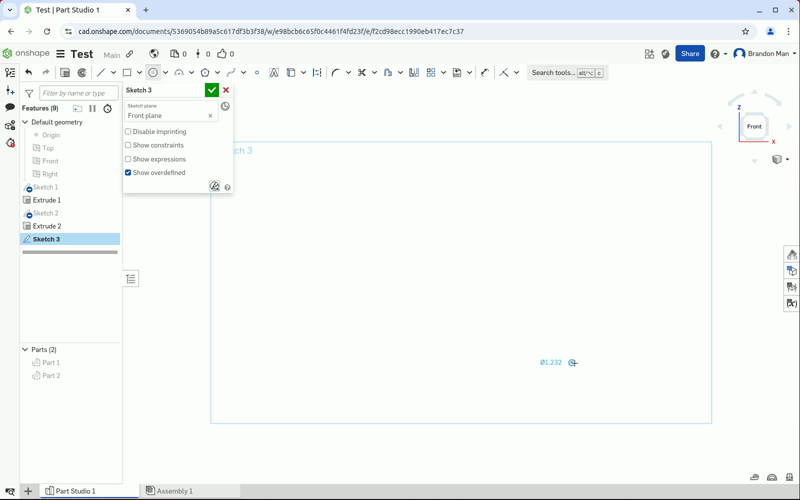
key(esc)
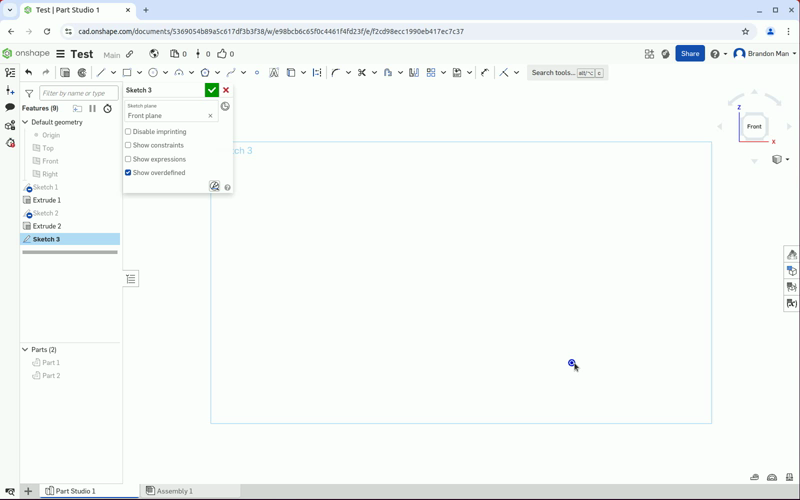
mouse_move(570, 361)
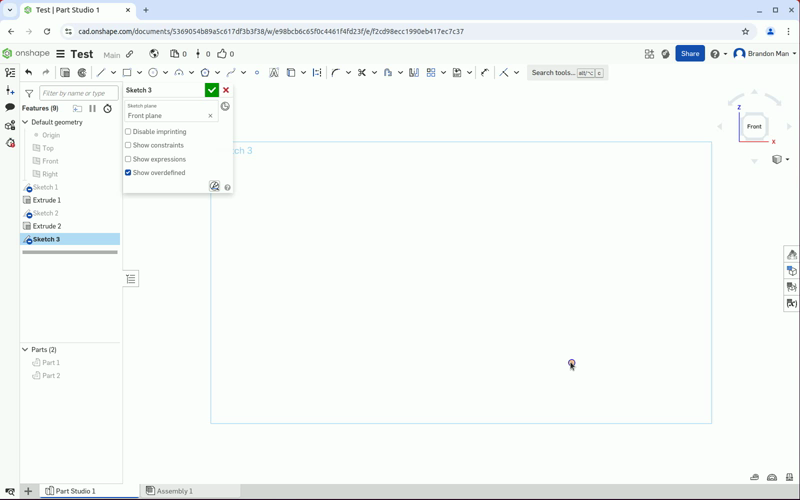
scroll(6)
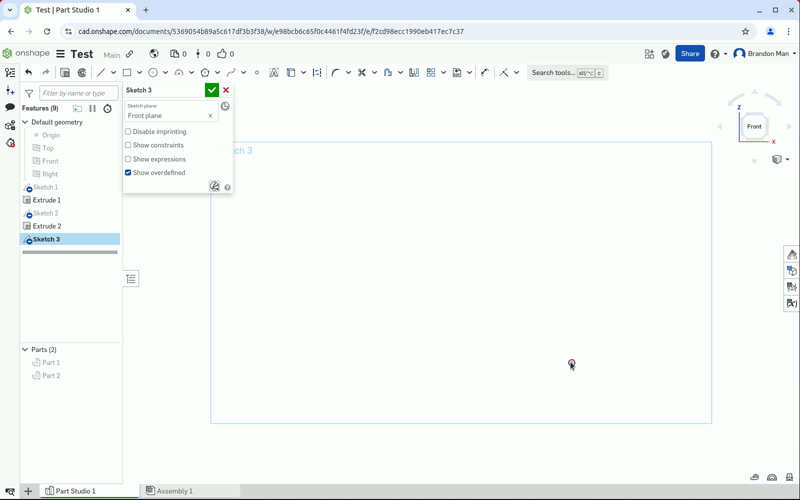
scroll(6)
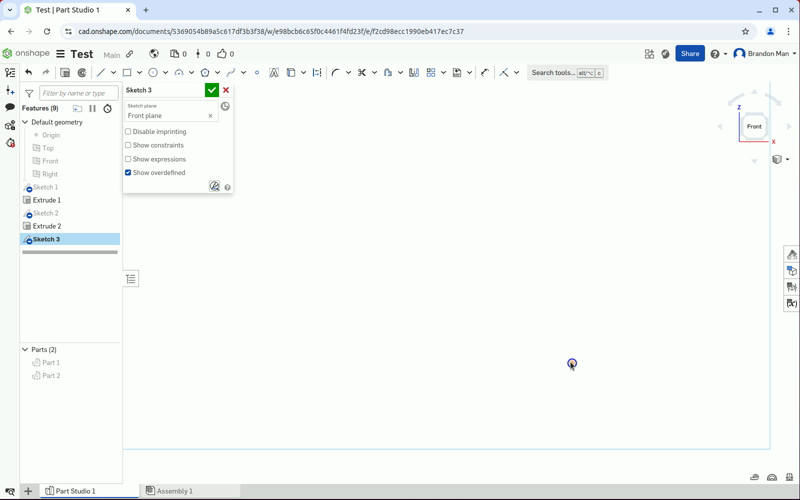
scroll(6)
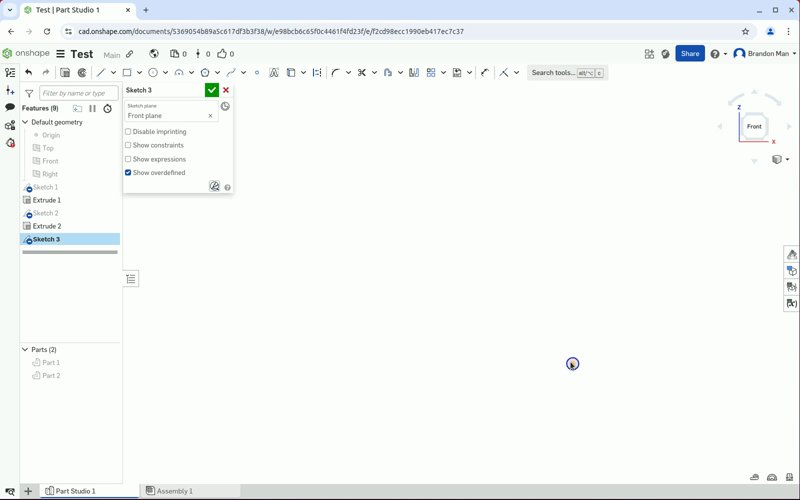
scroll(6)
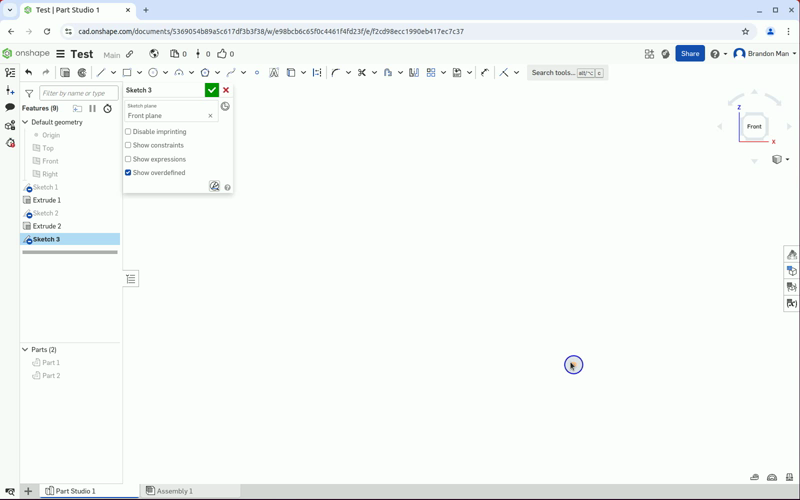
scroll(6)
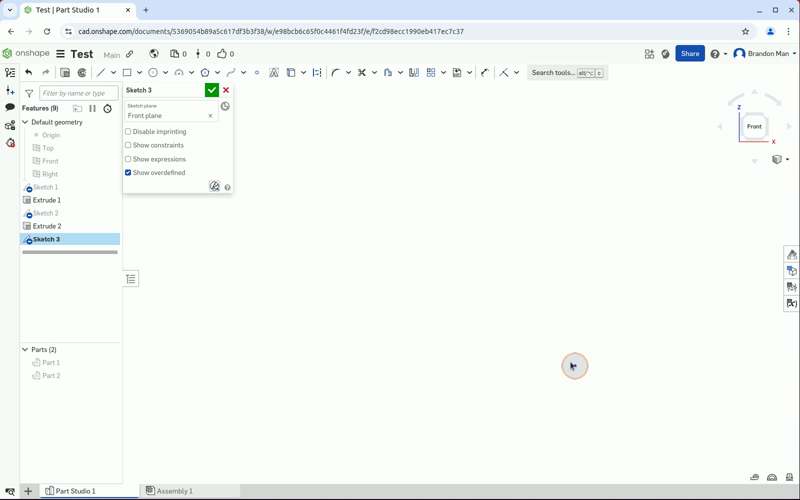
scroll(6)
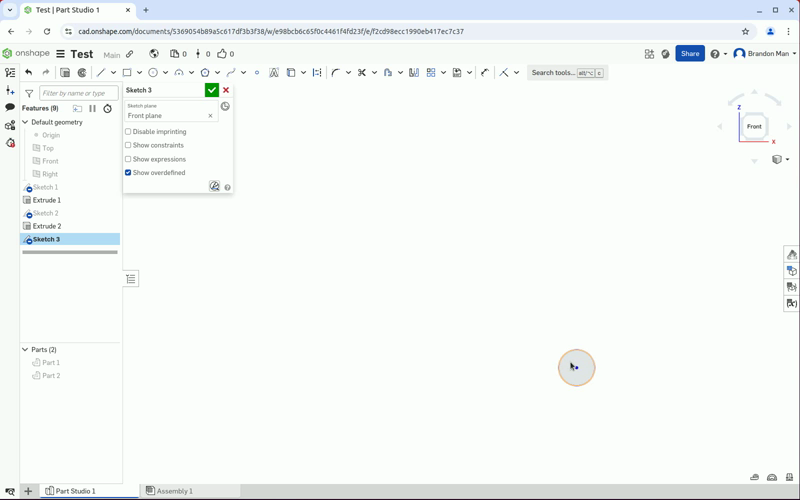
scroll(6)
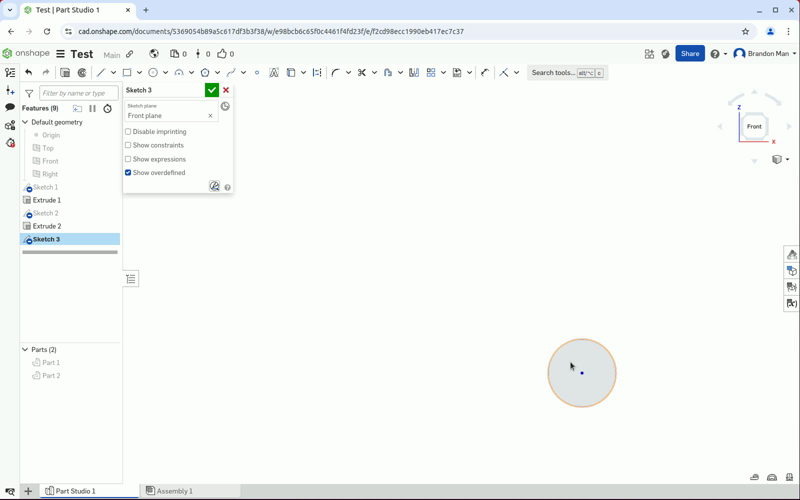
click(570, 361)
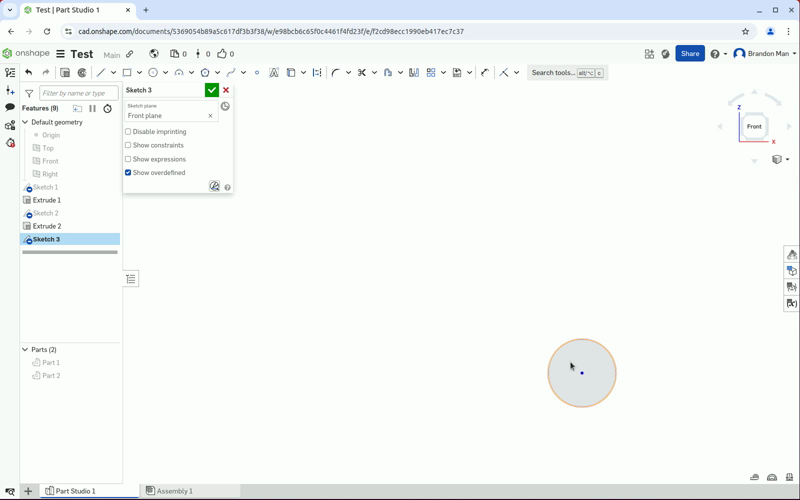
scroll(-6)
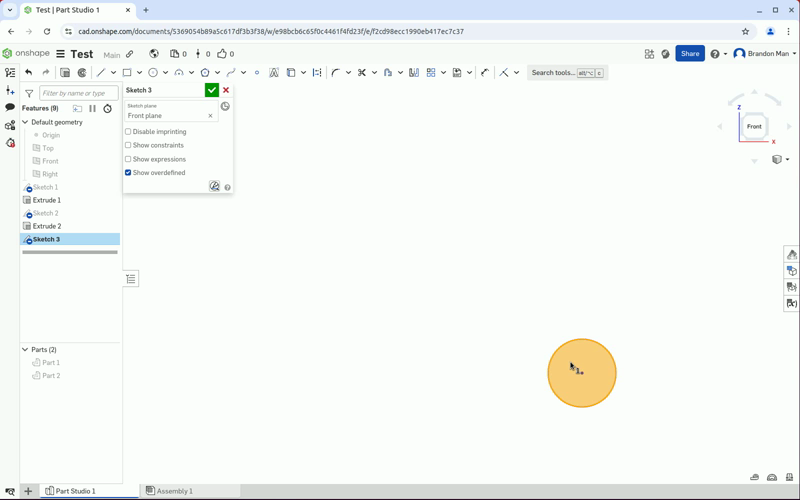
scroll(-6)
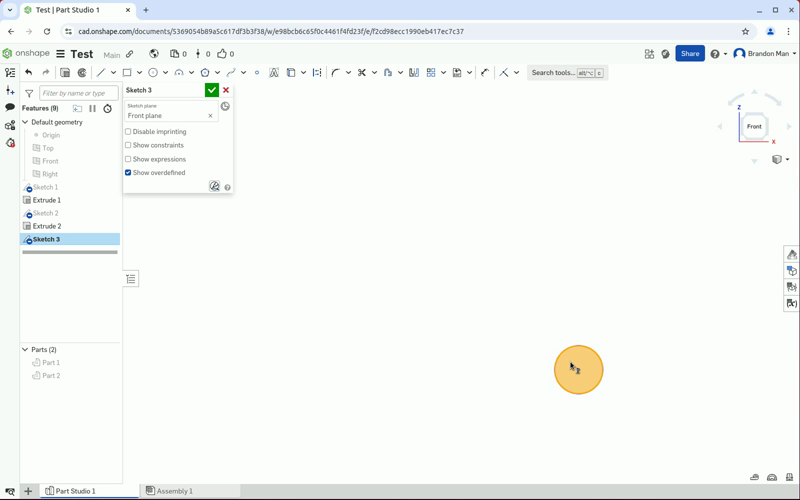
scroll(-6)
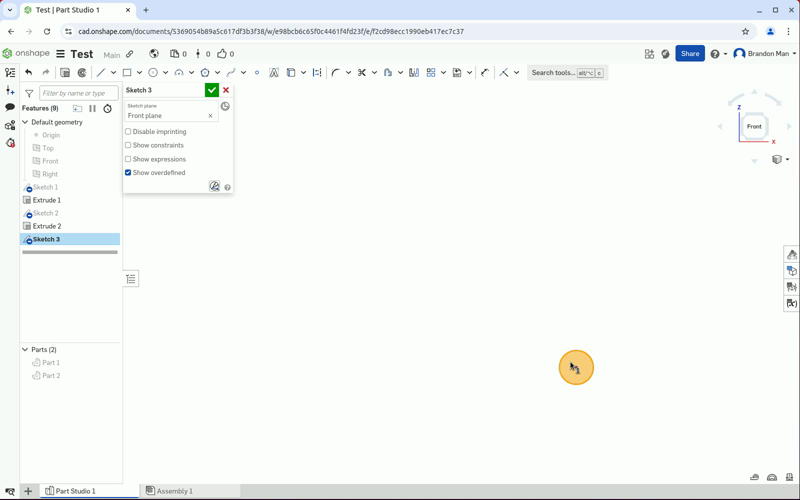
scroll(-6)
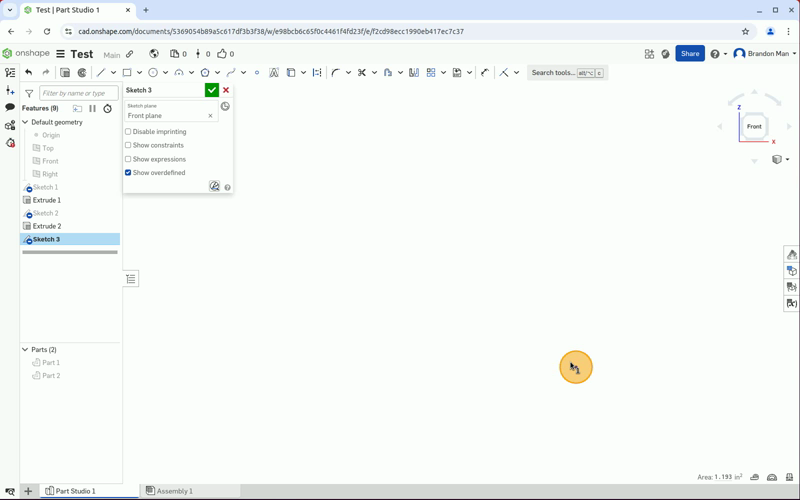
scroll(-6)
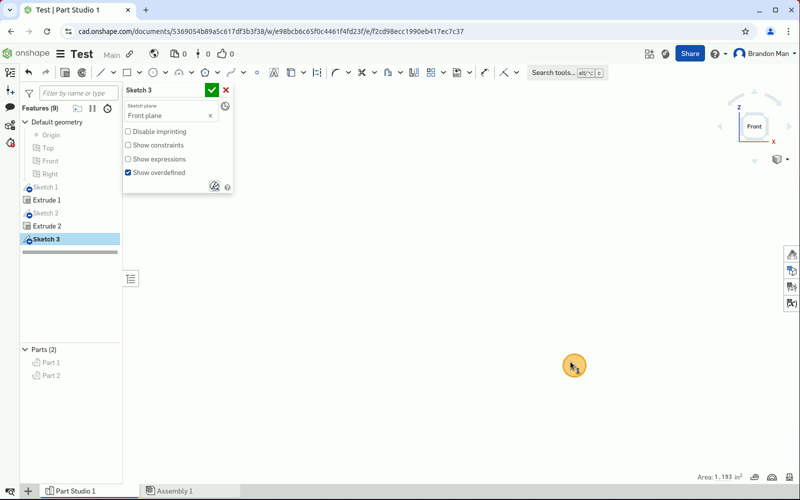
scroll(-6)
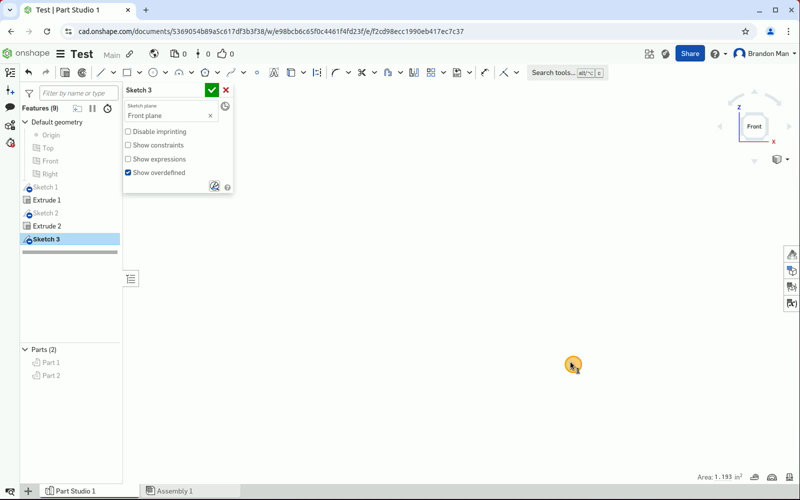
scroll(-6)
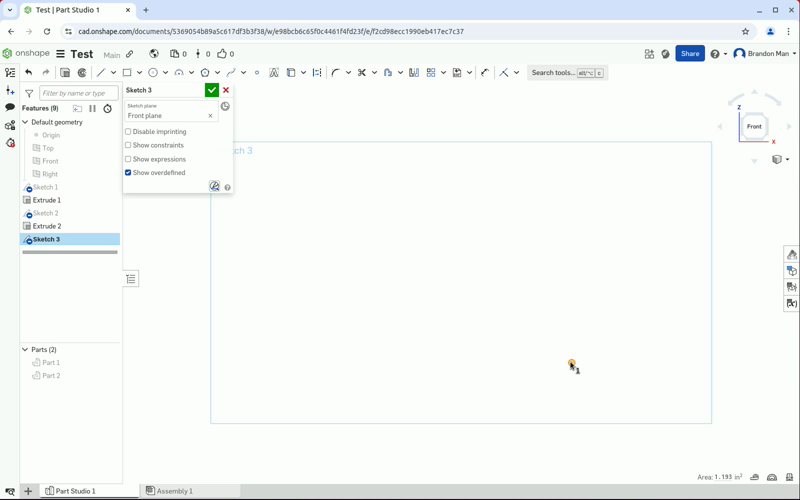
mouse_move(73, 352)
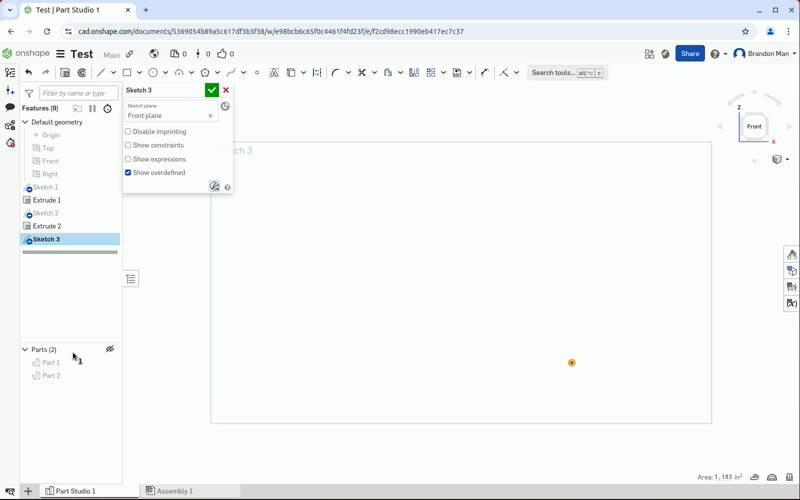
key(shift+y)
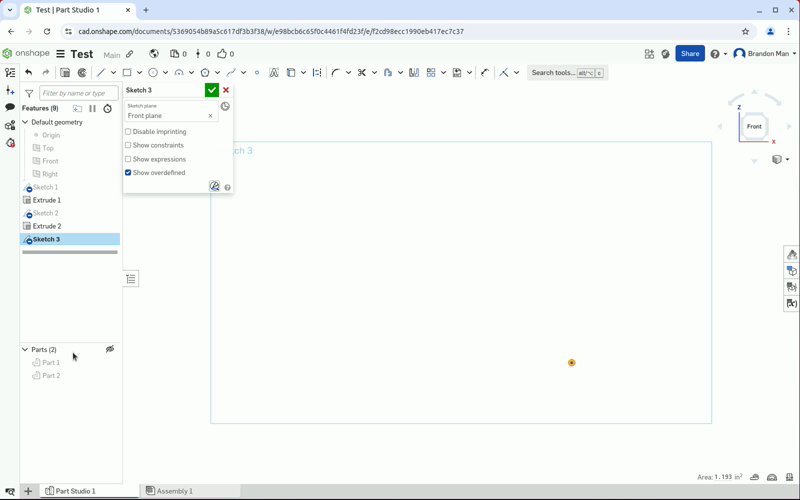
key(shift+e)
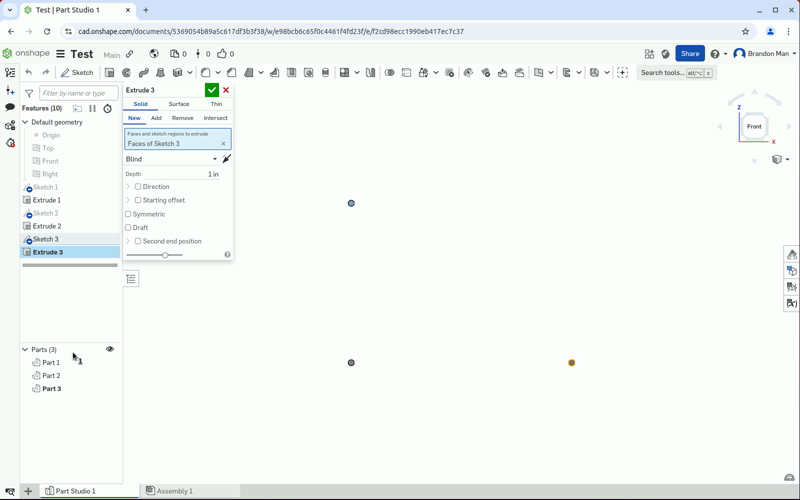
mouse_move(143, 106)
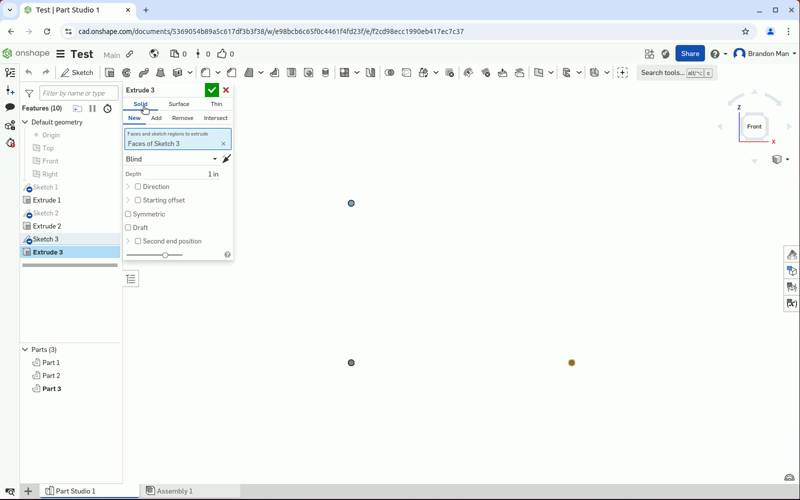
click(143, 106)
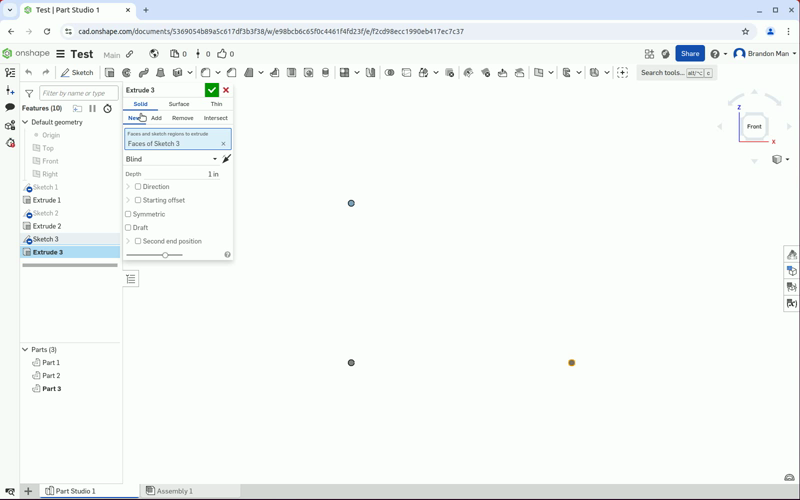
mouse_move(137, 120)
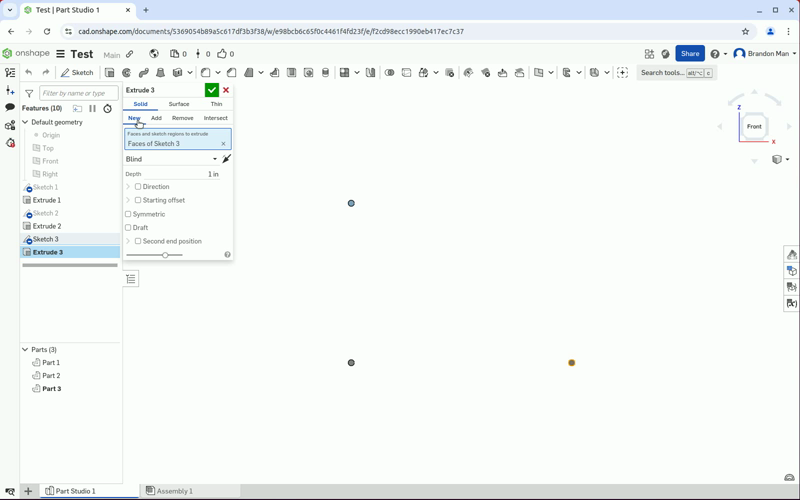
click(137, 120)
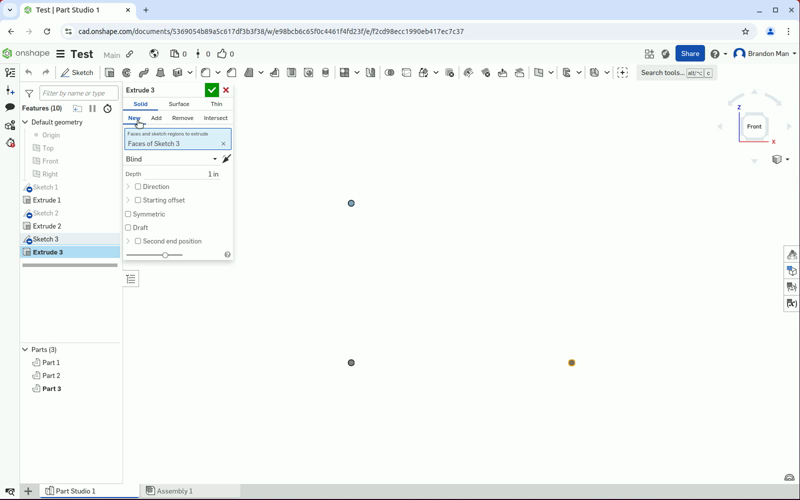
key(tab, 4)
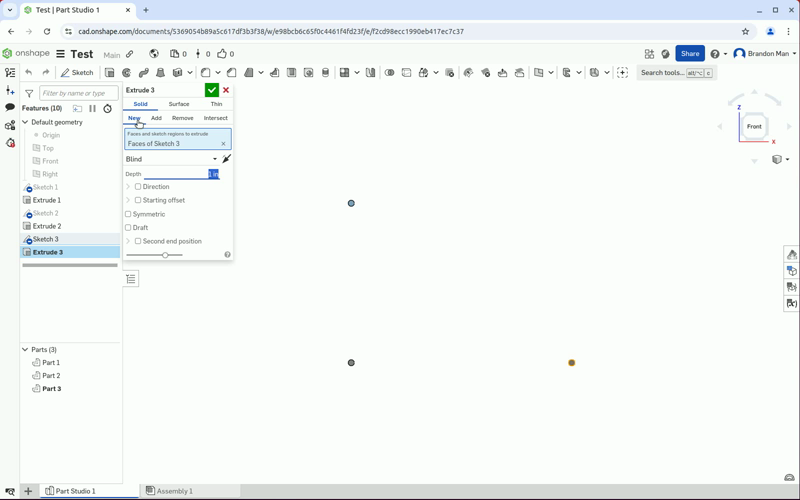
text(4.333)
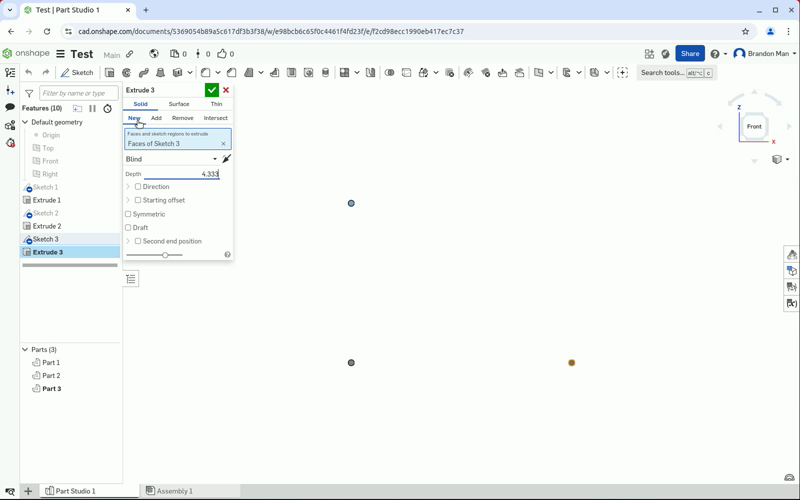
key(enter)
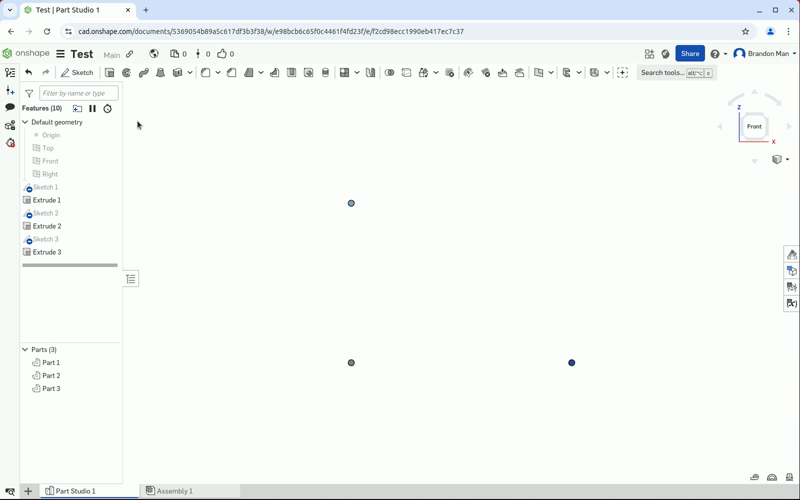
key(shift+h)
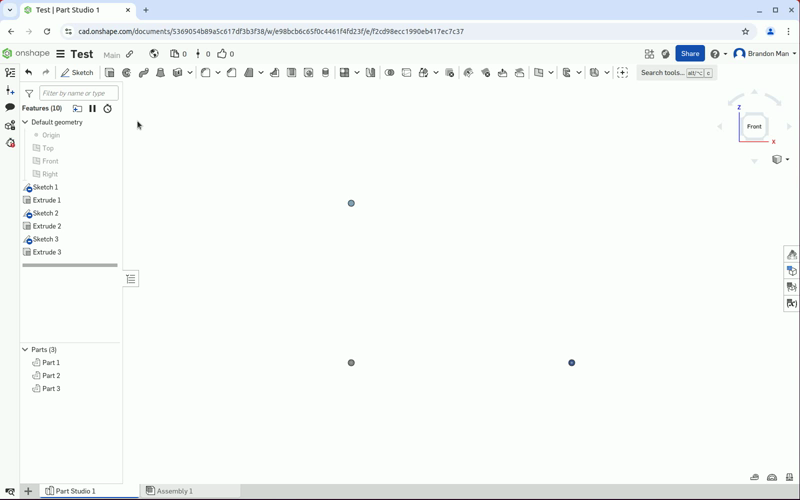
key(shift+h)
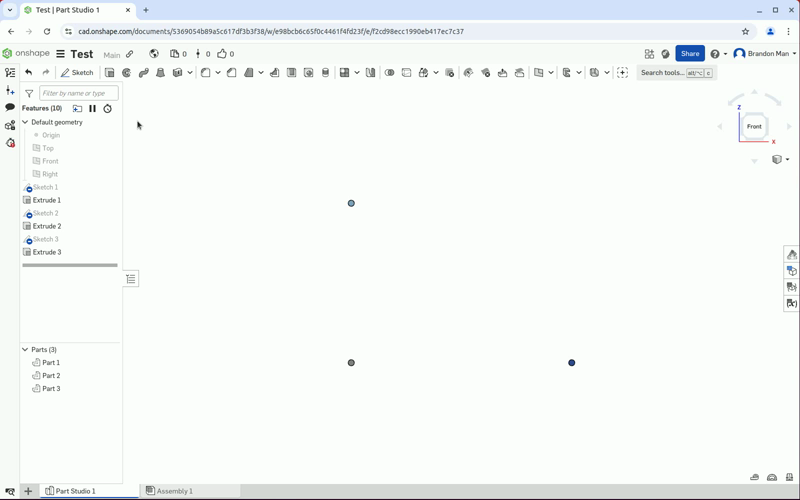
mouse_move(73, 189)
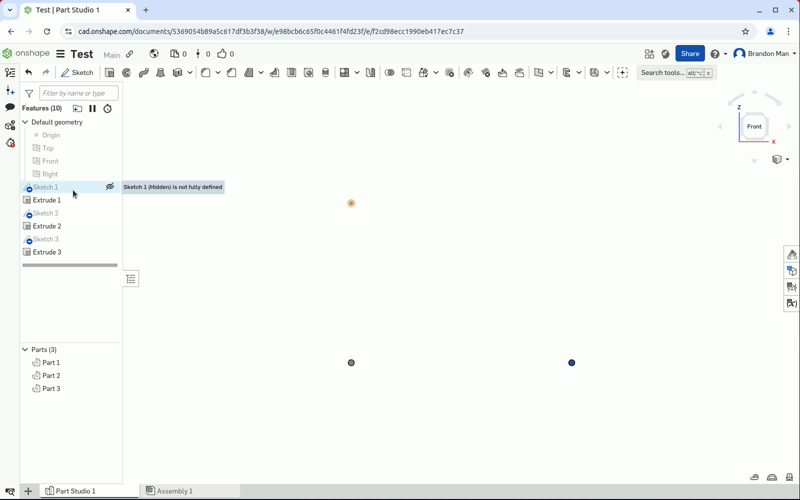
click(73, 189)
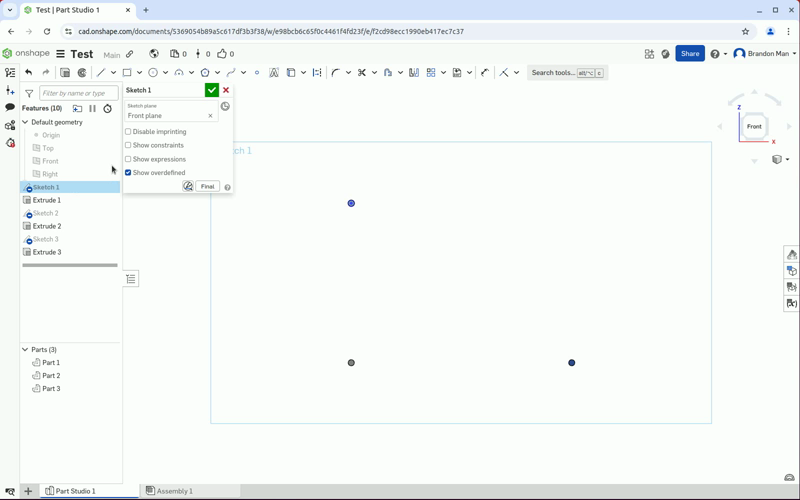
mouse_move(229, 92)
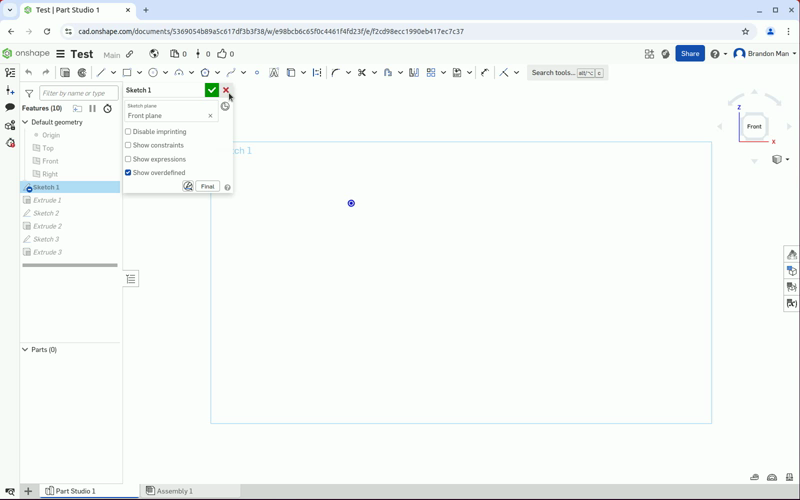
click(229, 92)
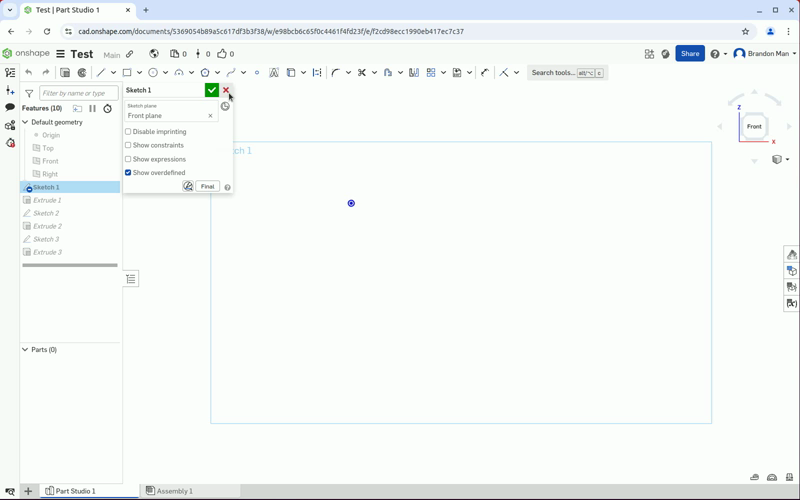
key(shift+s)
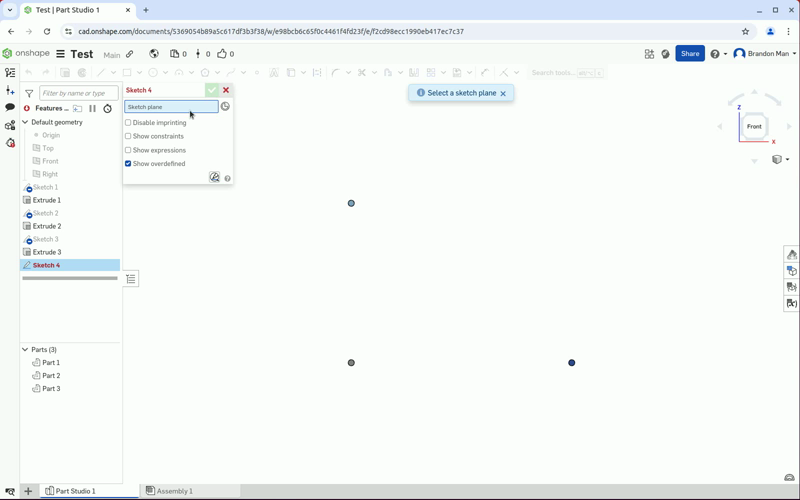
mouse_move(73, 163)
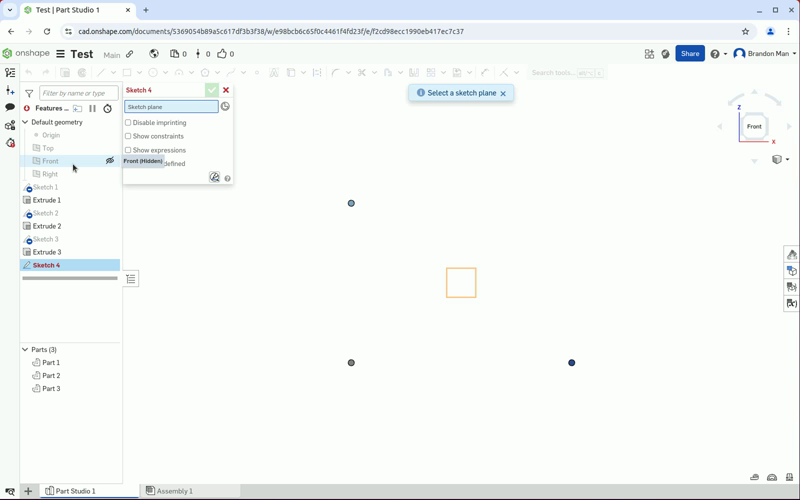
click(73, 163)
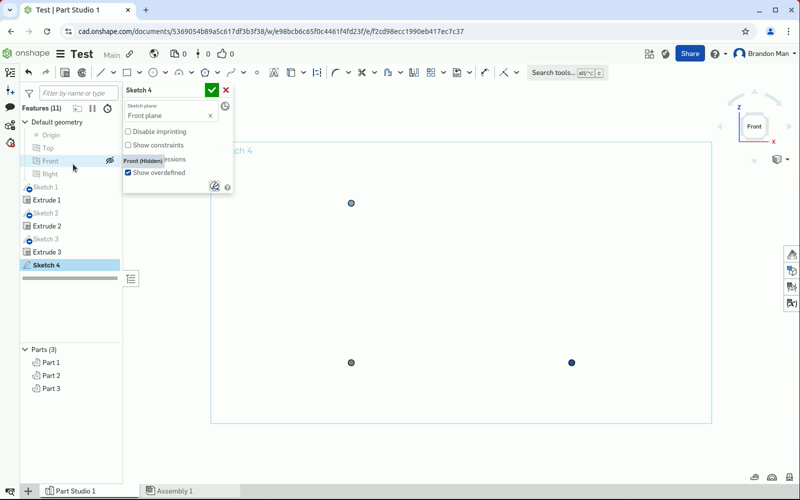
mouse_move(73, 352)
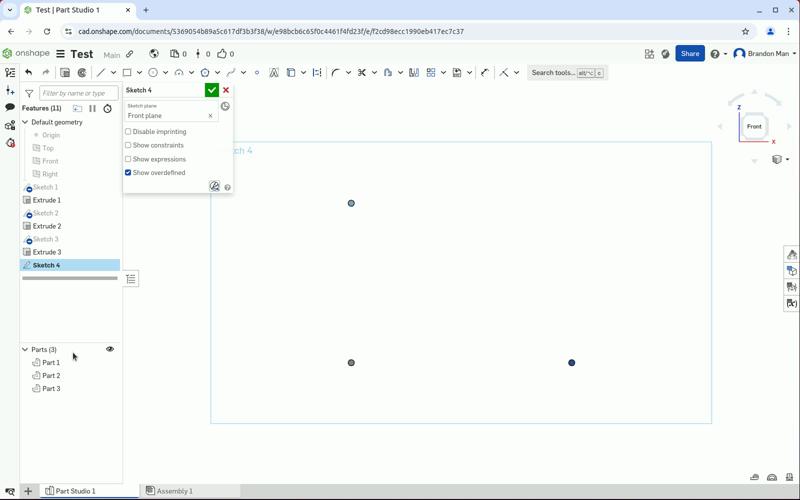
key(y)
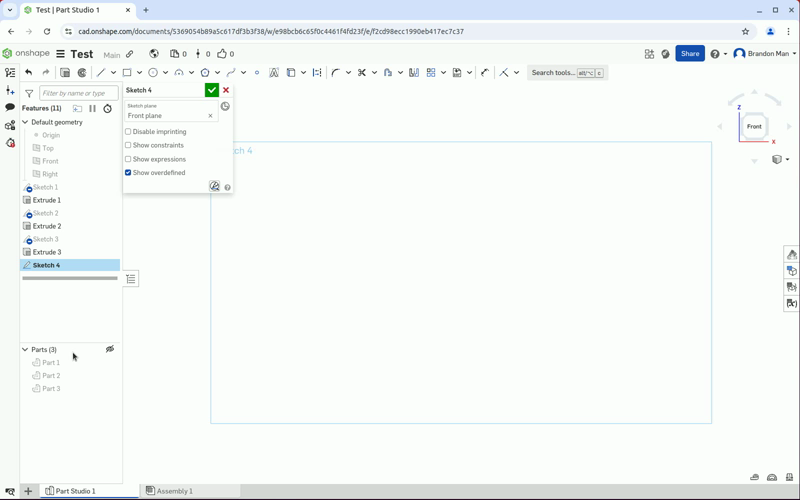
key(c)
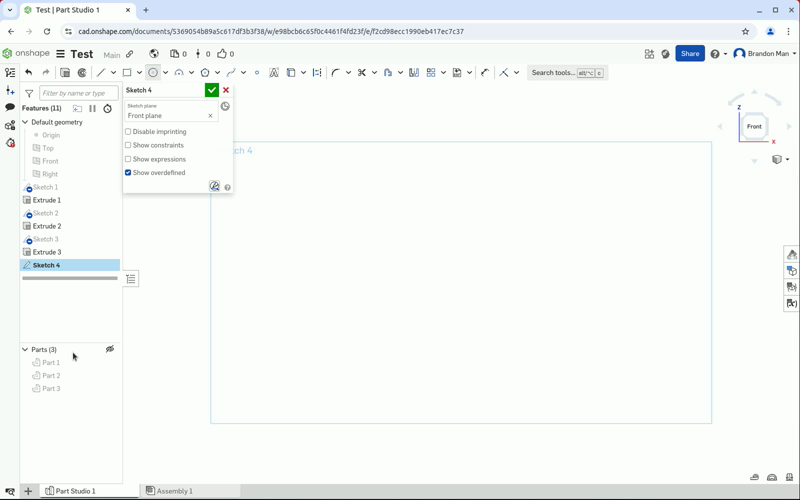
key_down(shift)
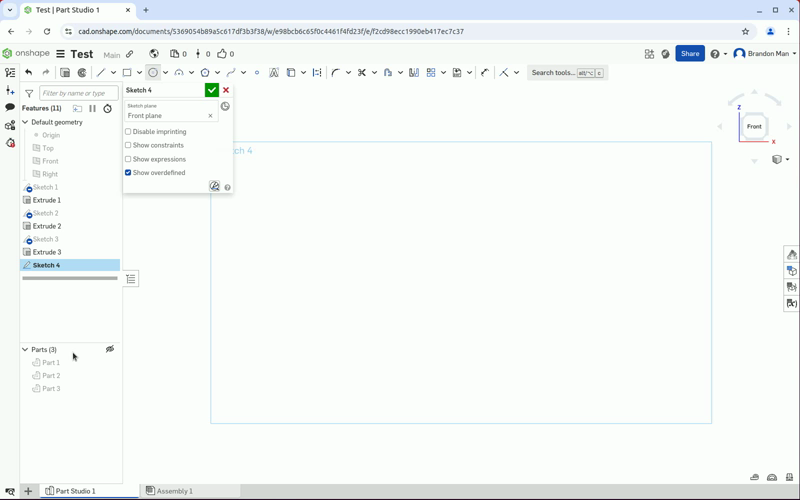
mouse_move(571, 203)
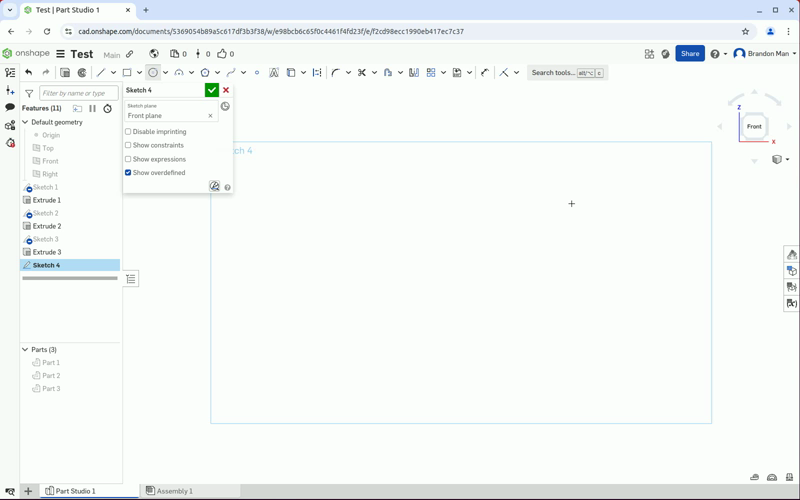
click(571, 203)
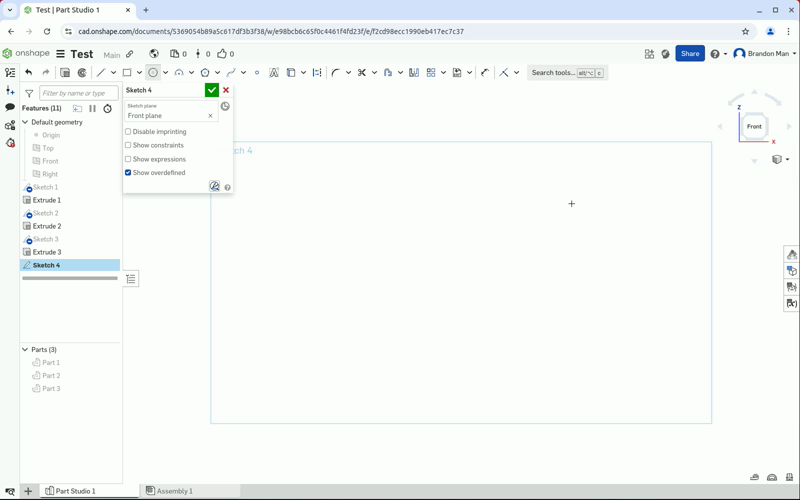
key_up(shift)
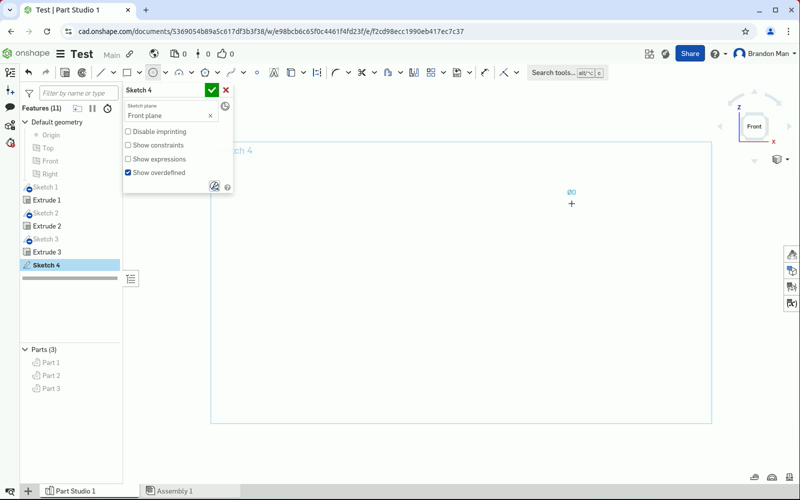
mouse_move(574, 203)
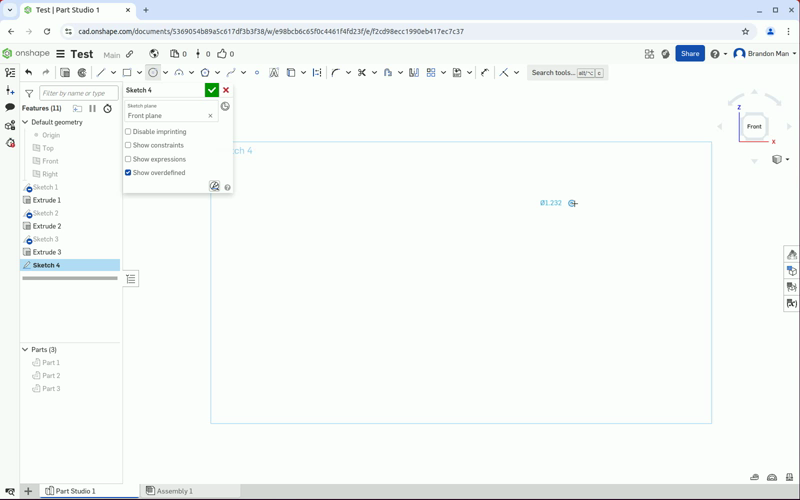
click(574, 203)
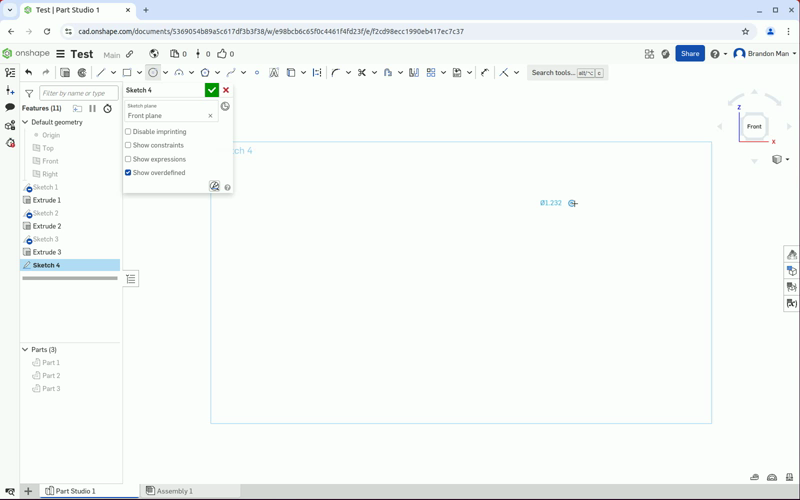
key(esc)
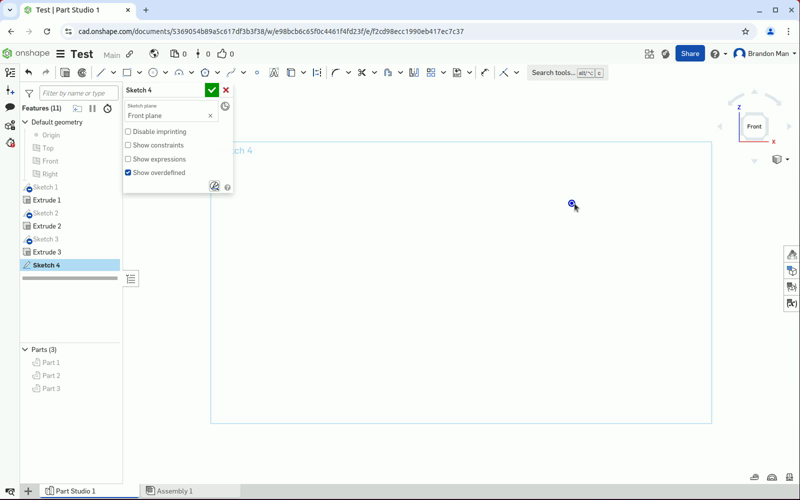
mouse_move(570, 202)
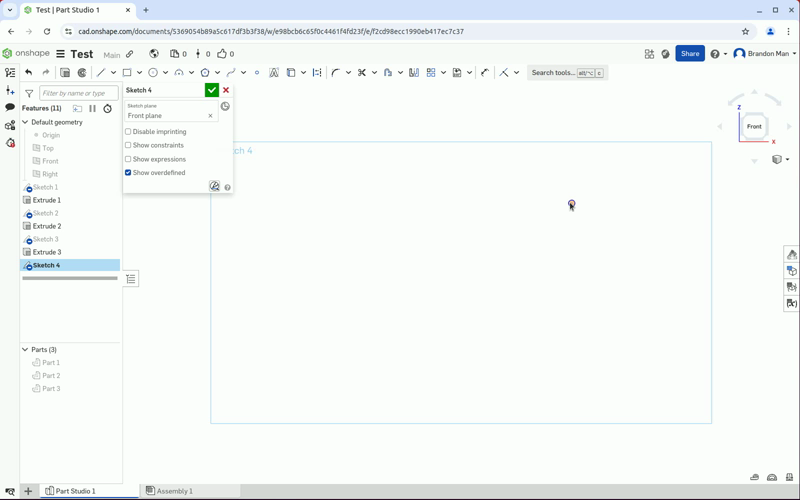
scroll(6)
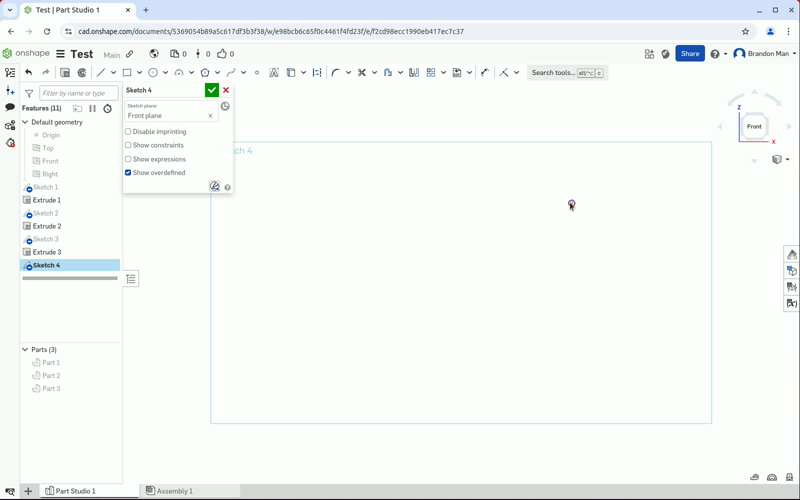
scroll(6)
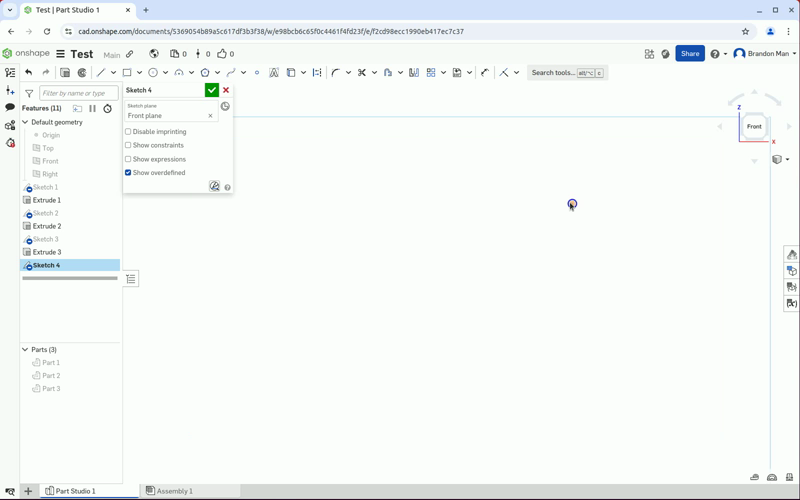
scroll(6)
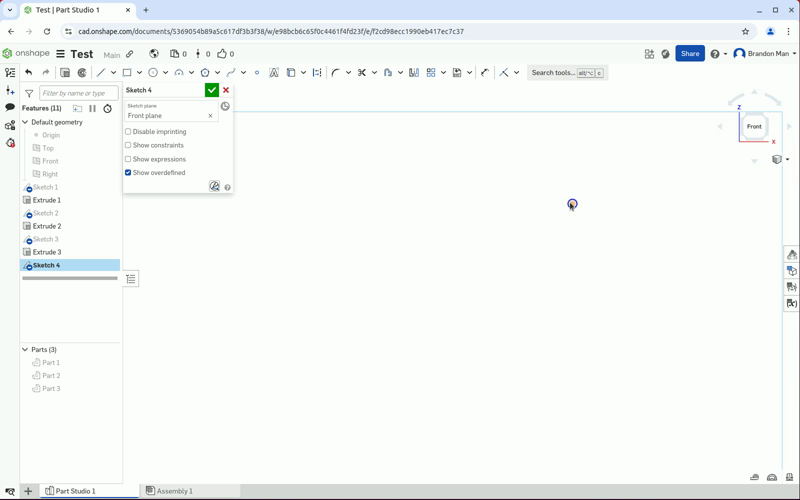
scroll(6)
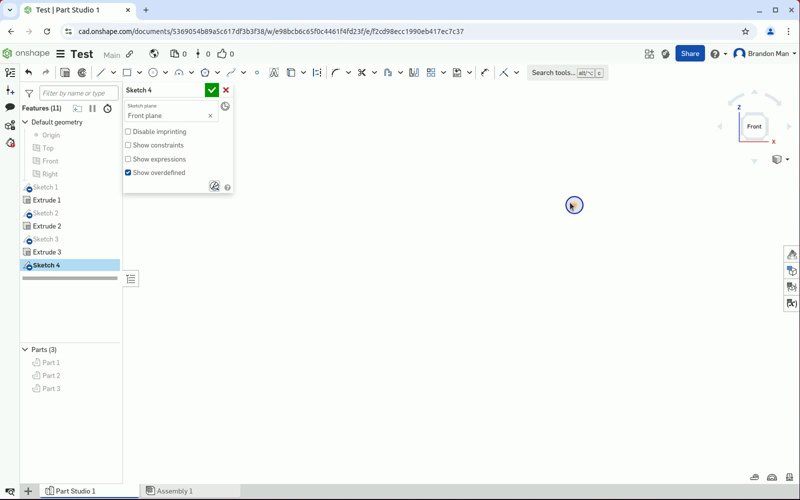
scroll(6)
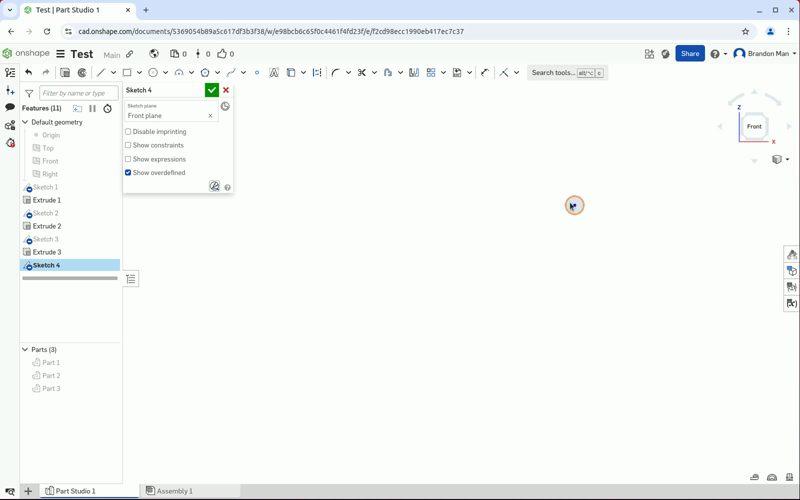
scroll(6)
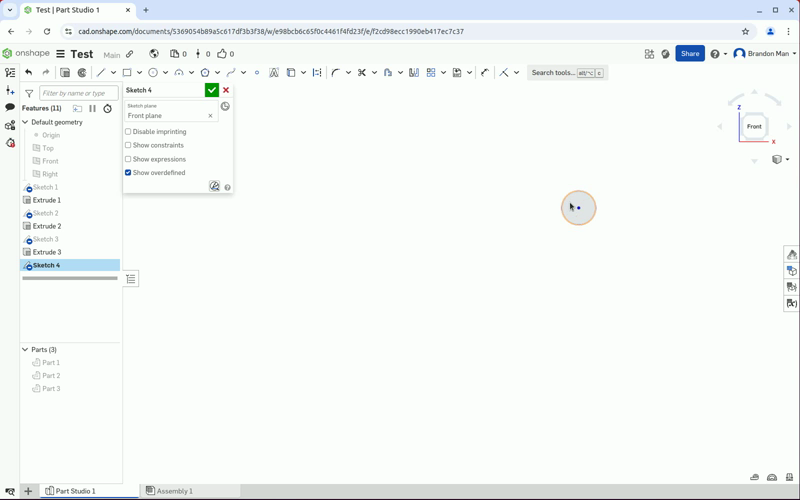
scroll(6)
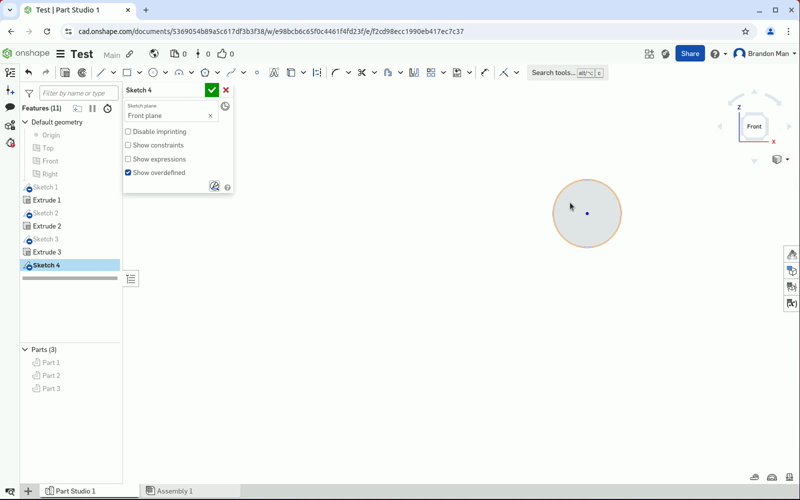
click(570, 202)
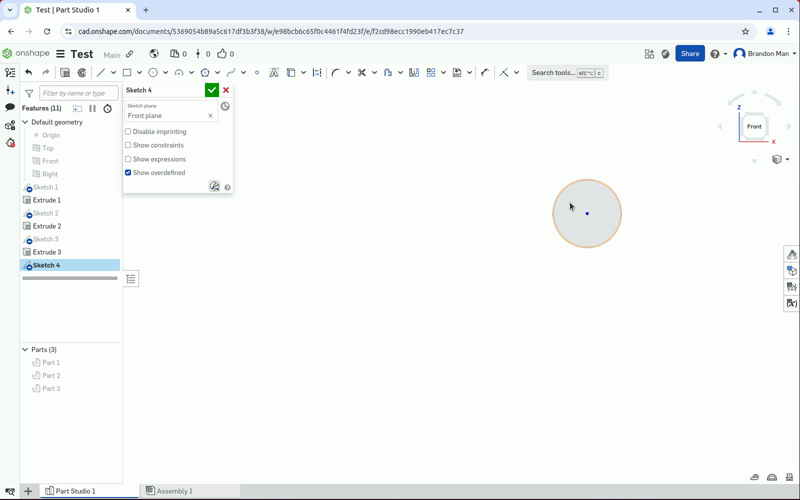
scroll(-6)
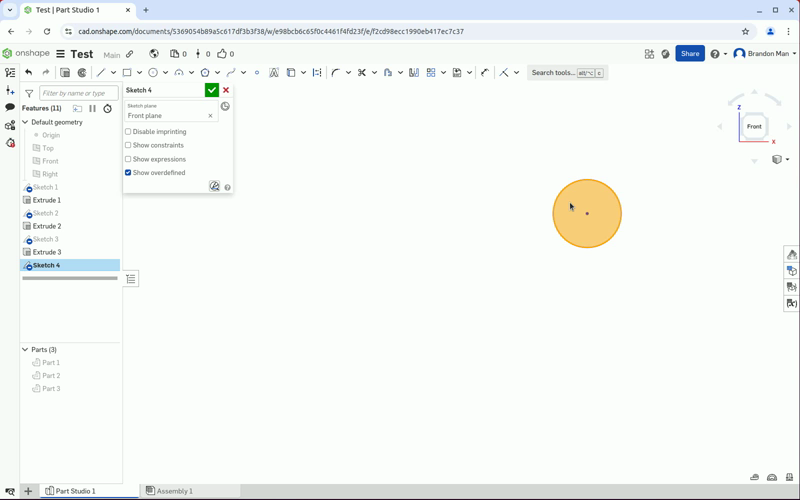
scroll(-6)
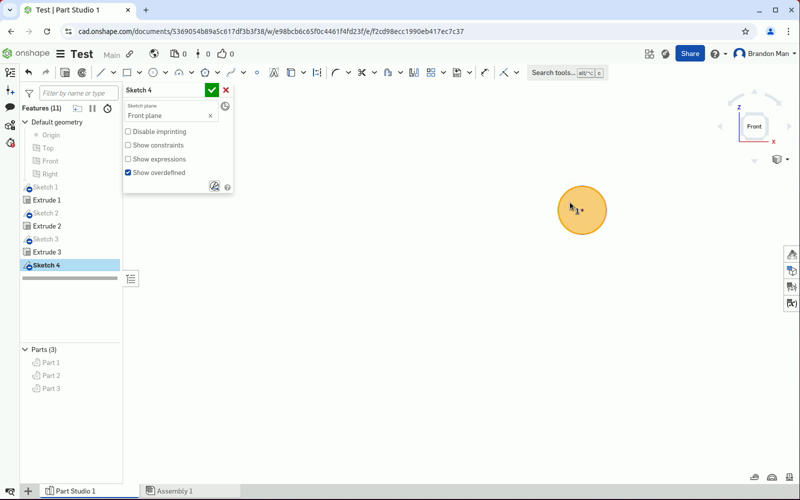
scroll(-6)
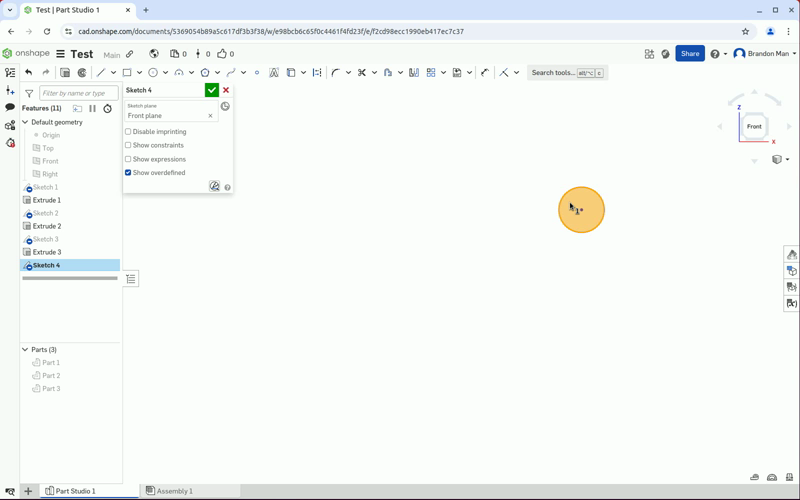
scroll(-6)
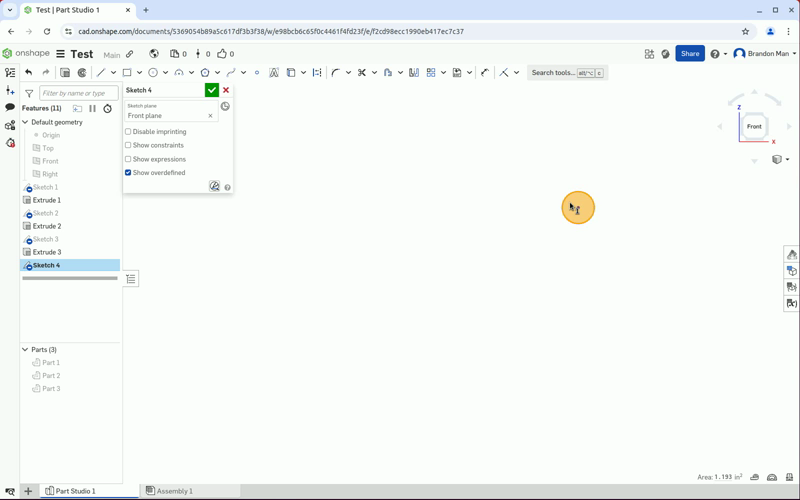
scroll(-6)
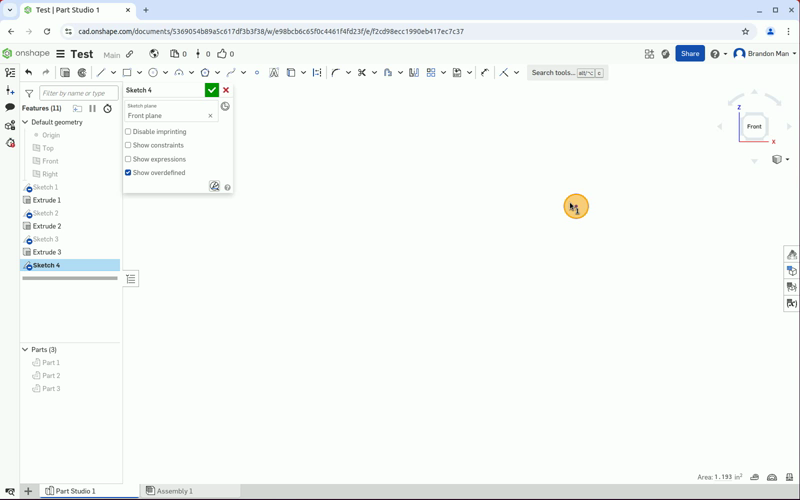
scroll(-6)
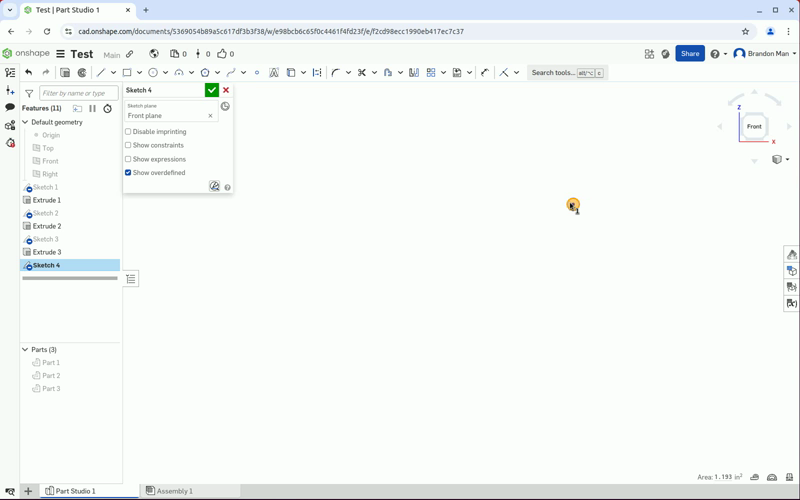
scroll(-6)
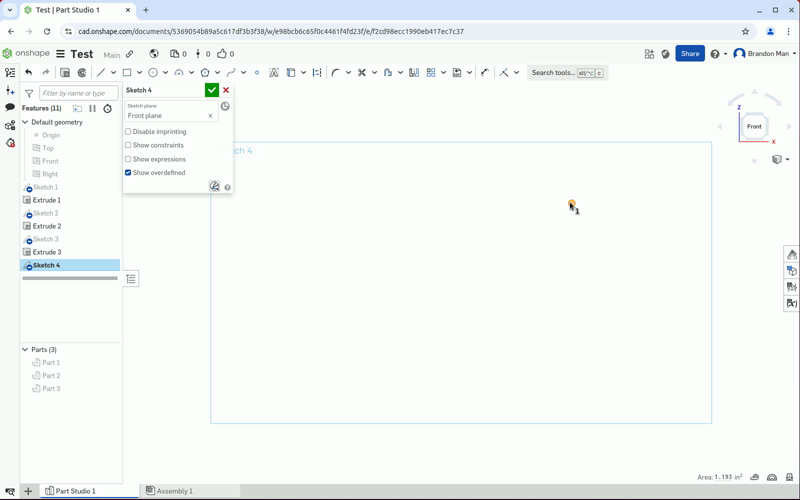
mouse_move(73, 352)
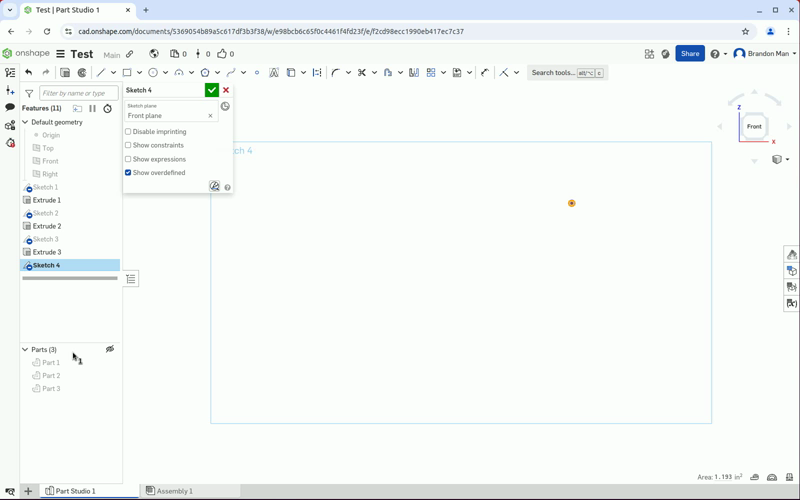
key(shift+y)
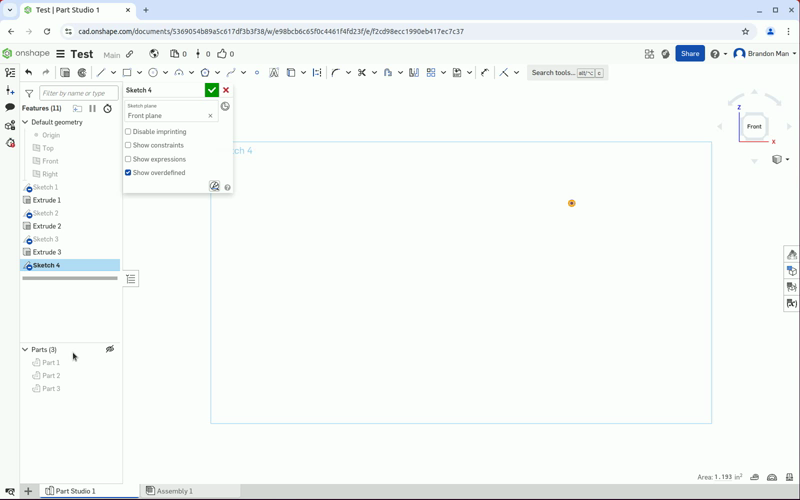
key(shift+e)
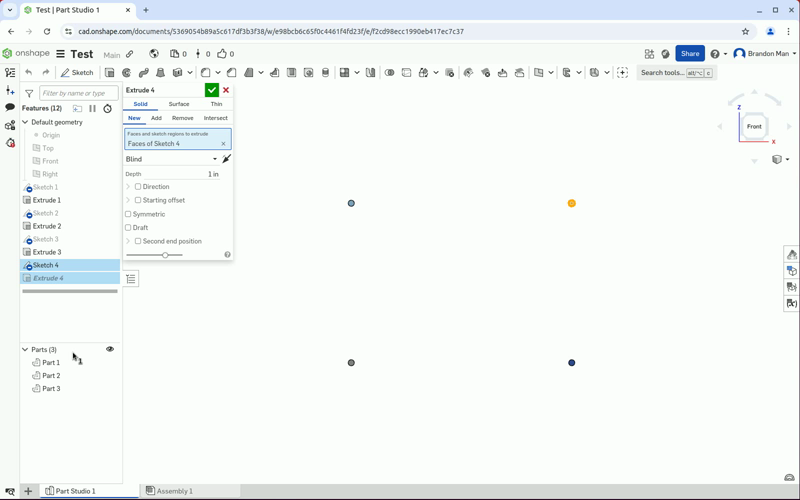
mouse_move(143, 106)
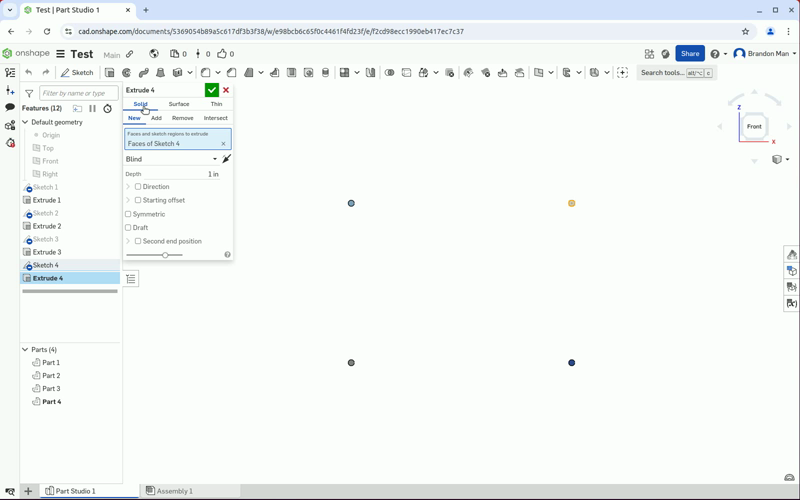
click(143, 106)
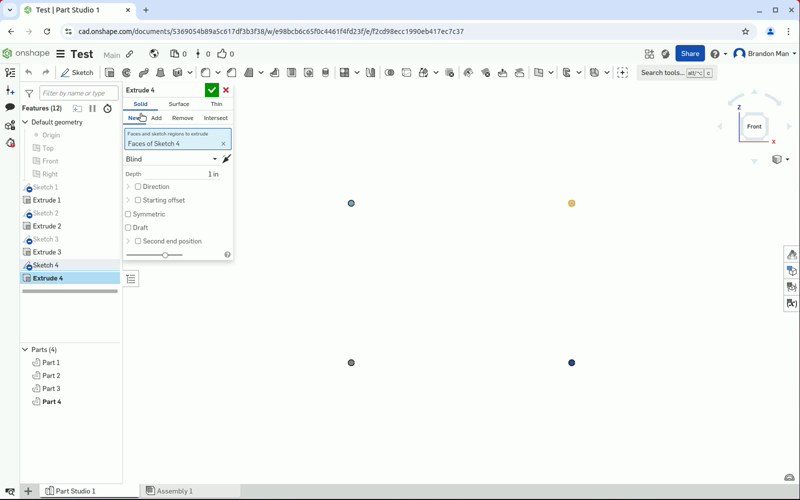
mouse_move(137, 120)
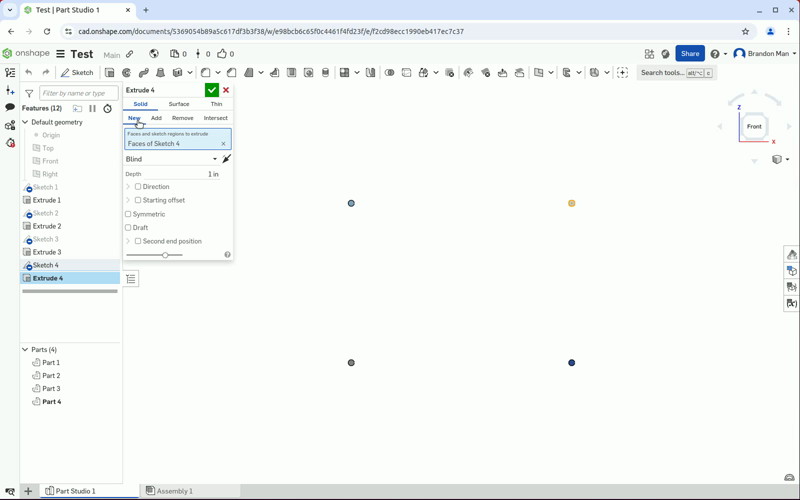
click(137, 120)
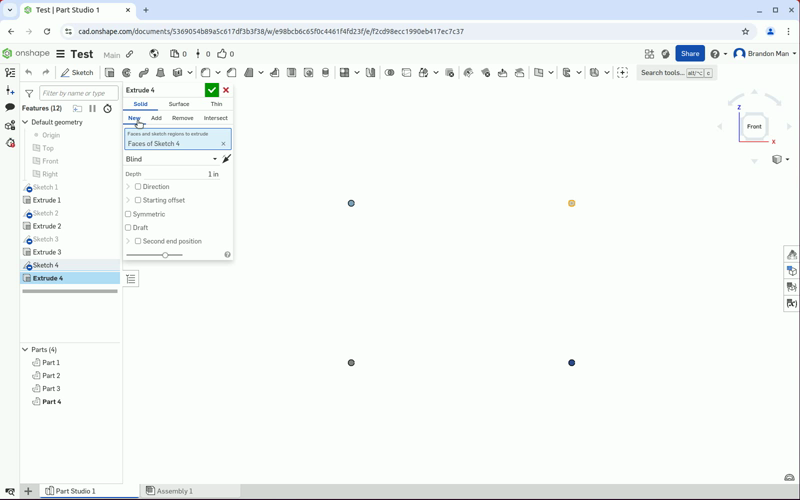
key(tab, 4)
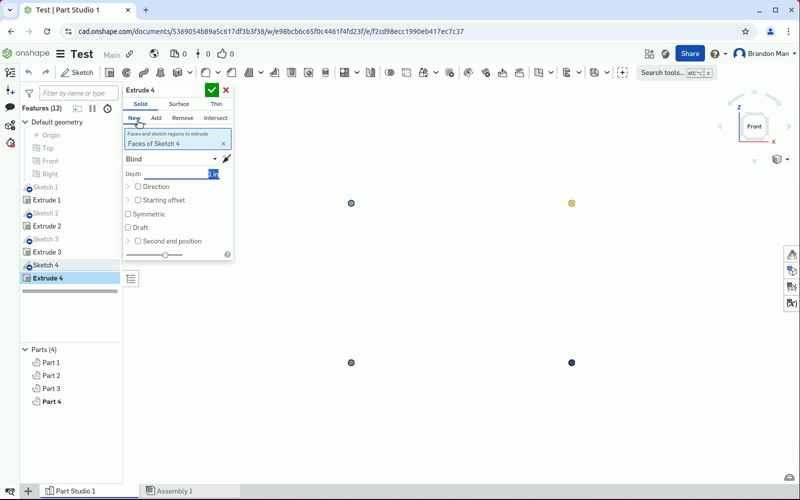
text(4.333)
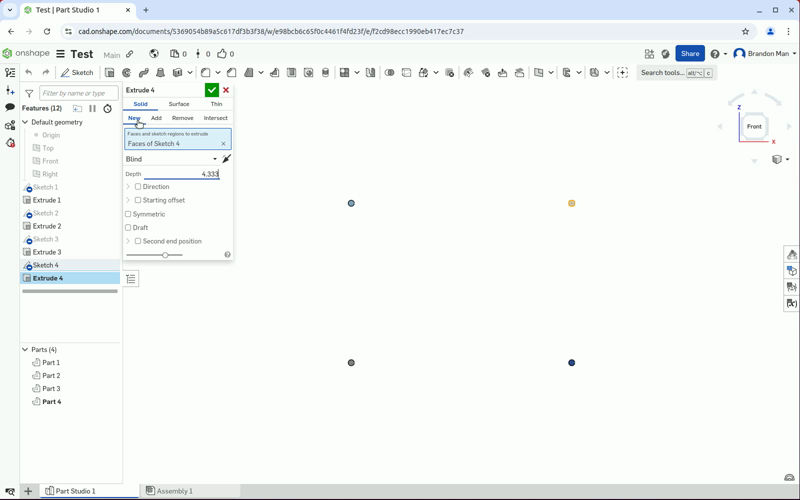
key(enter)
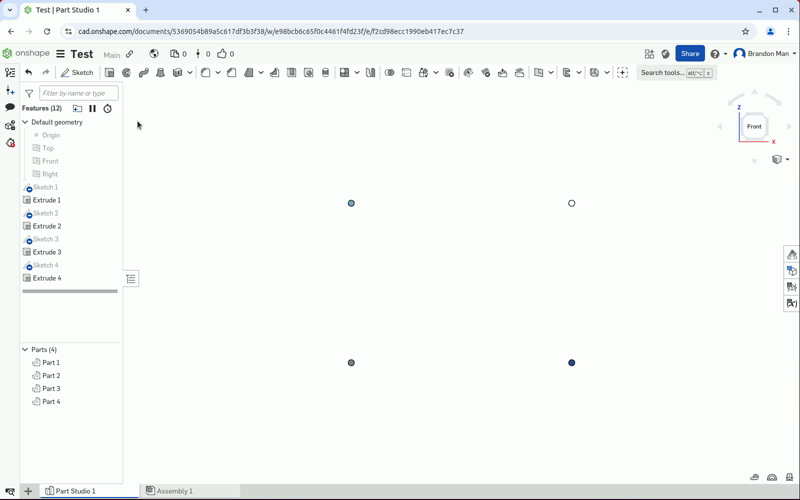
key(shift+h)
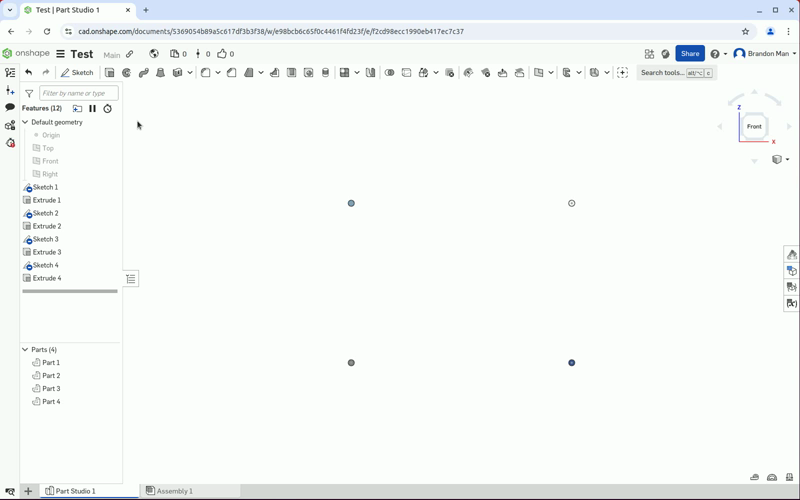
key(shift+h)
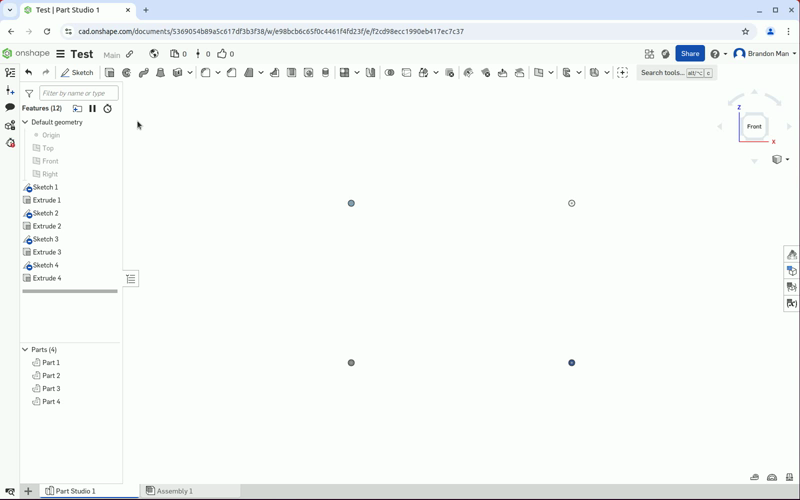
key(shift+7)
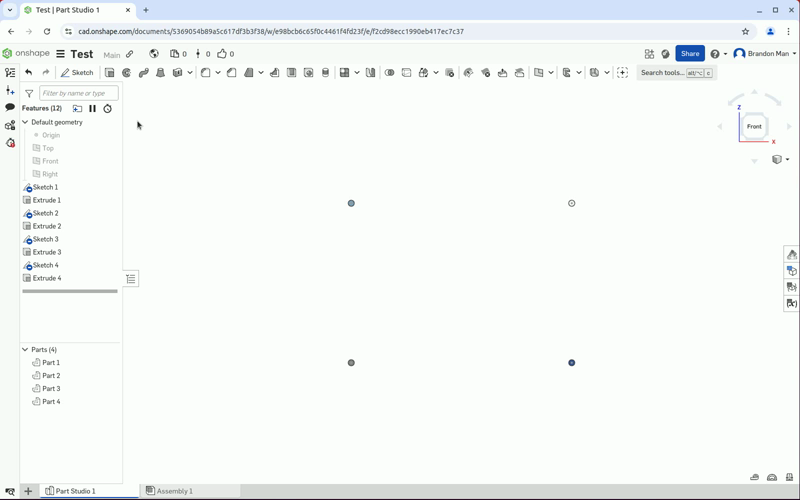
key(left, 2)
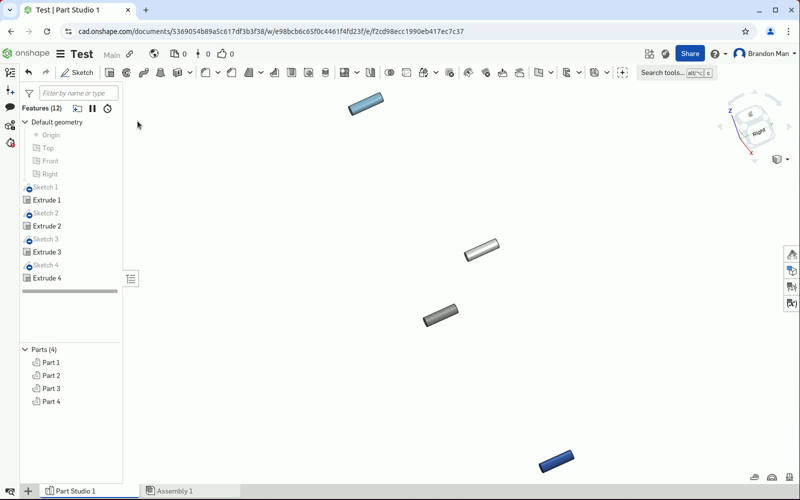
key(down, 2)
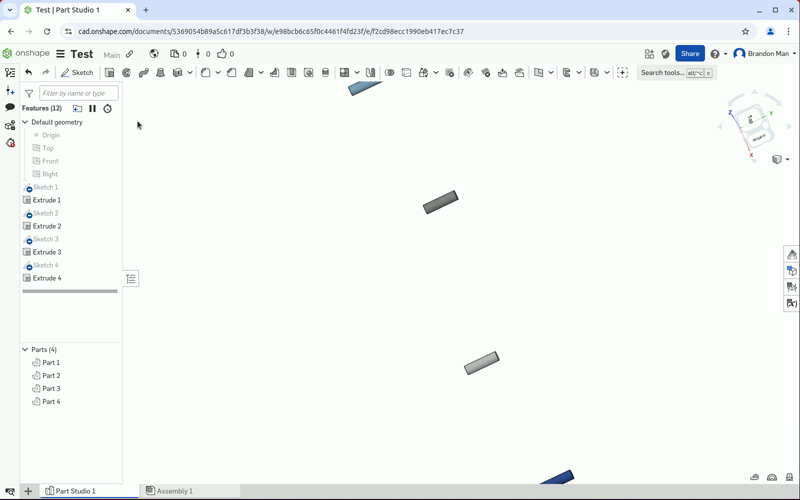
key(up, 2)
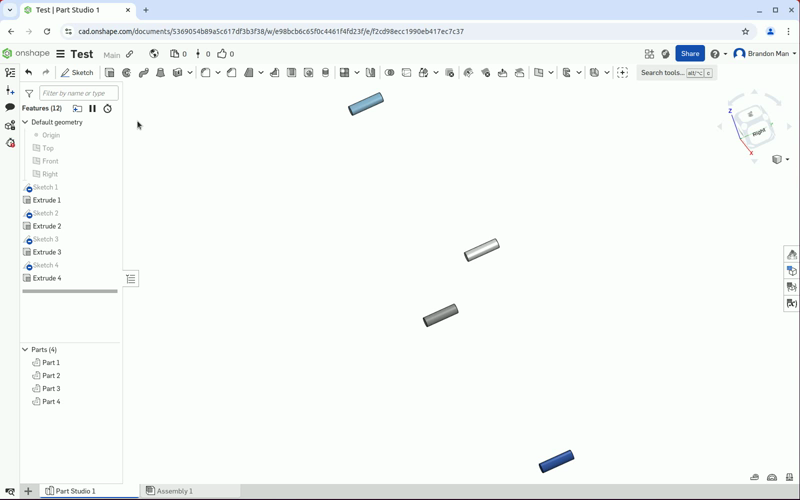
key(right, 2)
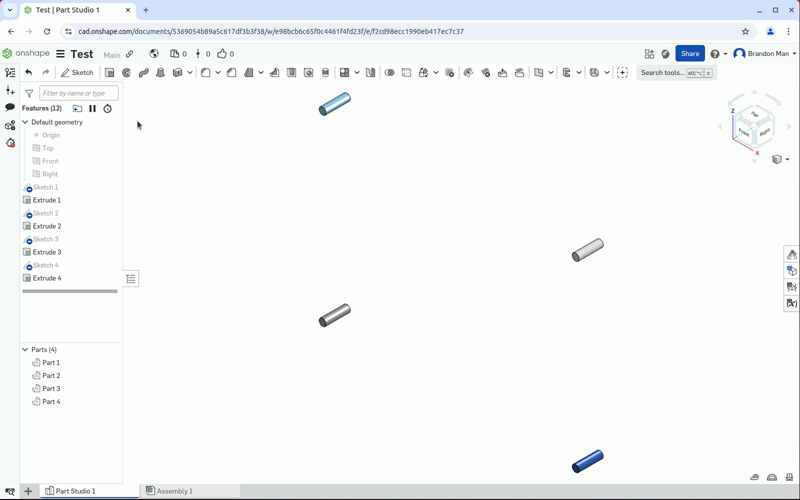
mouse_move(73, 189)
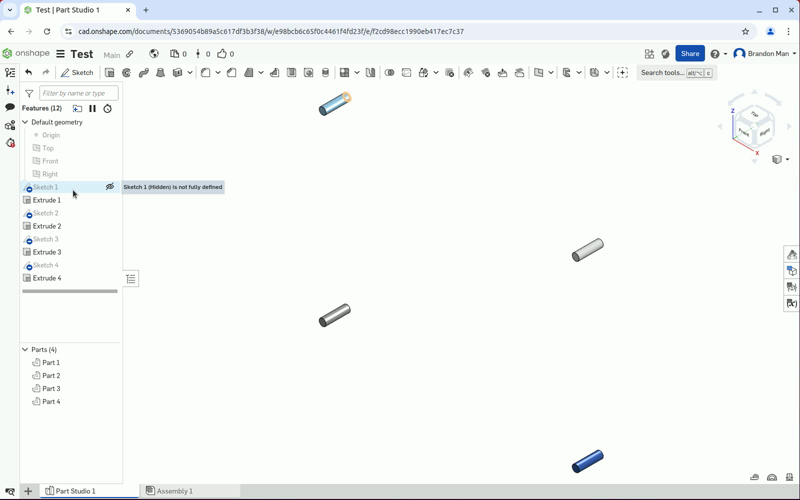
click(73, 189)